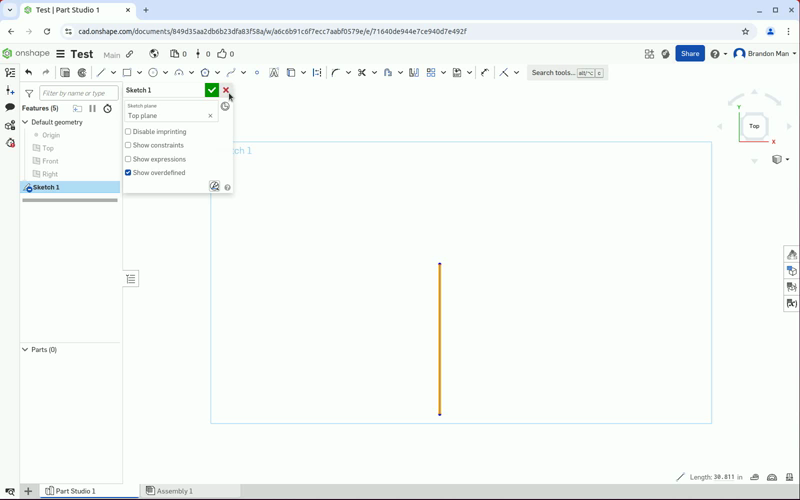
key(shift+h)
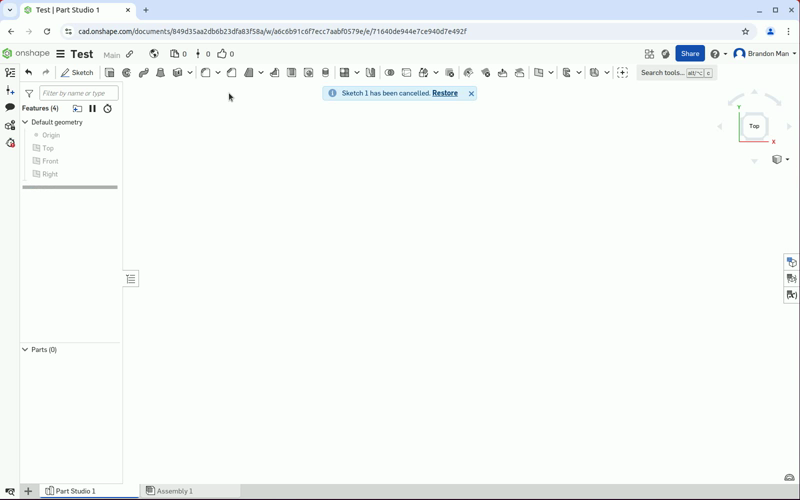
mouse_move(73, 352)
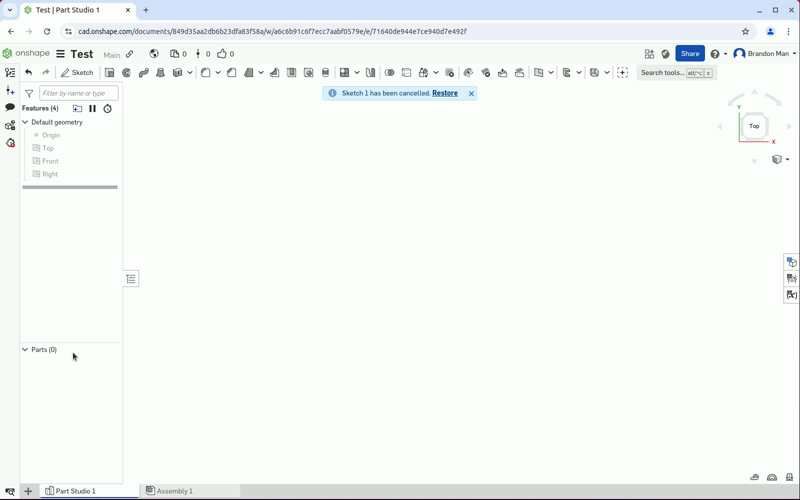
key(y)
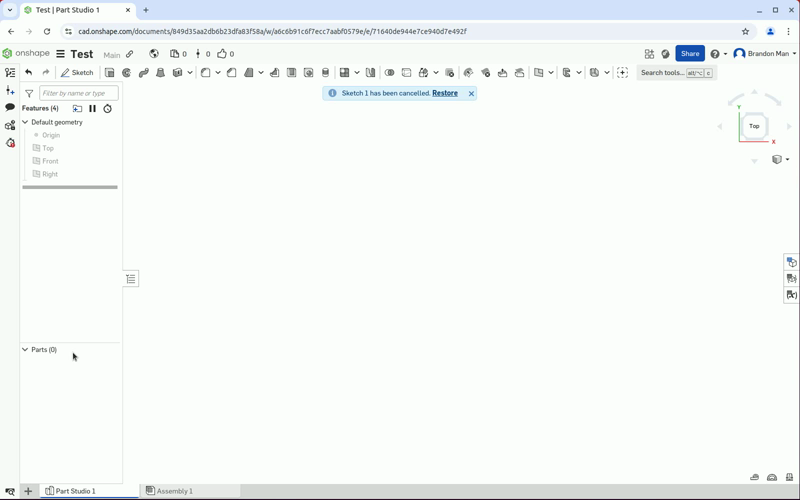
key(shift+p)
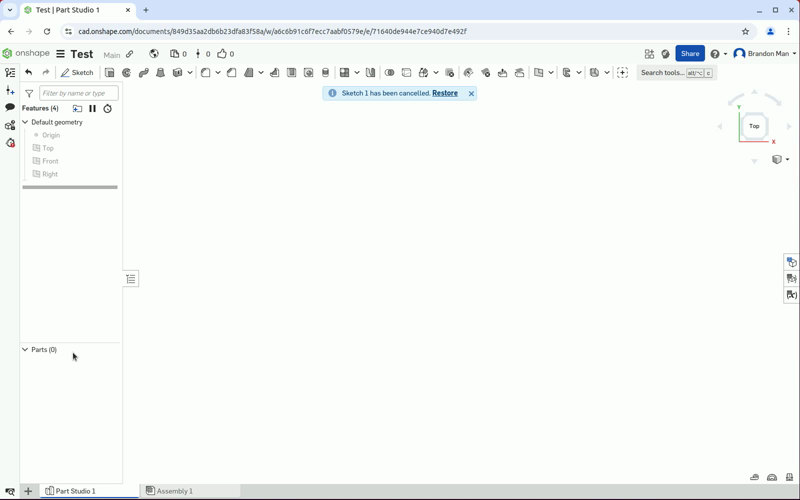
key(space)
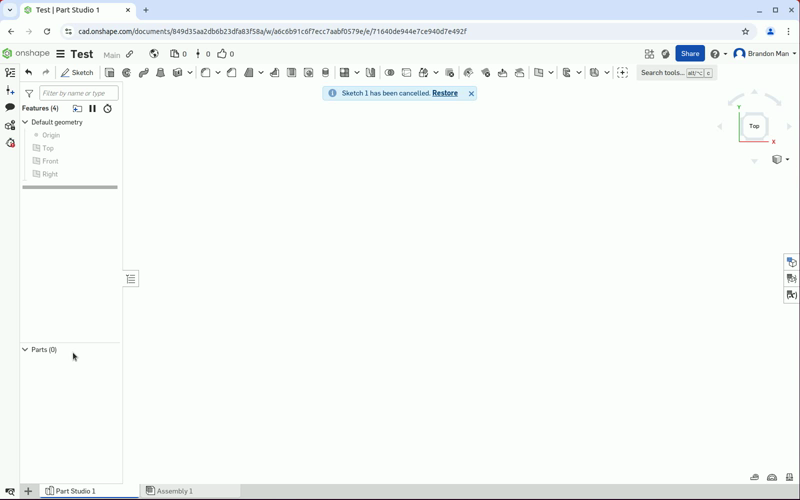
key_down(shift)
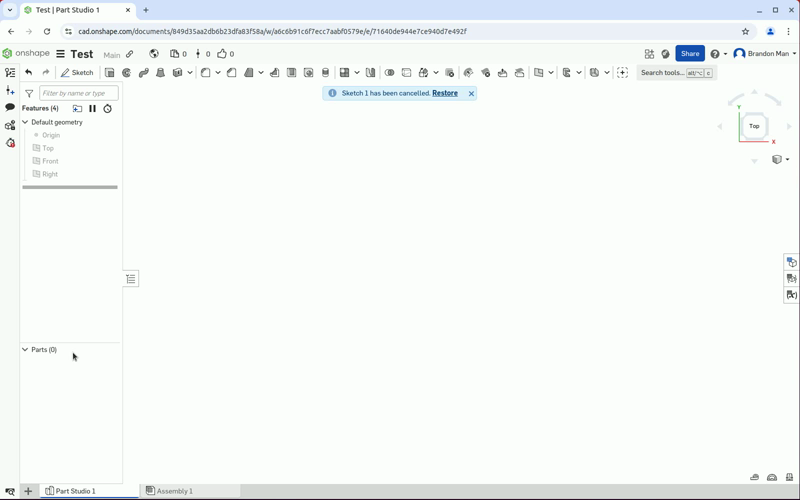
key(up)
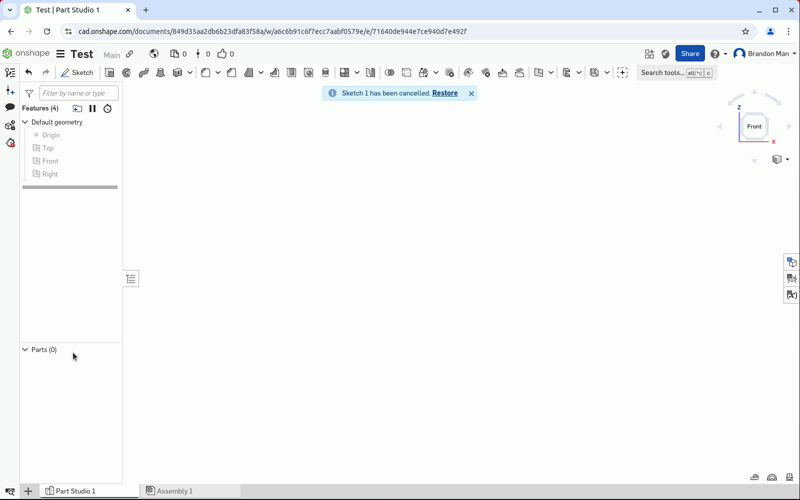
key_up(shift)
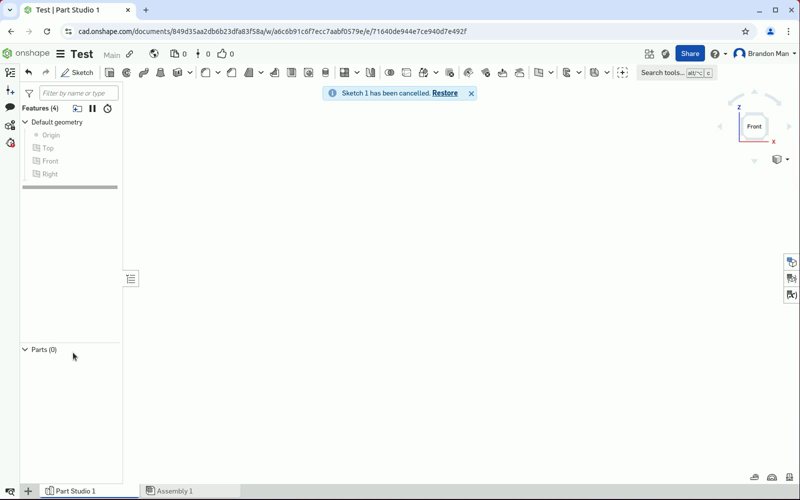
mouse_move(73, 352)
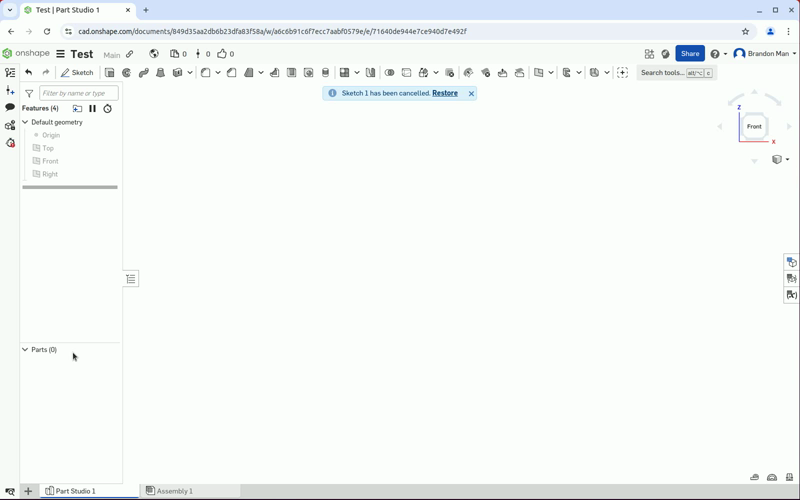
key(shift+y)
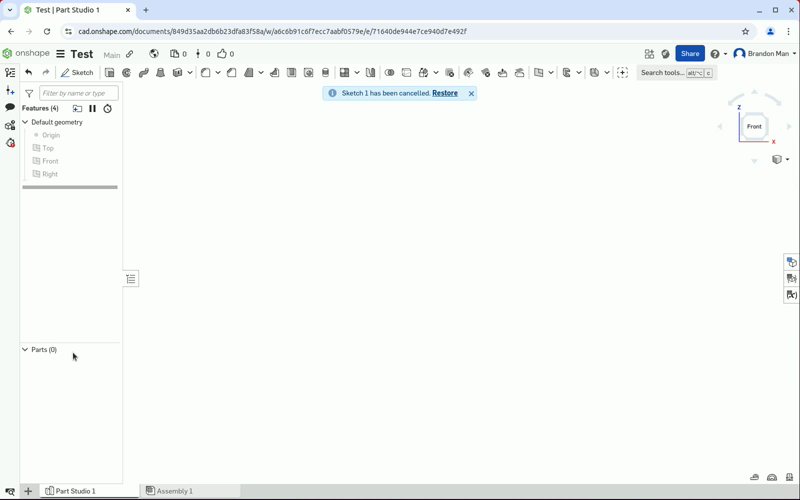
key(shift+s)
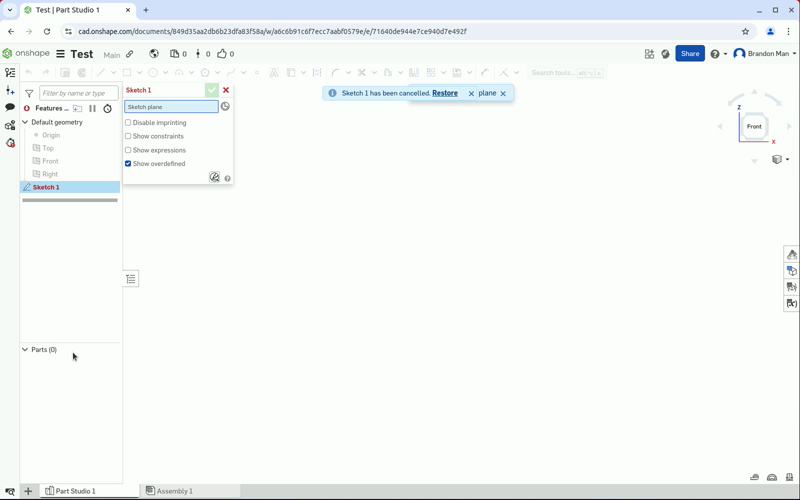
mouse_move(73, 163)
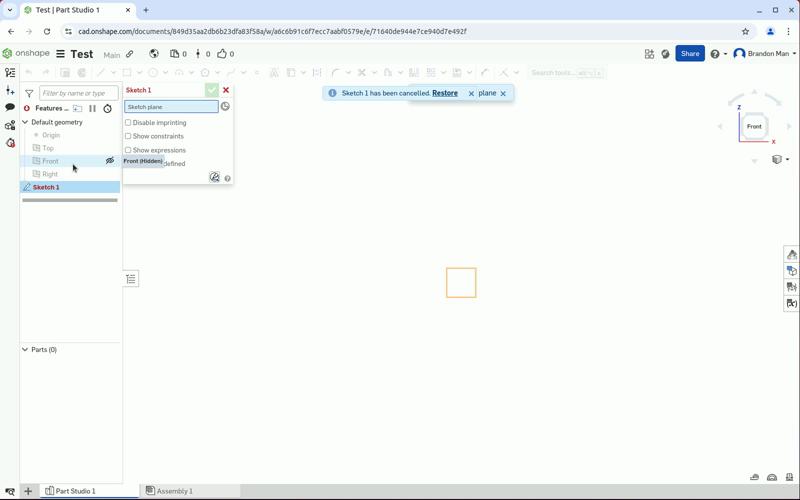
click(73, 163)
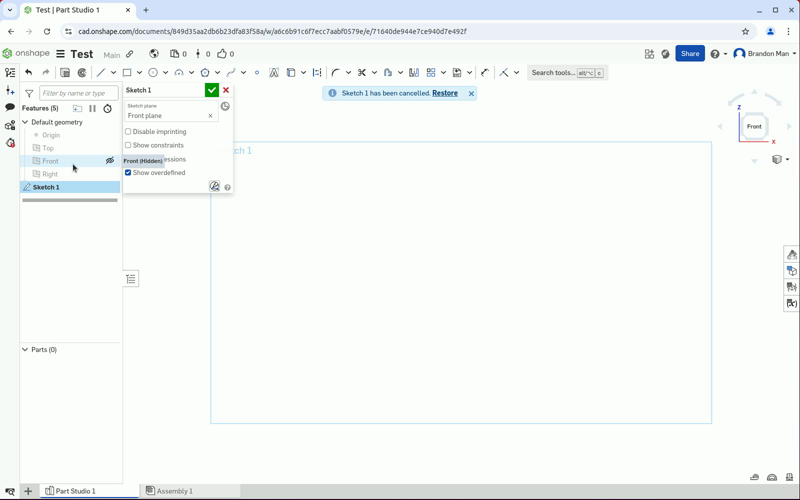
mouse_move(73, 352)
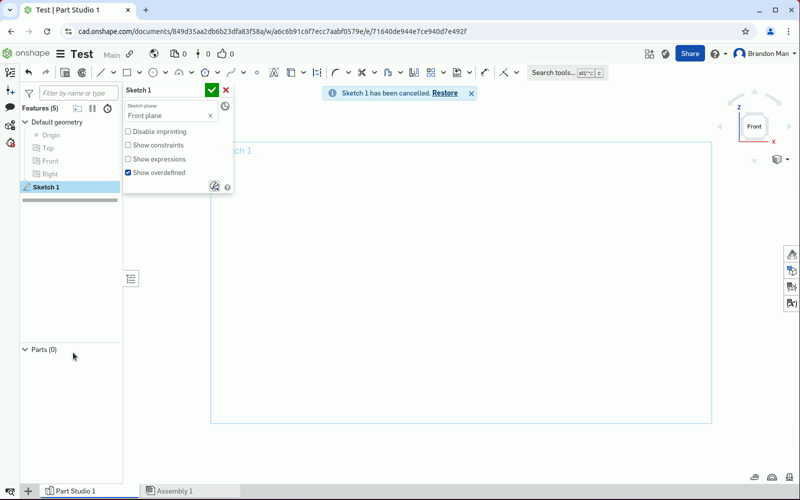
key(y)
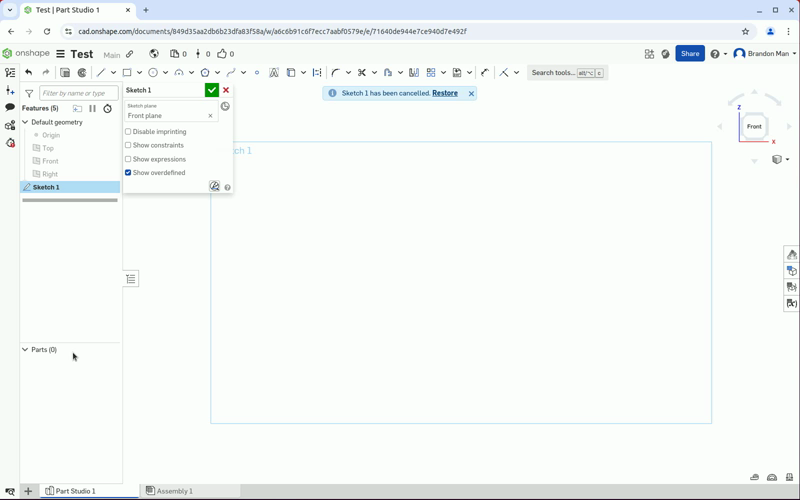
key(l)
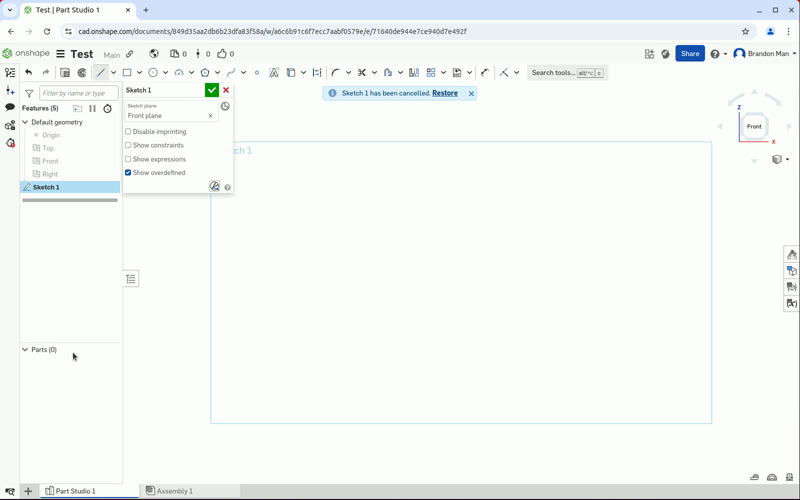
key_down(shift)
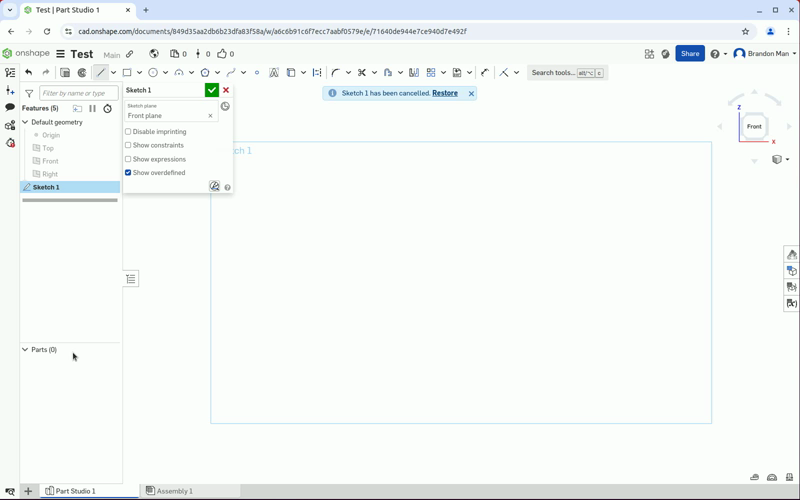
mouse_move(401, 282)
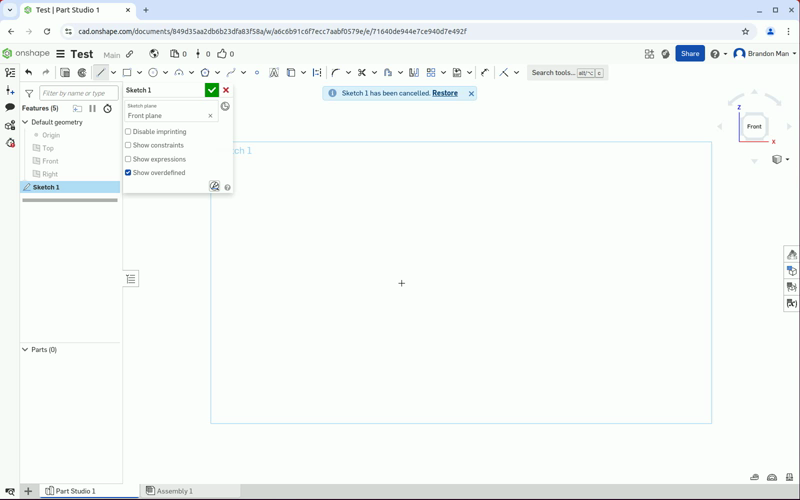
click(401, 282)
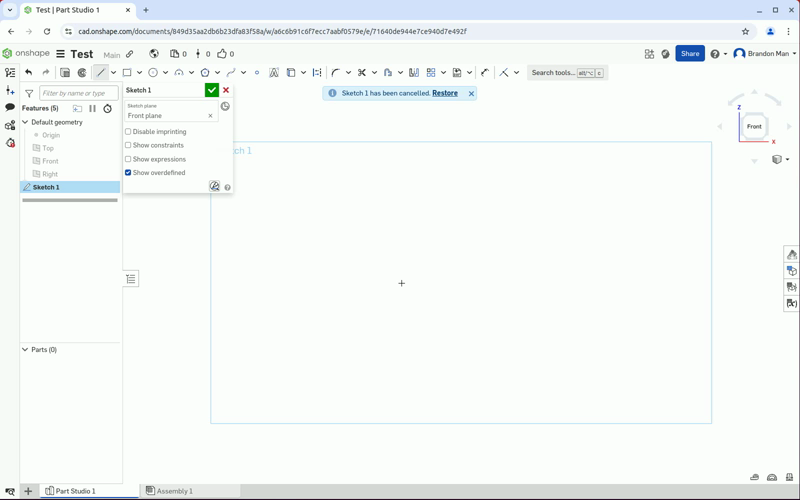
key_up(shift)
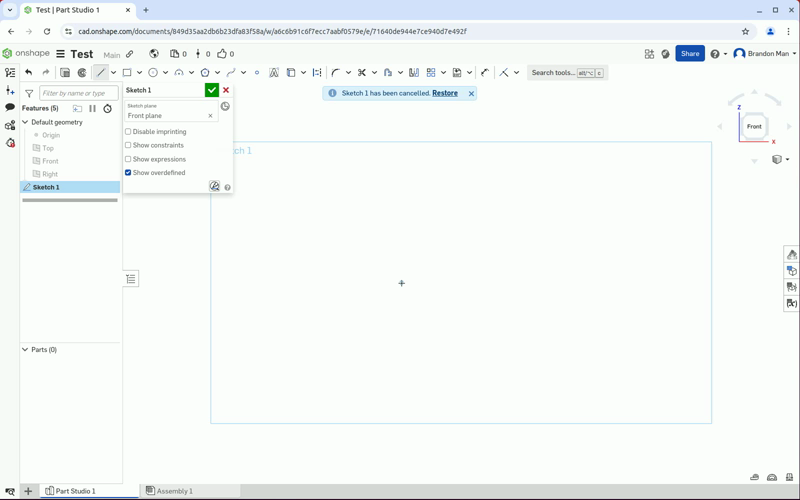
key_down(shift)
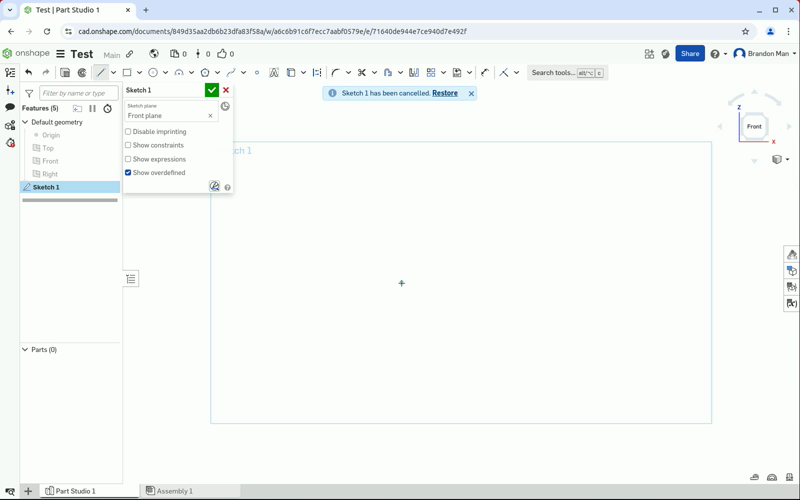
mouse_move(508, 282)
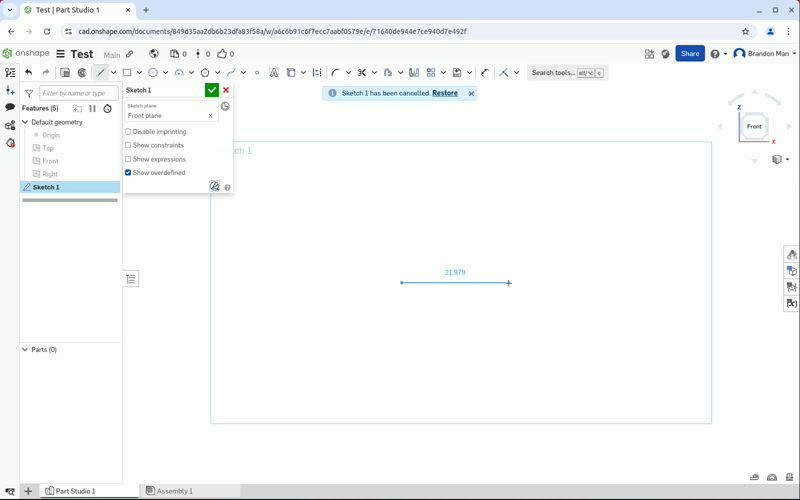
click(508, 282)
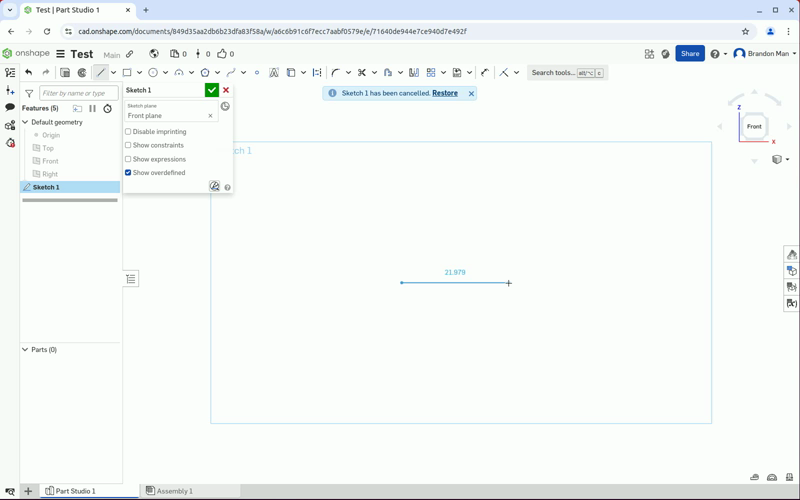
key_up(shift)
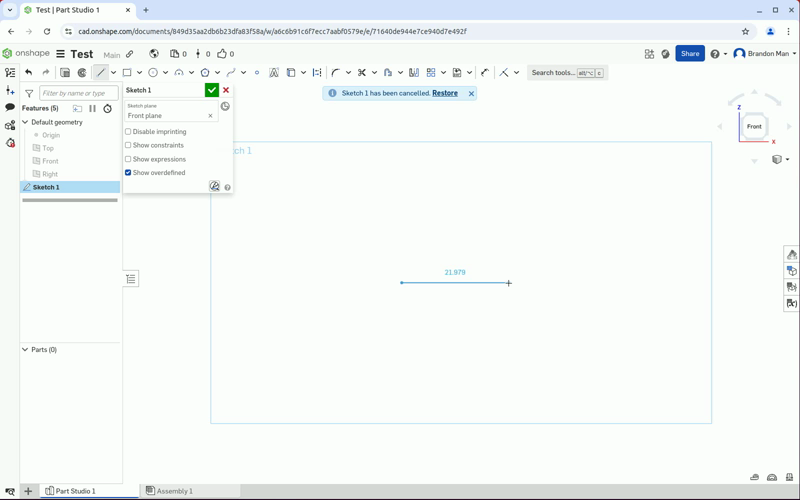
key_down(shift)
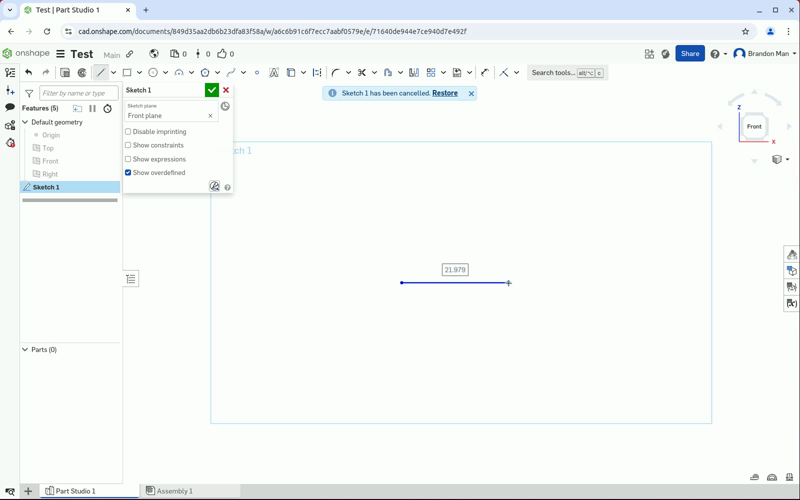
mouse_move(538, 282)
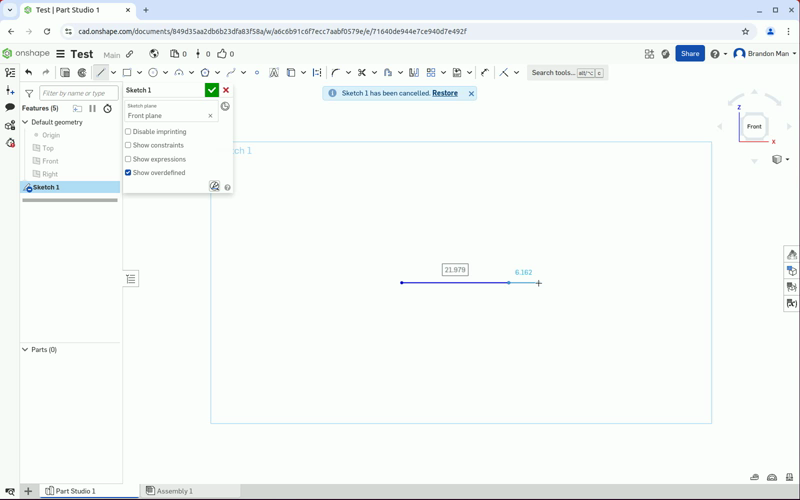
mouse_move(508, 261)
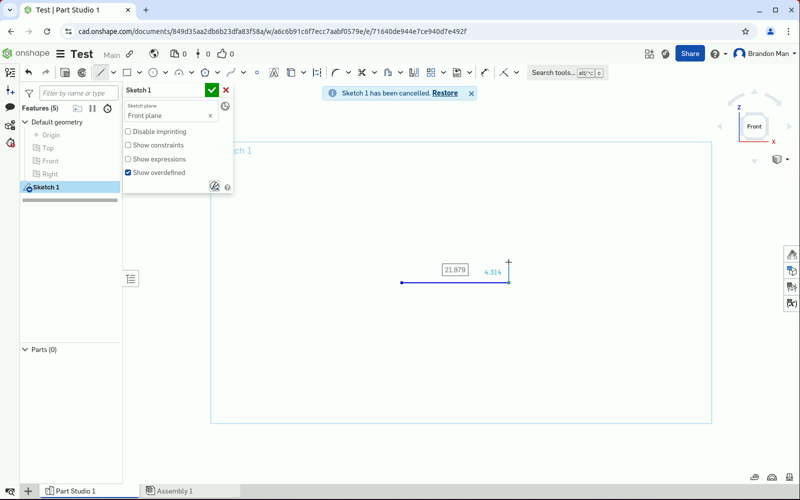
click(508, 261)
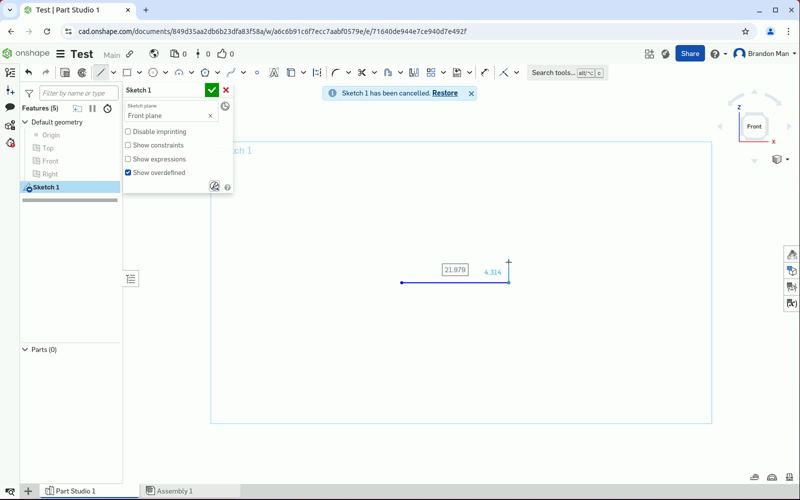
key_up(shift)
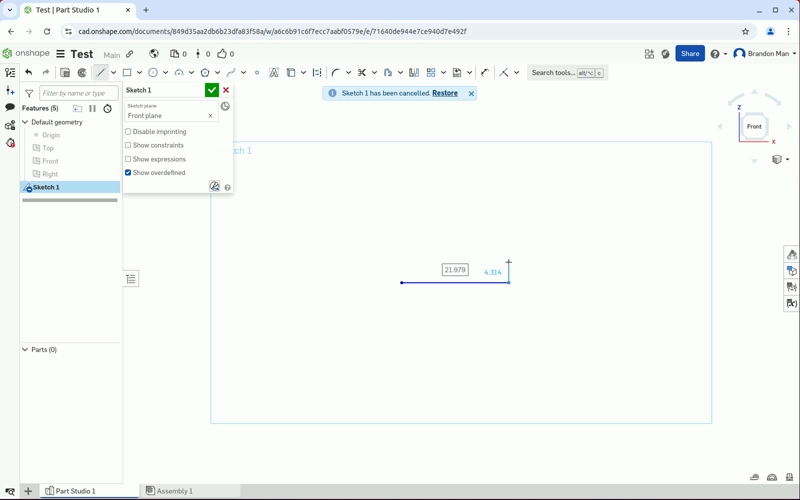
key_down(shift)
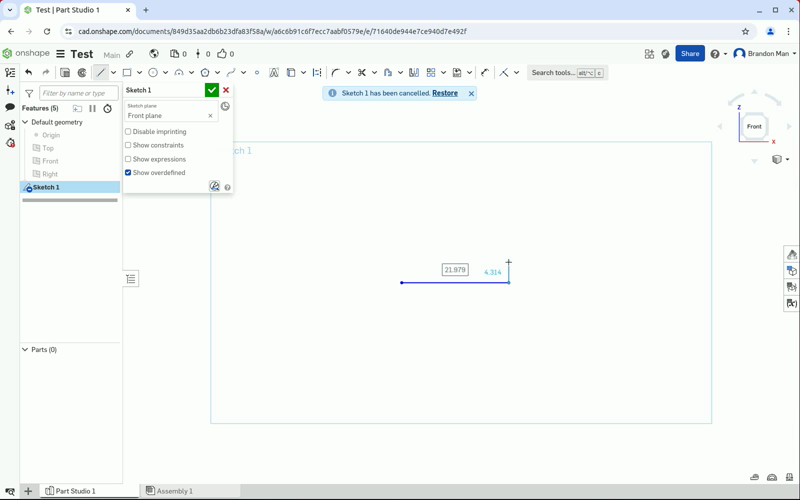
mouse_move(480, 186)
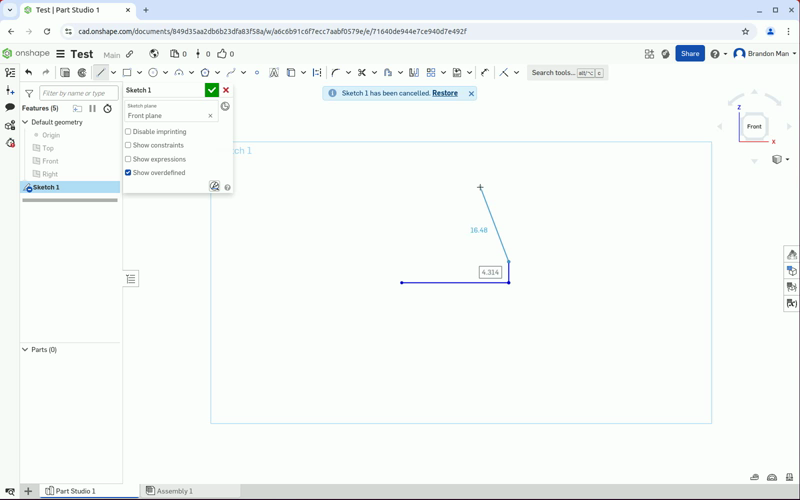
click(480, 186)
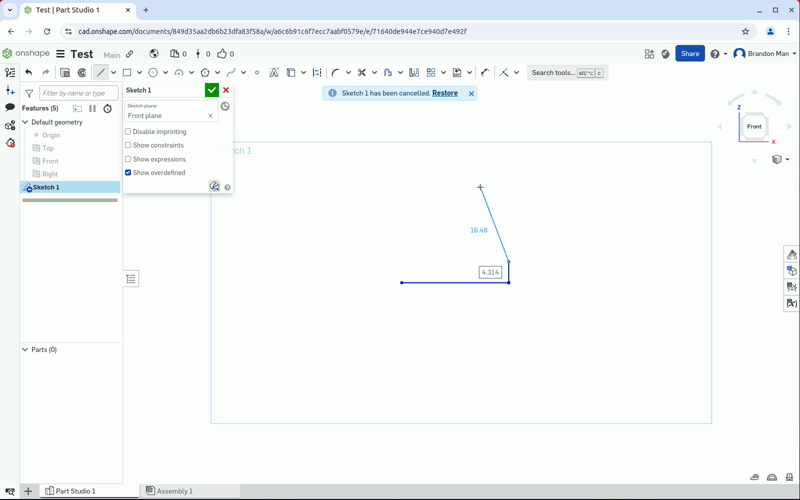
key_up(shift)
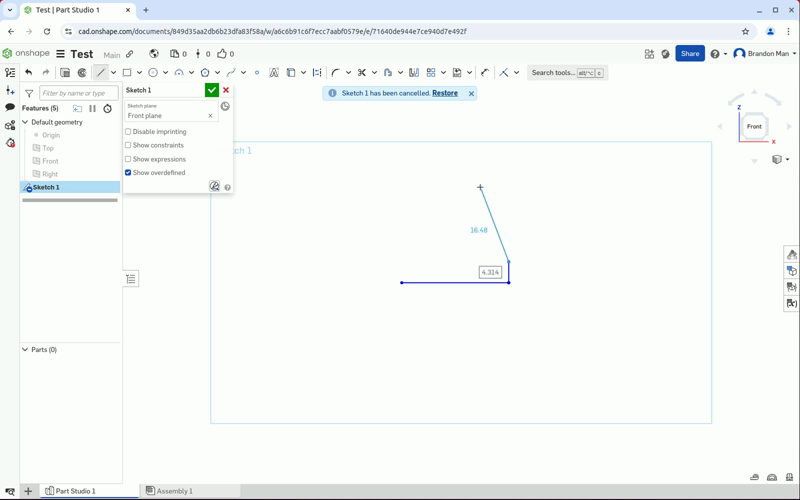
key(esc)
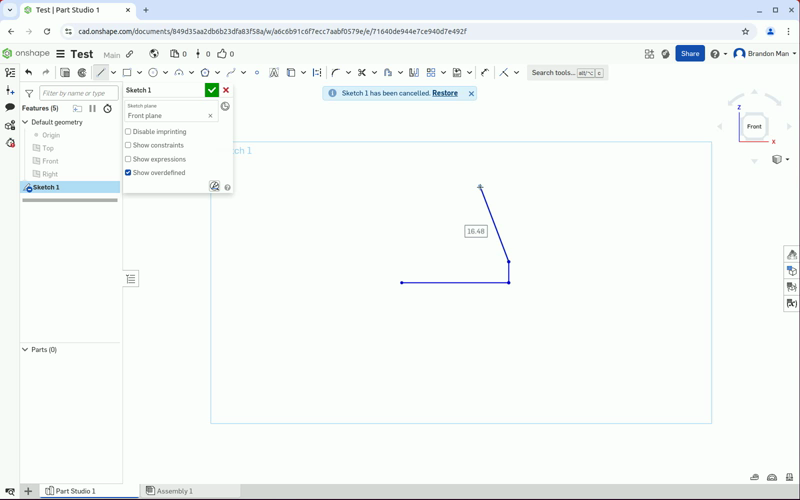
key(a)
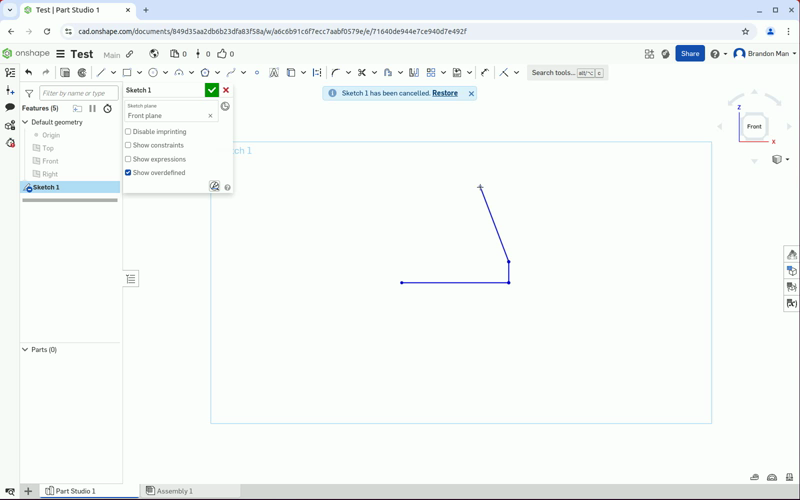
mouse_move(480, 186)
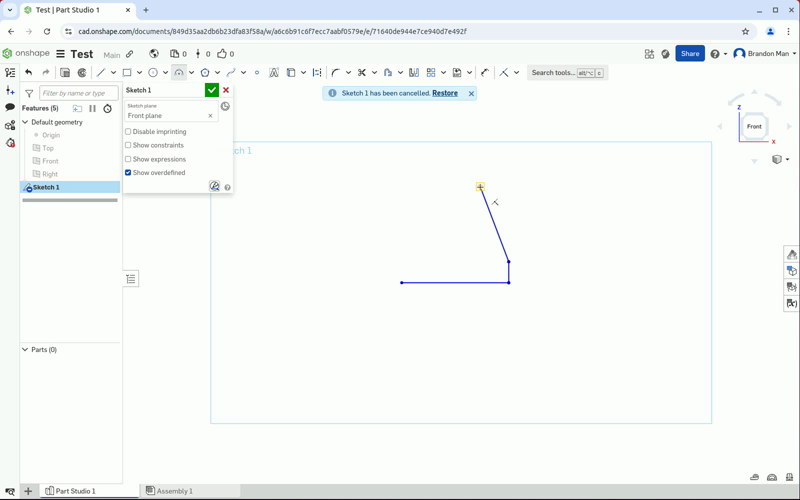
click(480, 186)
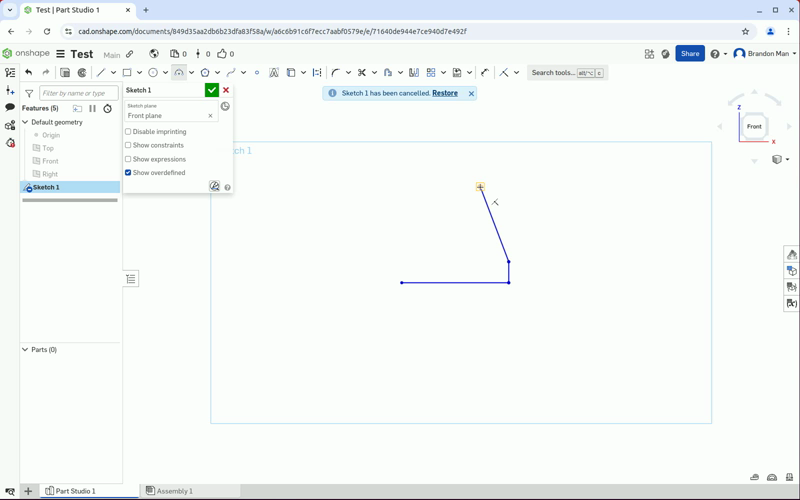
key_down(shift)
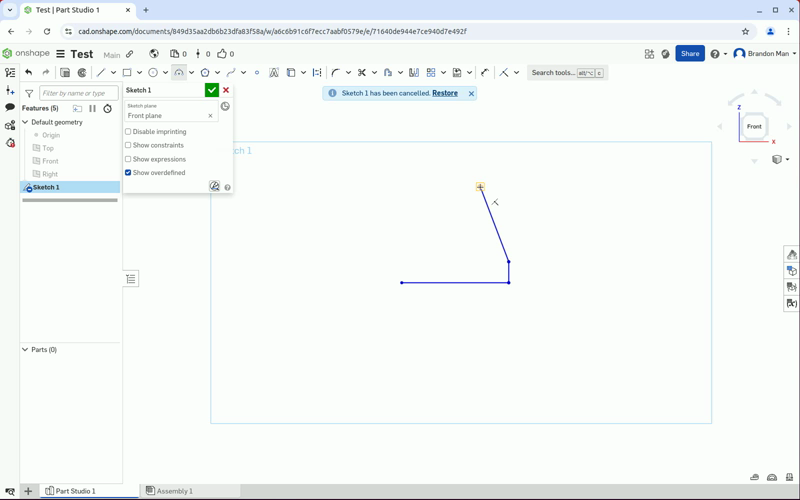
mouse_move(430, 186)
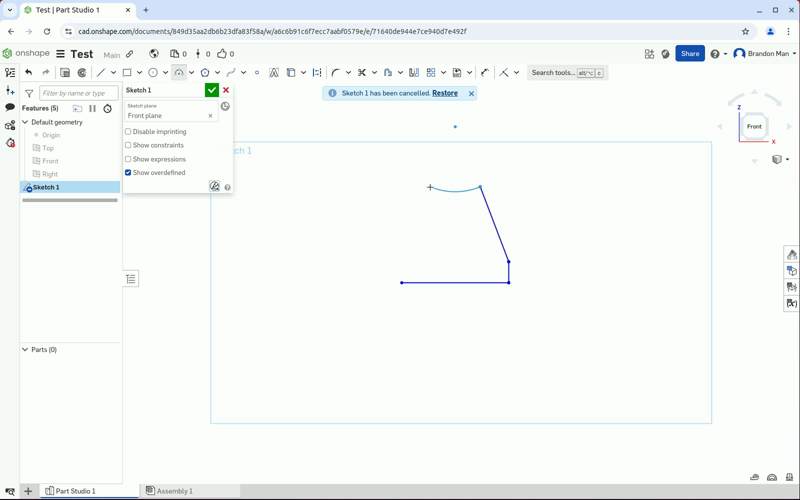
click(430, 186)
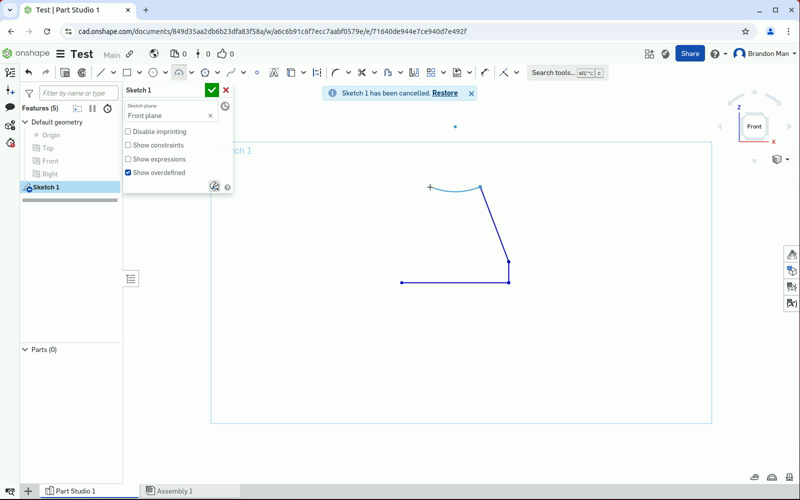
mouse_move(455, 169)
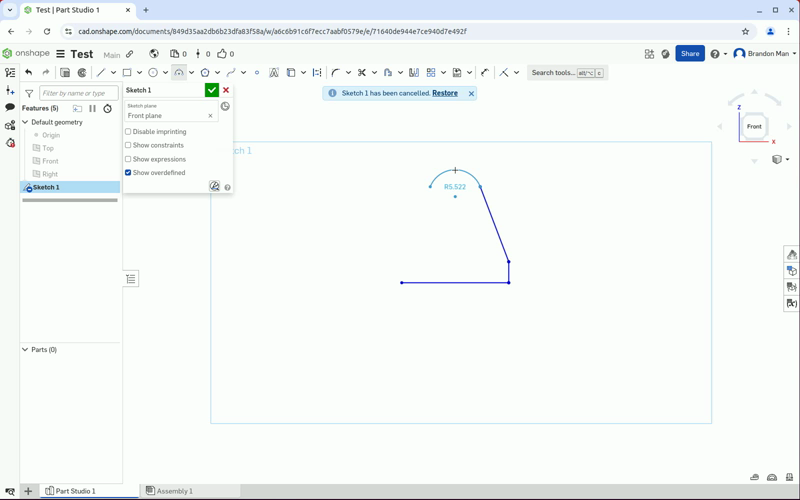
click(455, 169)
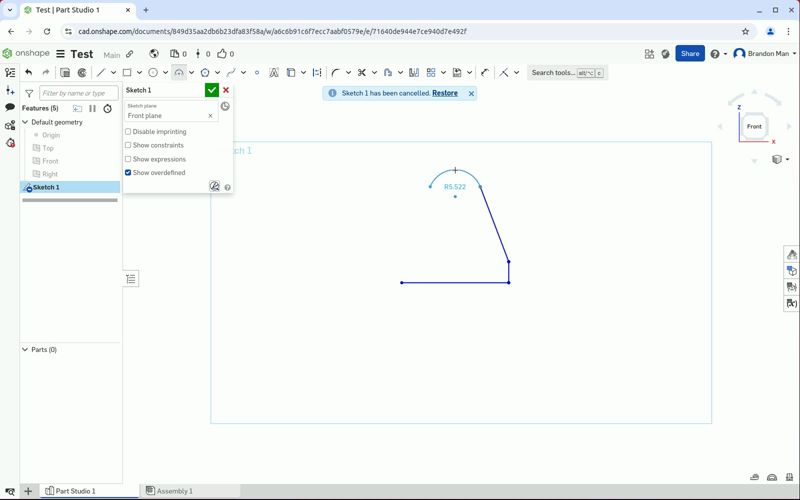
key_up(shift)
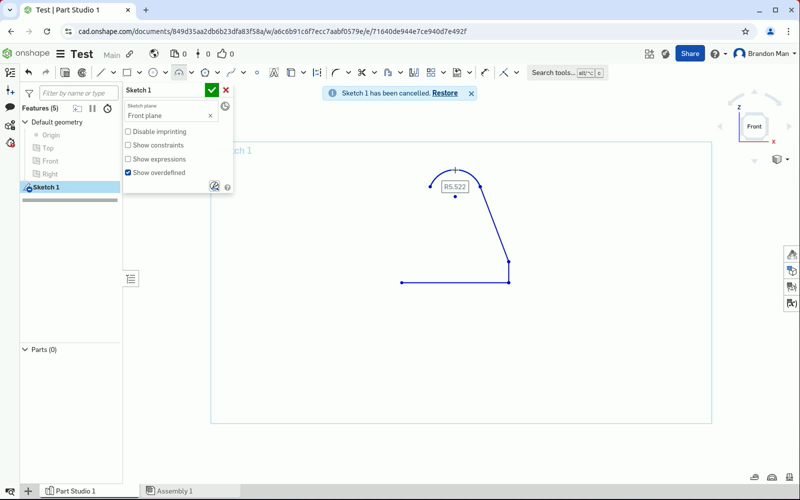
key(esc)
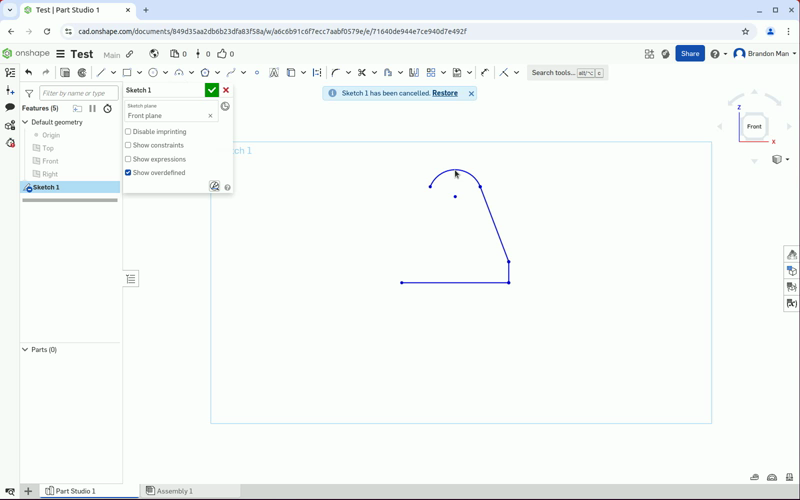
key(l)
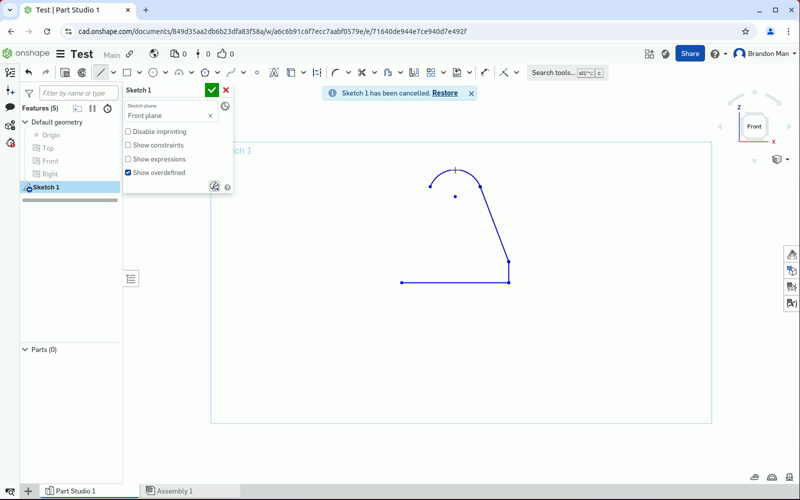
mouse_move(430, 186)
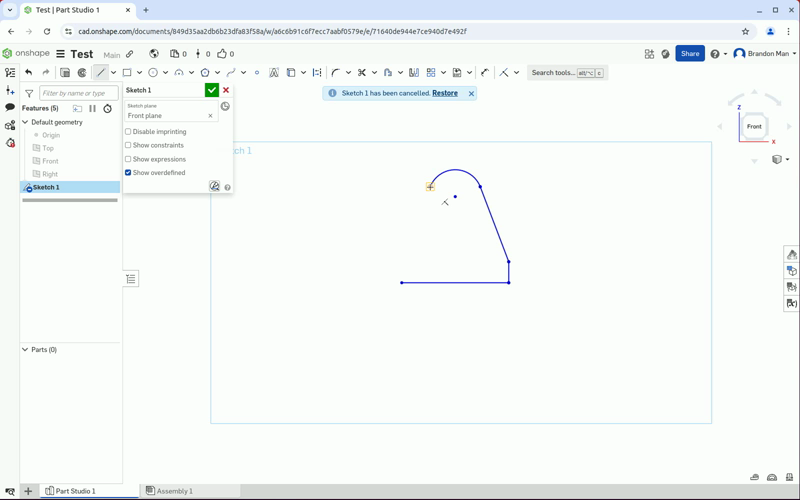
click(430, 186)
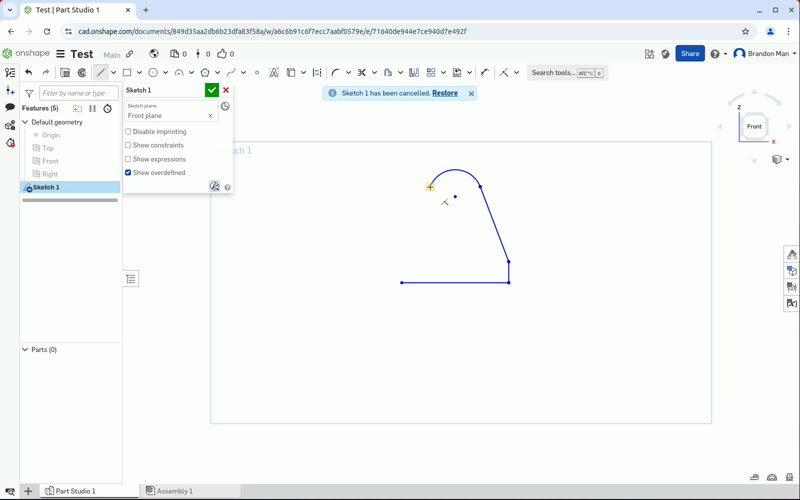
key_down(shift)
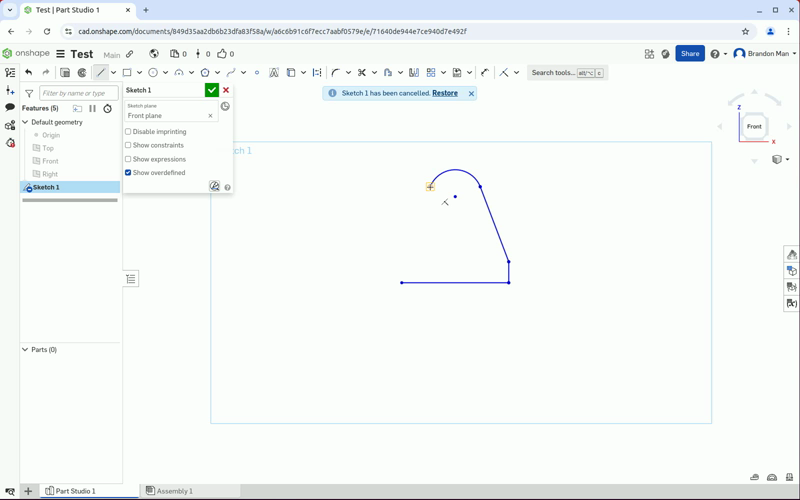
mouse_move(401, 261)
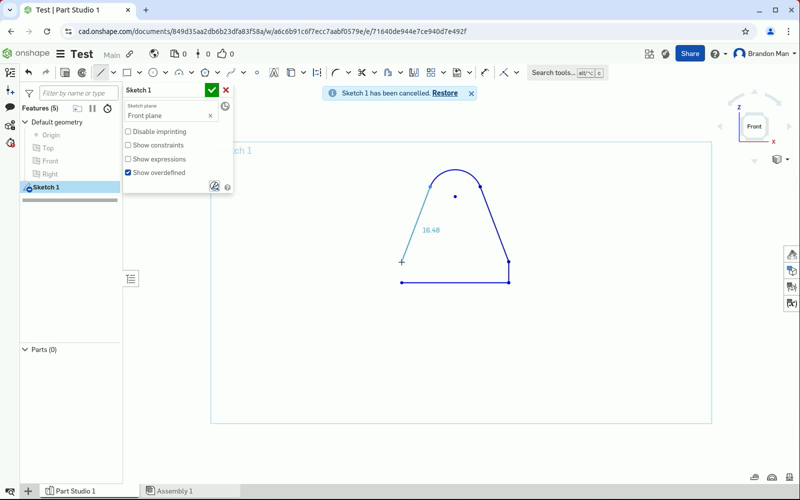
click(401, 261)
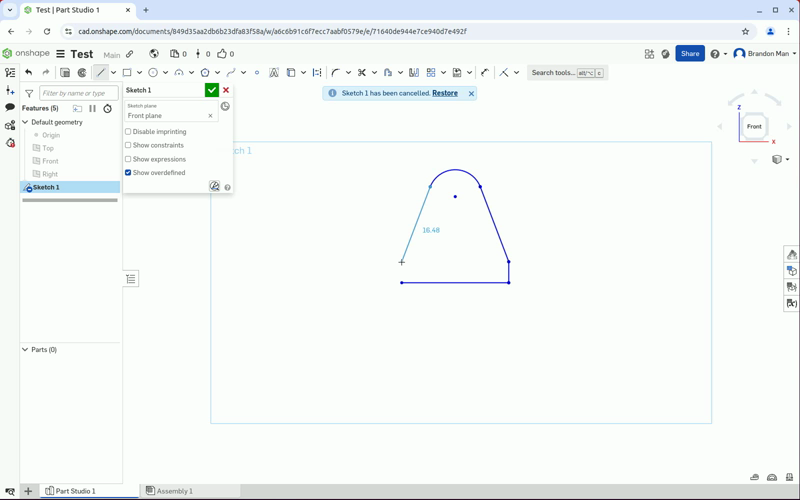
key_up(shift)
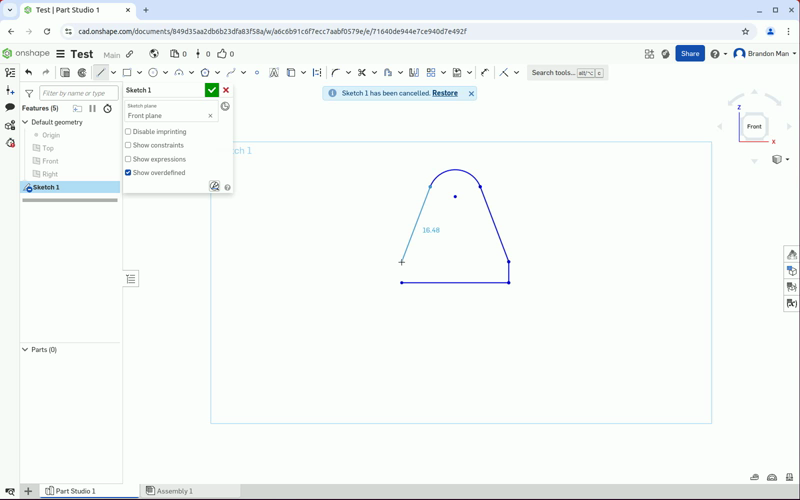
mouse_move(431, 261)
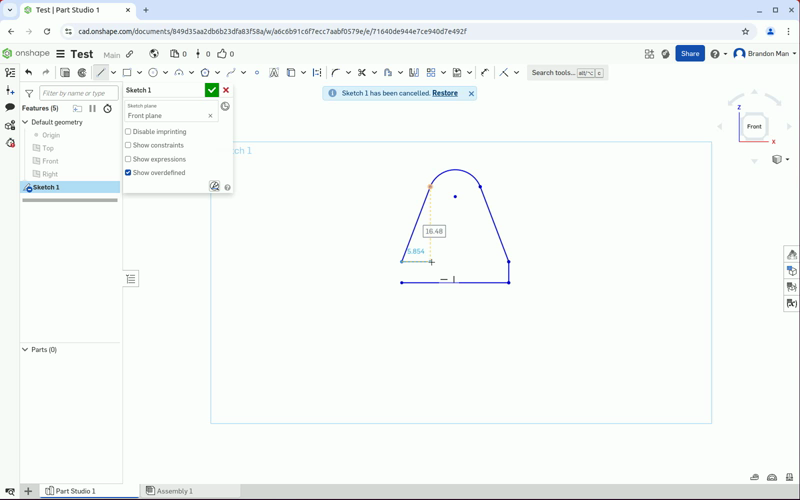
key_down(shift)
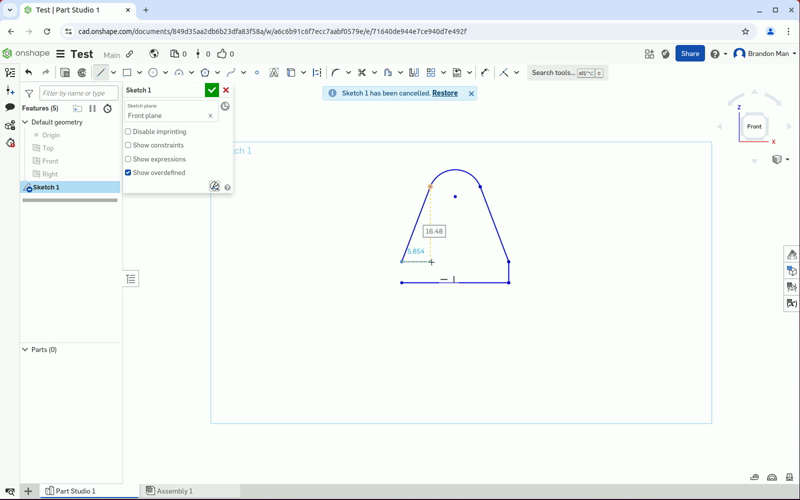
mouse_move(401, 282)
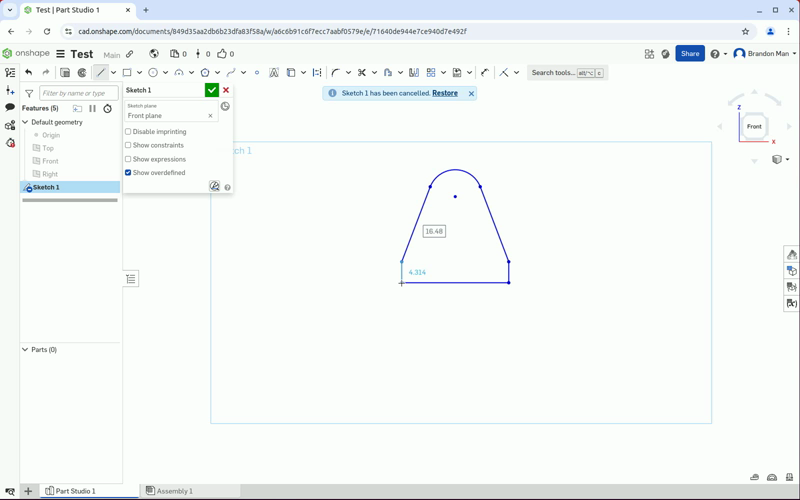
key_up(shift)
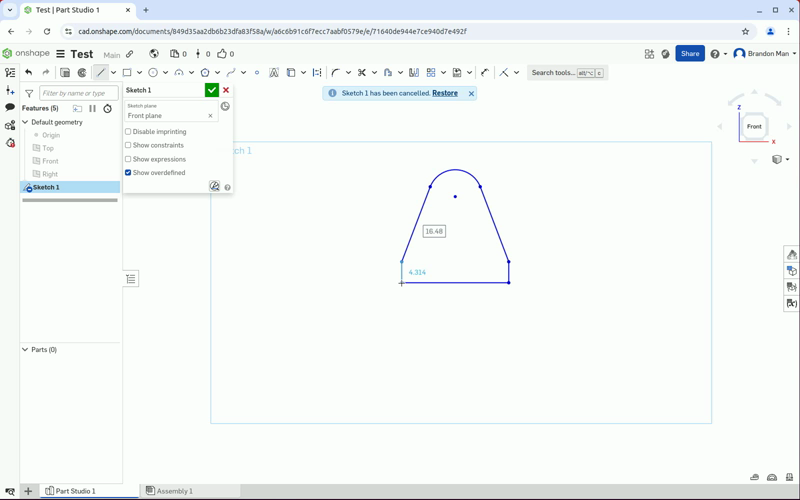
click(401, 282)
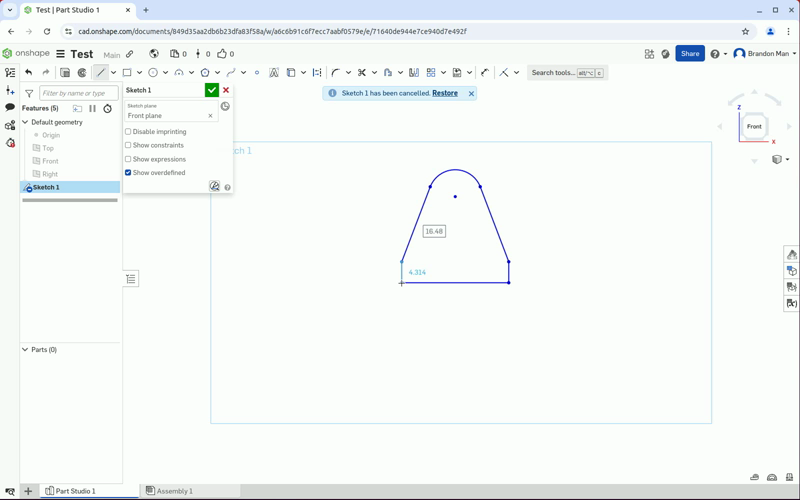
key(esc)
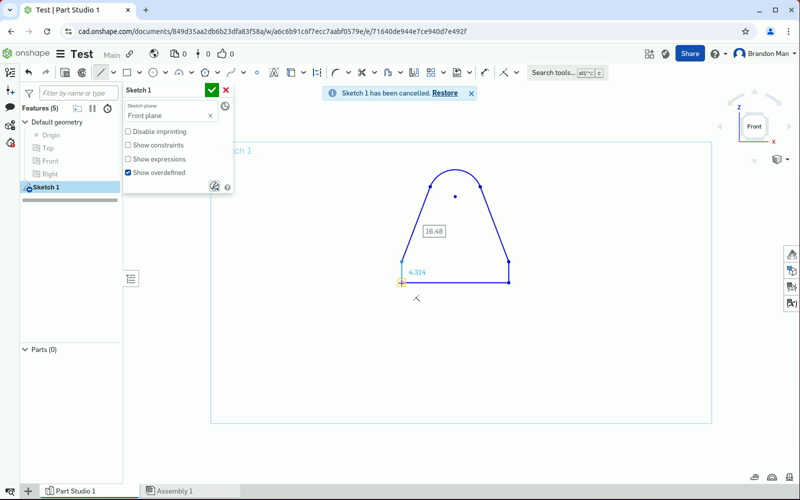
key(c)
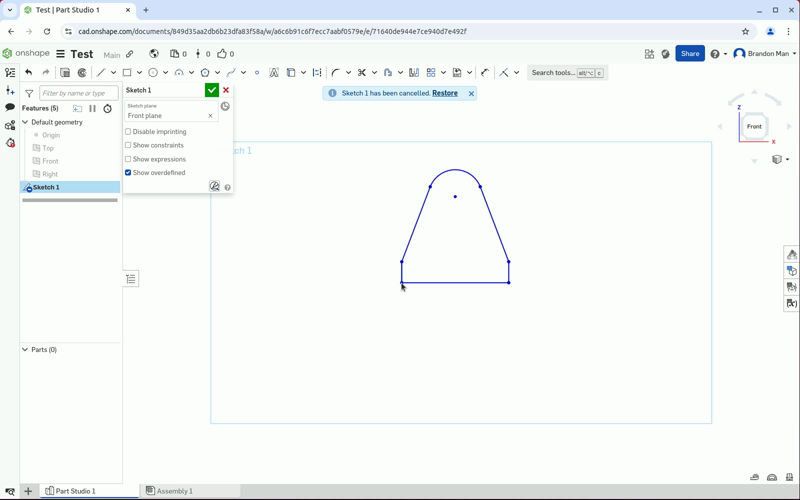
key_down(shift)
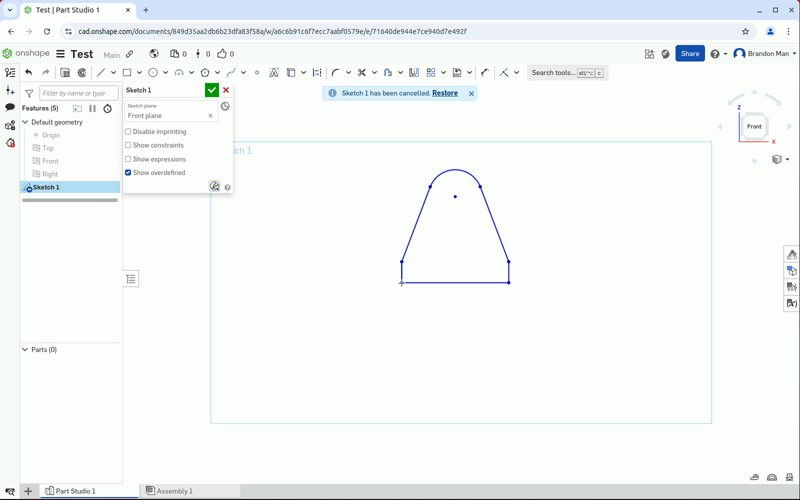
mouse_move(455, 197)
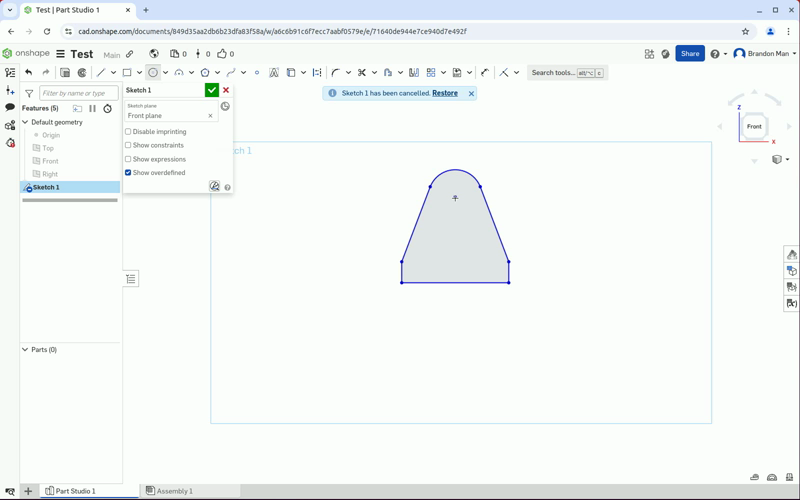
scroll(6)
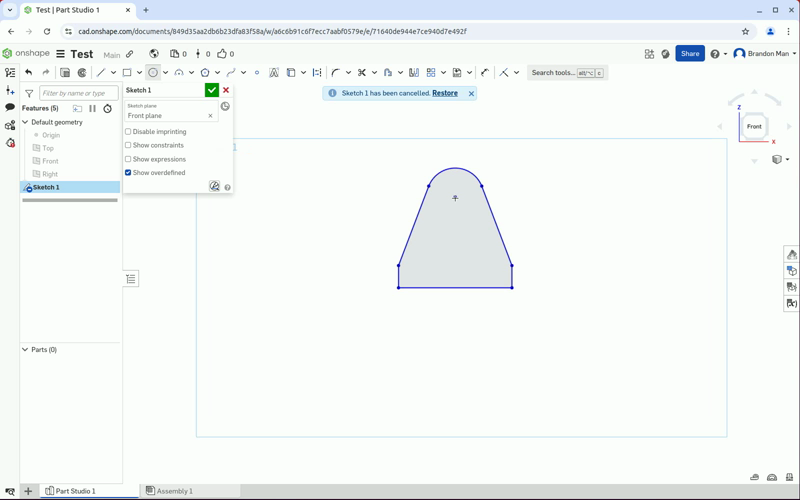
scroll(6)
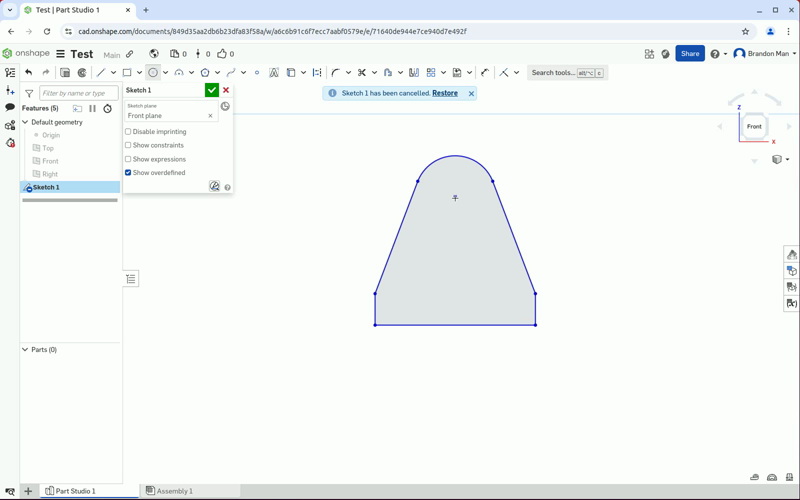
scroll(6)
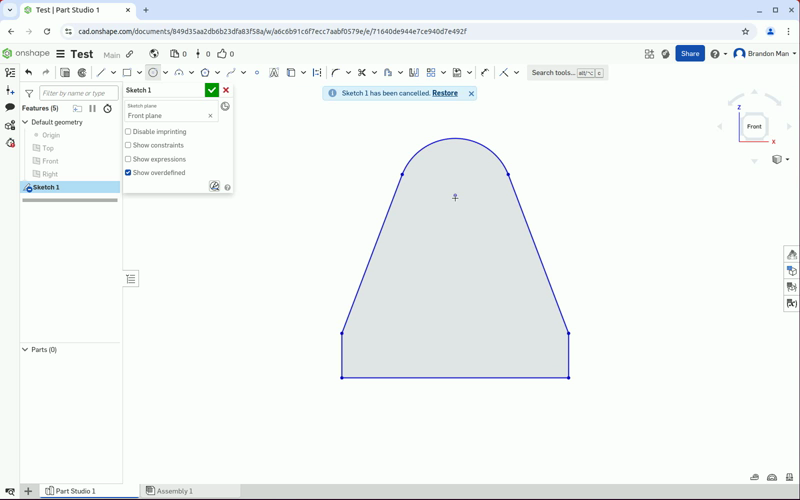
scroll(6)
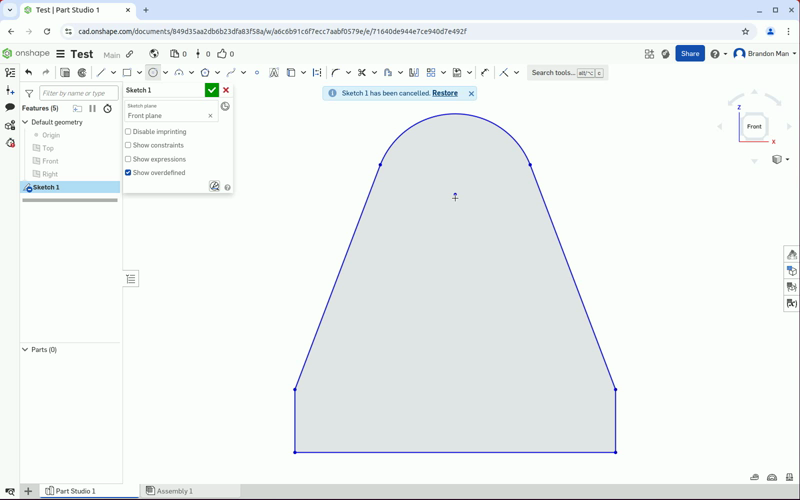
scroll(6)
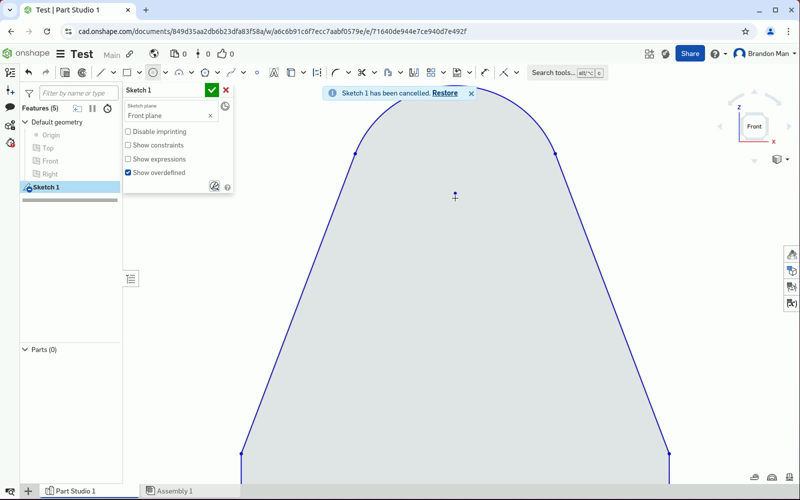
scroll(6)
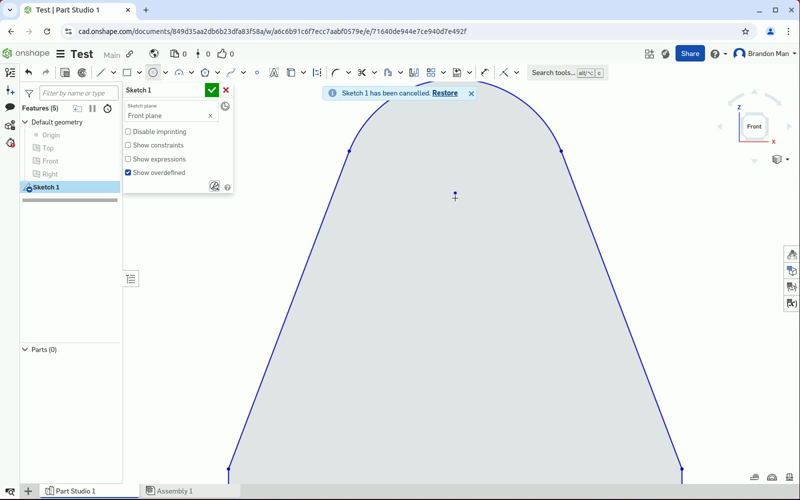
scroll(6)
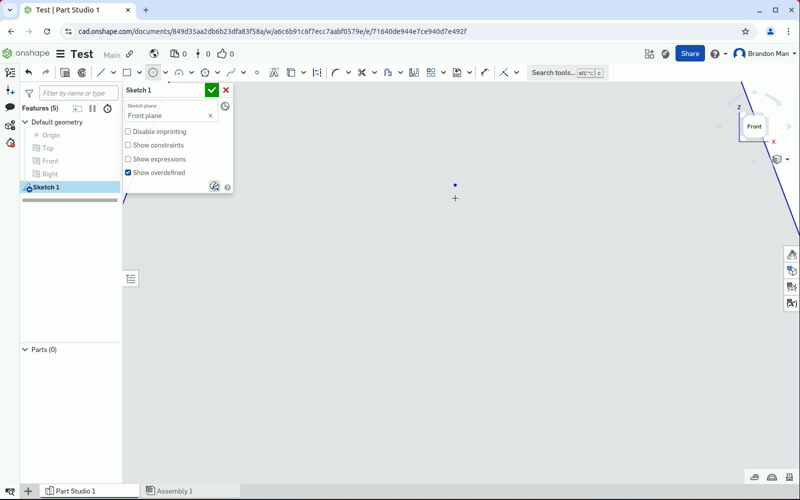
click(455, 197)
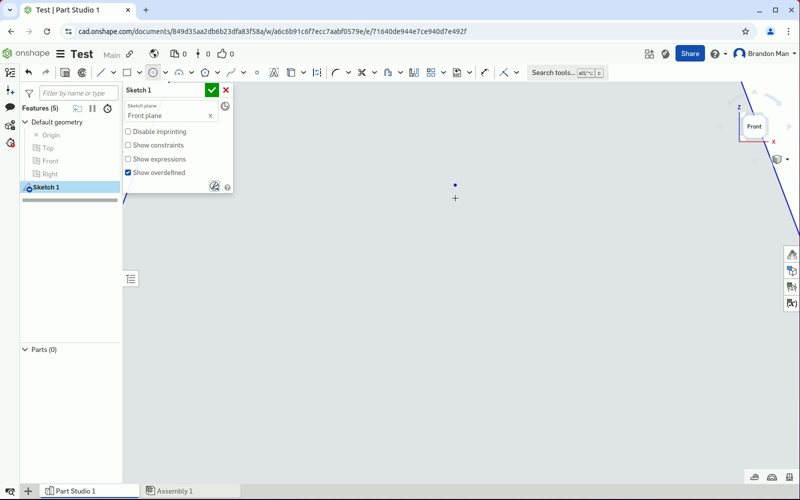
scroll(-6)
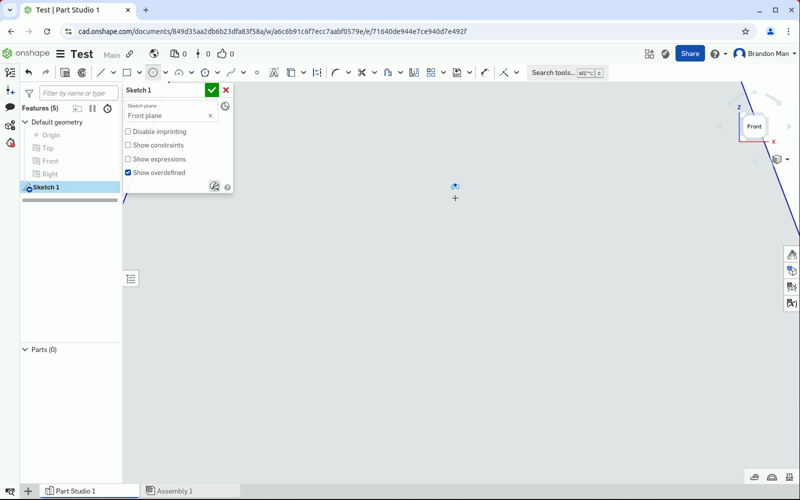
scroll(-6)
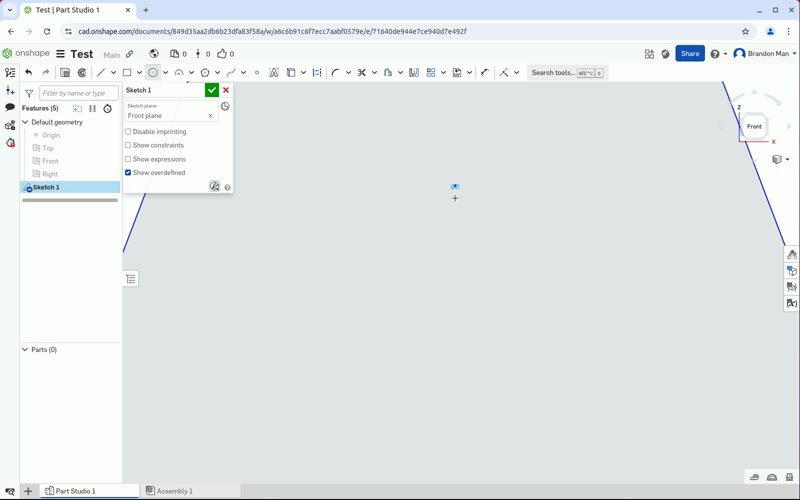
scroll(-6)
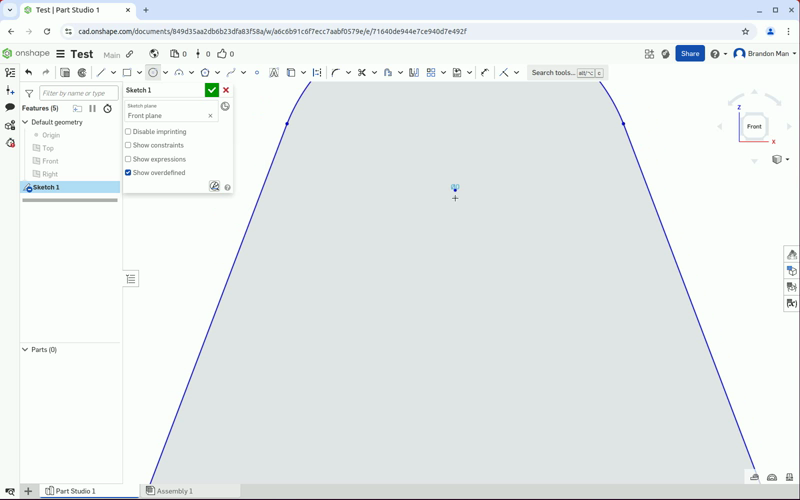
scroll(-6)
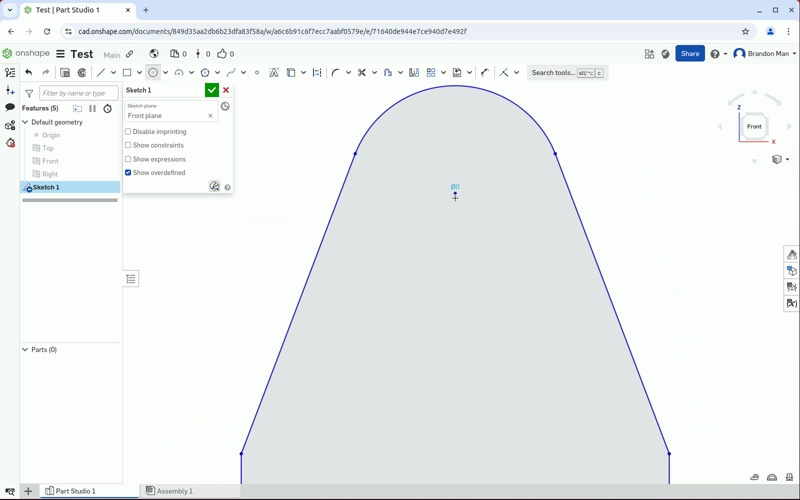
scroll(-6)
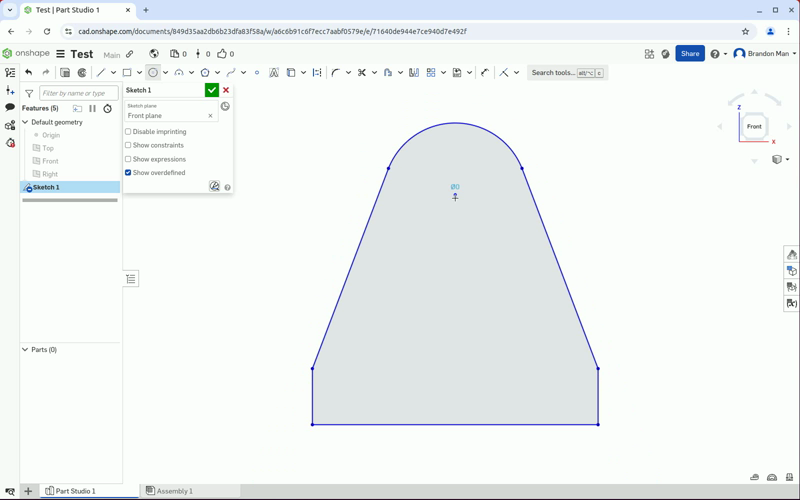
scroll(-6)
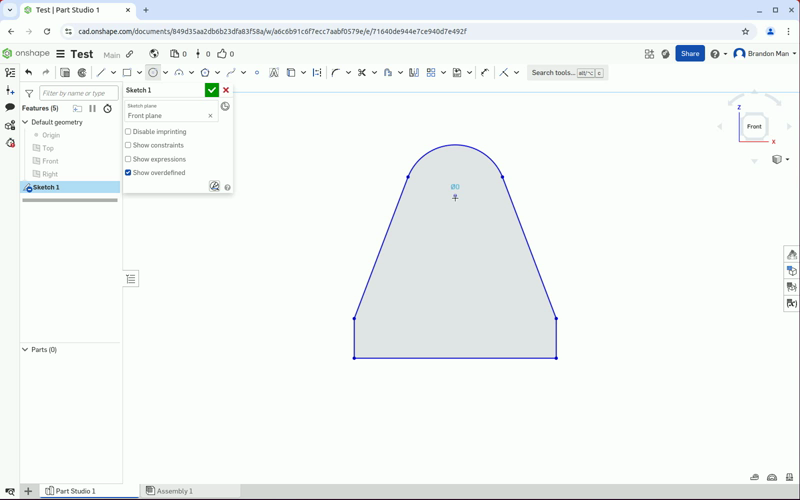
scroll(-6)
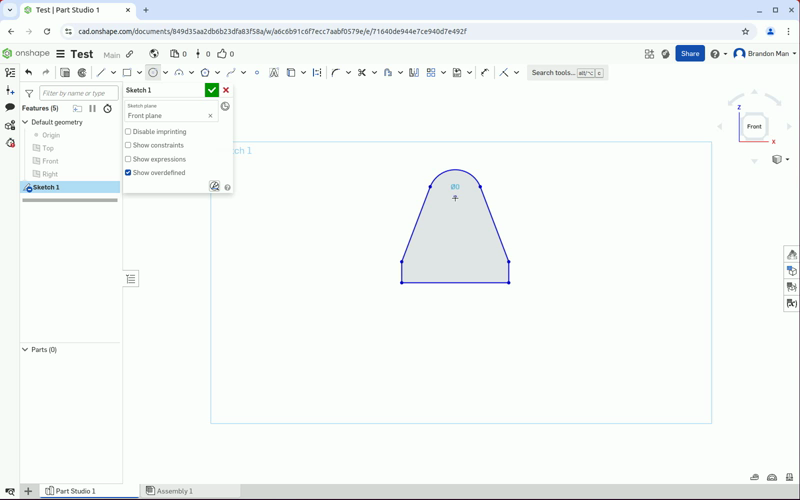
key_up(shift)
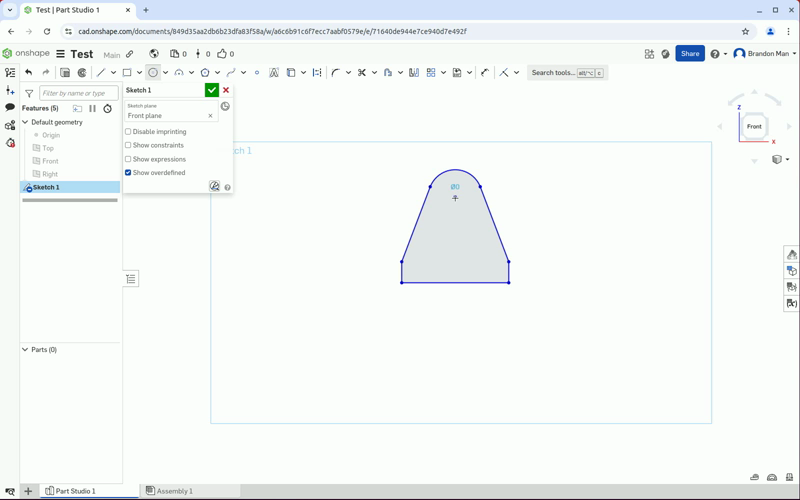
mouse_move(474, 197)
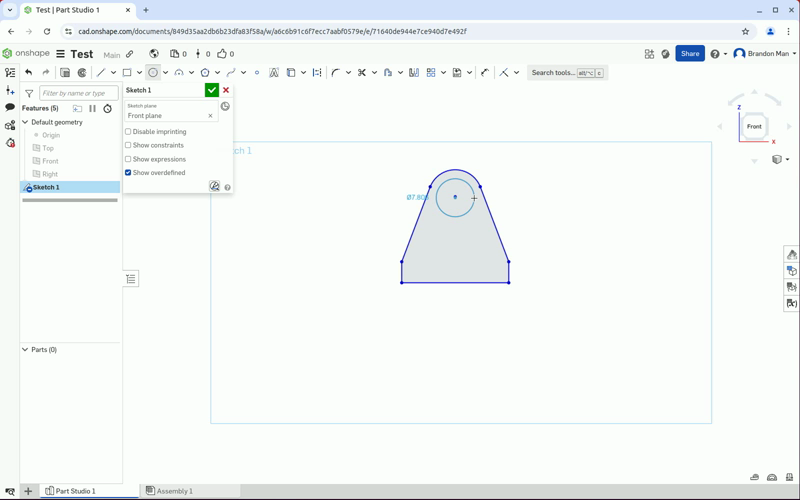
click(474, 197)
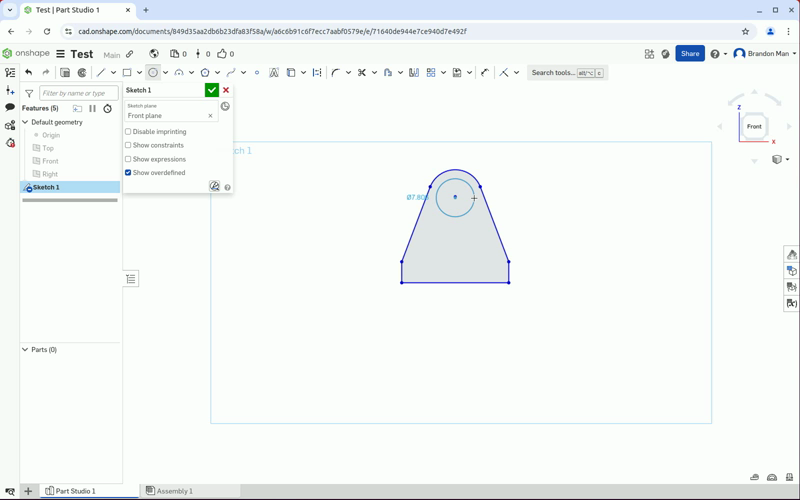
key(esc)
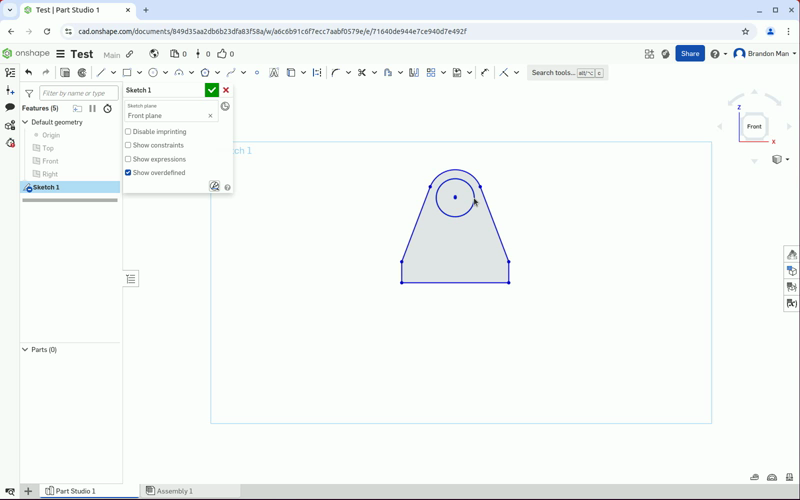
mouse_move(475, 234)
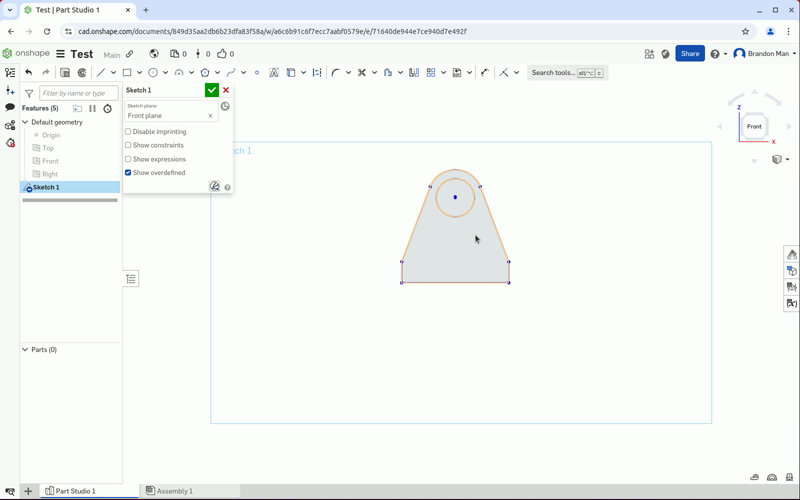
click(475, 234)
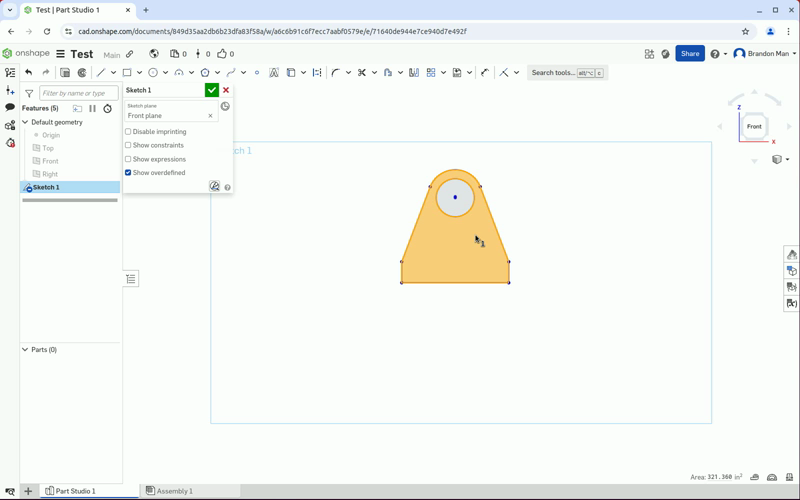
mouse_move(73, 352)
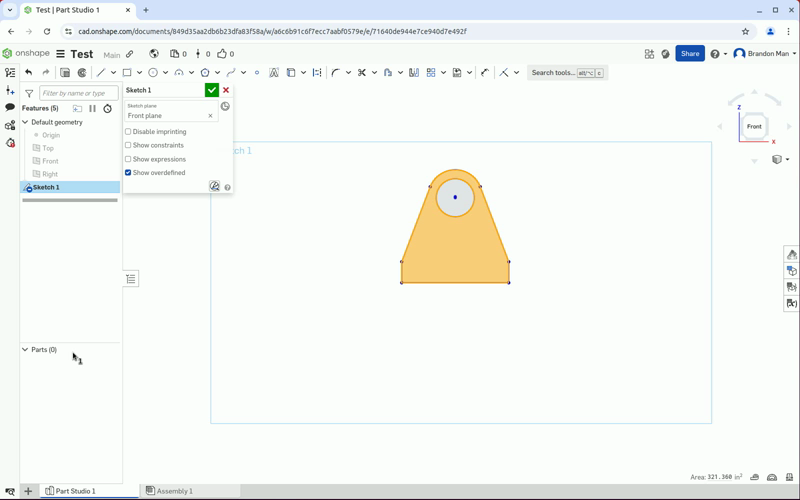
key(shift+y)
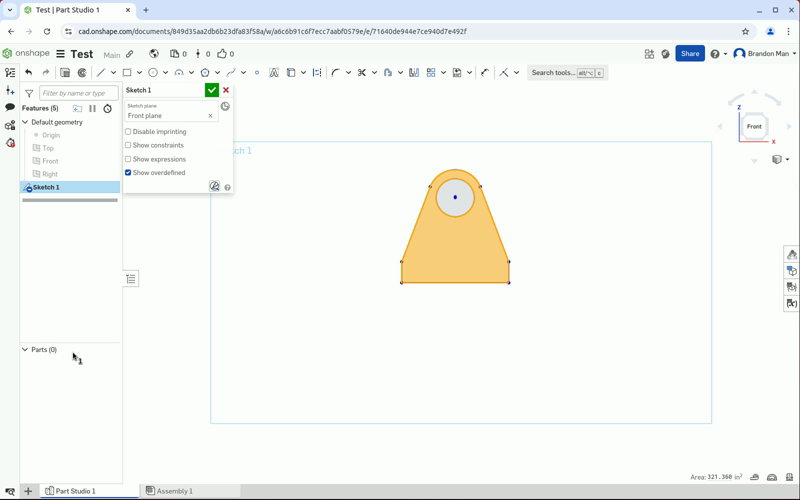
key(shift+e)
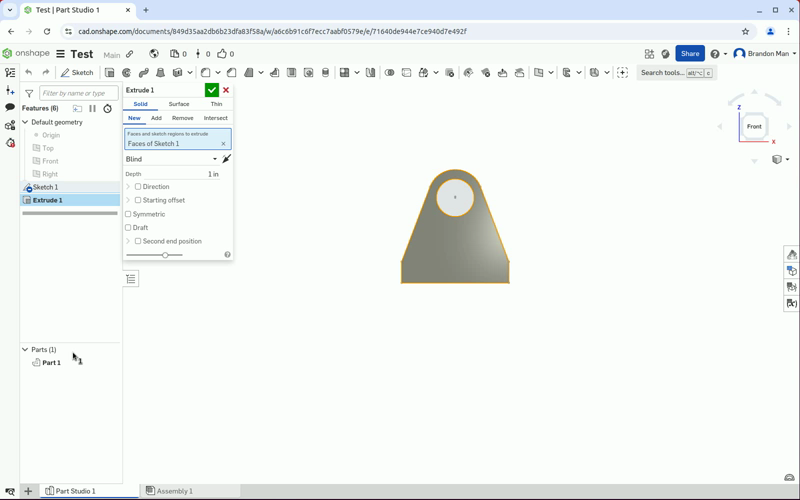
mouse_move(143, 106)
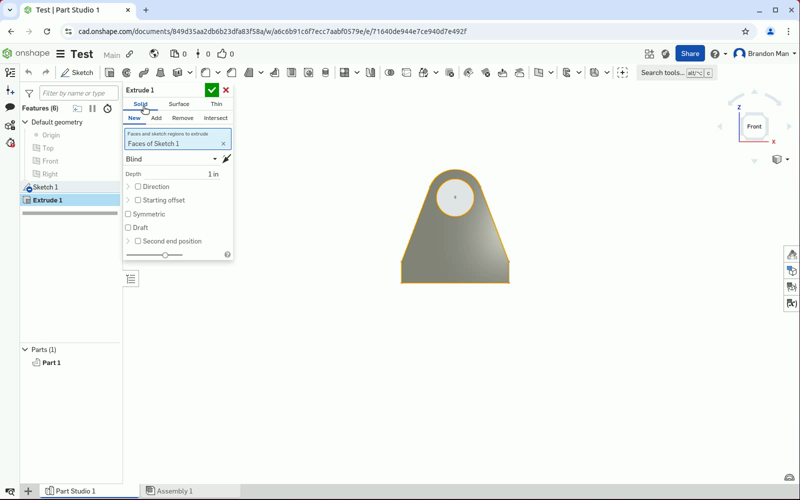
click(143, 106)
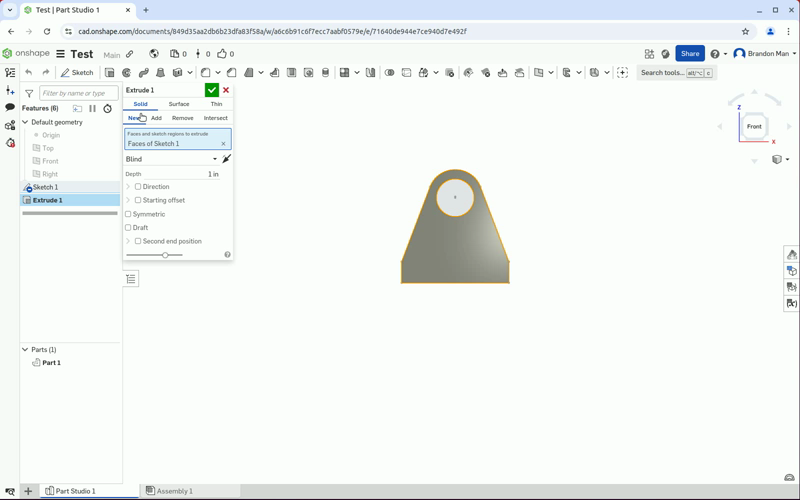
mouse_move(137, 120)
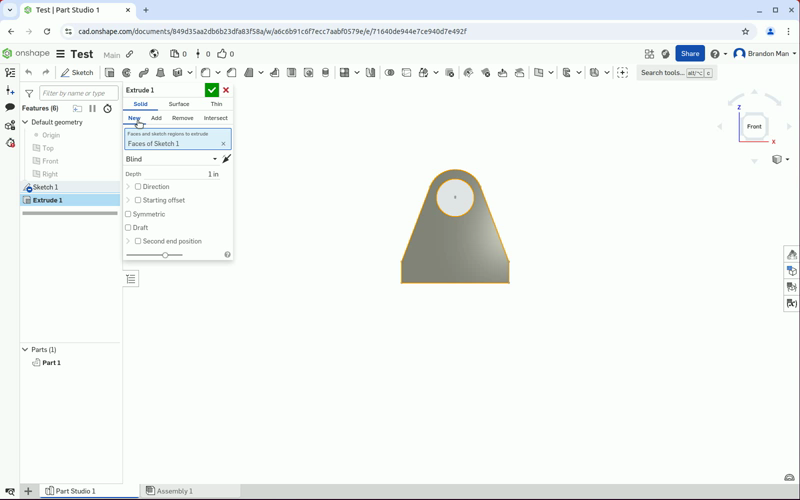
click(137, 120)
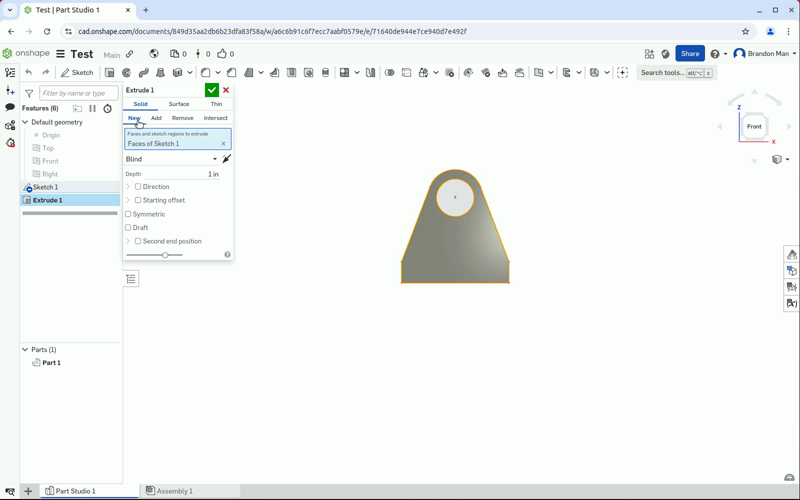
key(tab, 4)
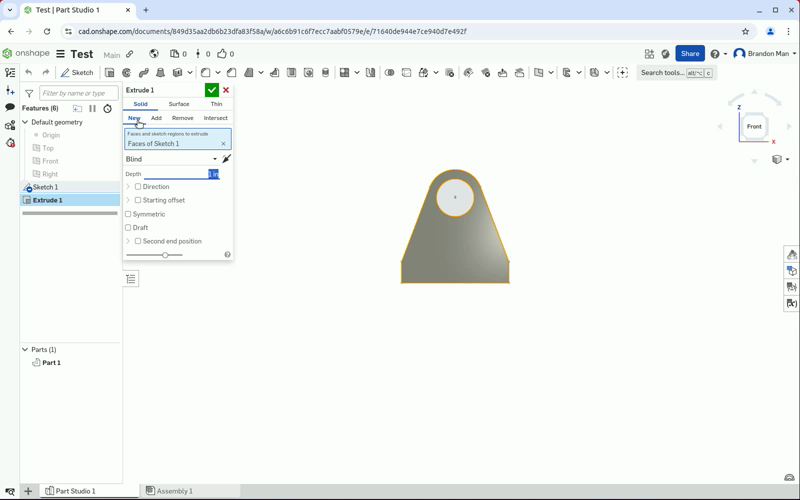
text(1.685)
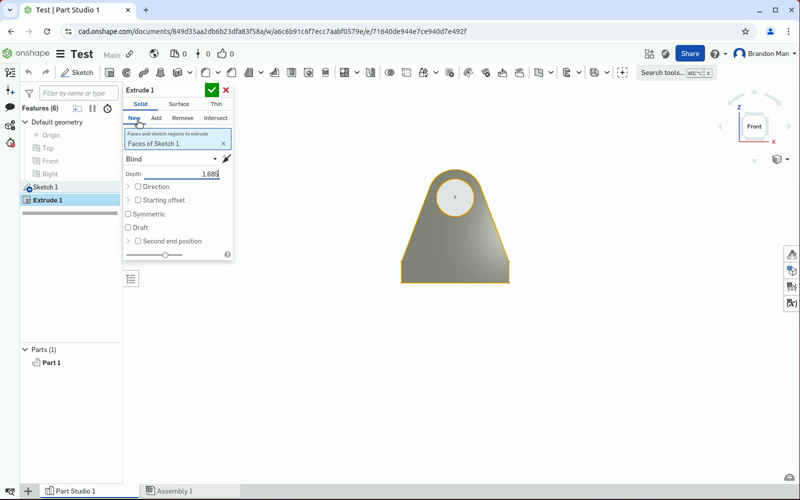
key(enter)
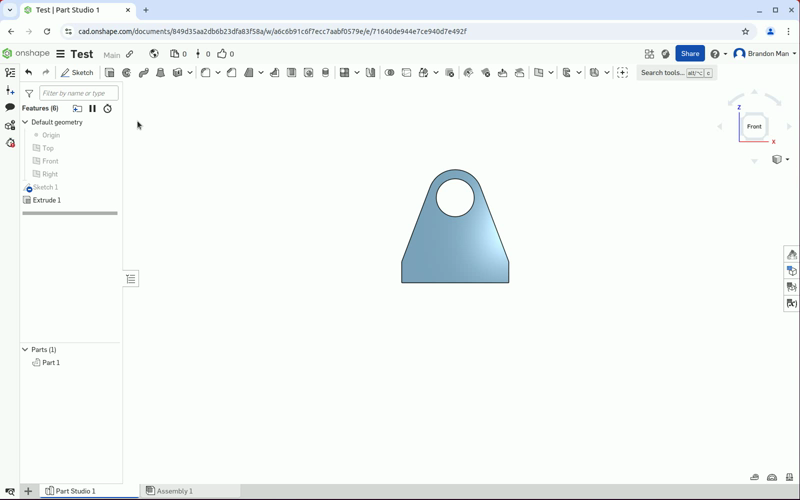
key(shift+h)
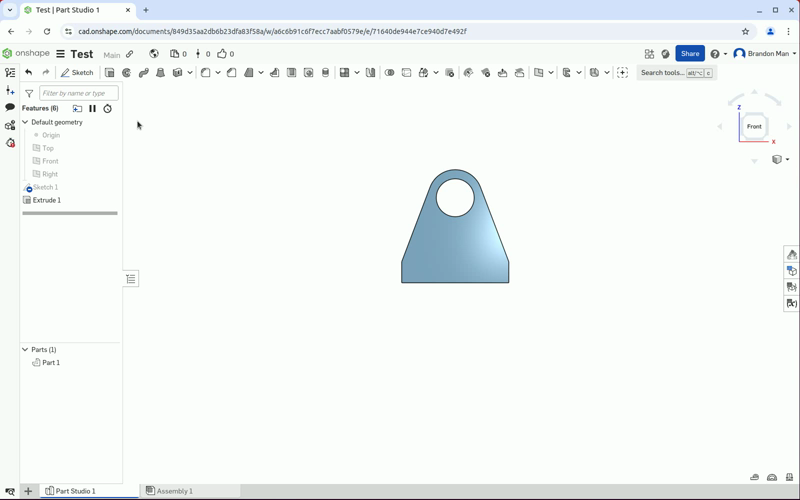
key(shift+h)
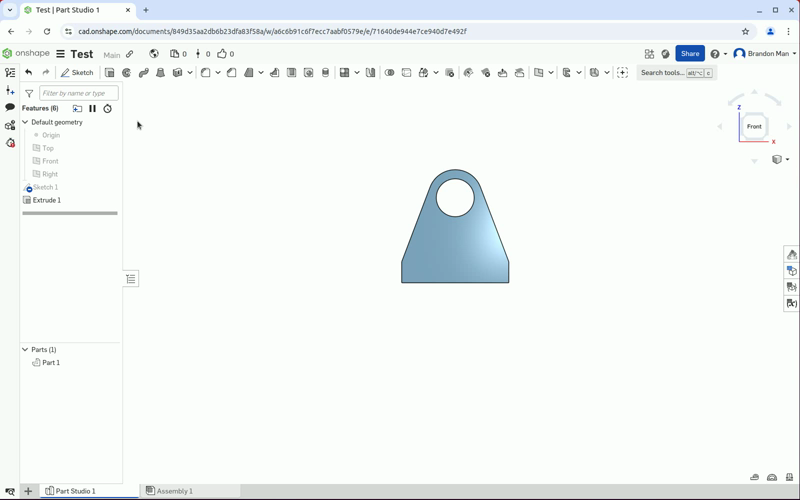
mouse_move(73, 189)
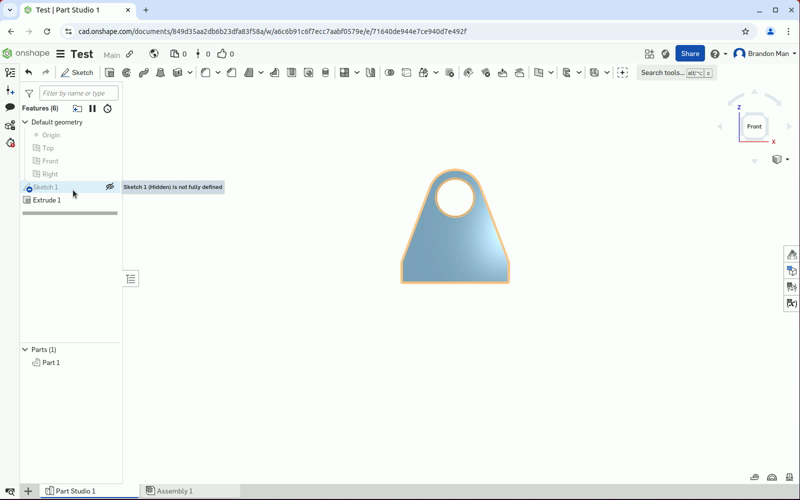
click(73, 189)
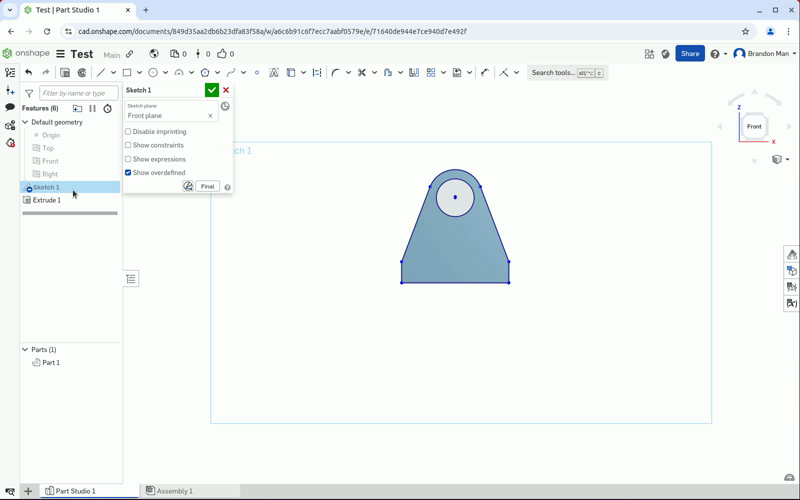
mouse_move(229, 92)
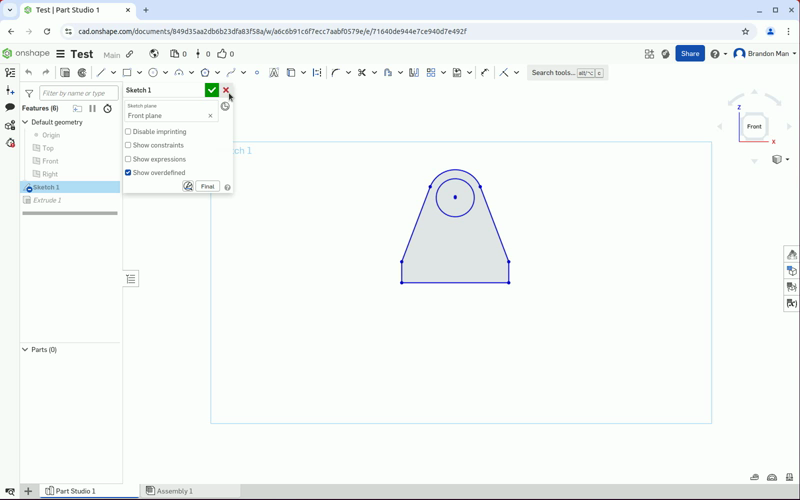
click(229, 92)
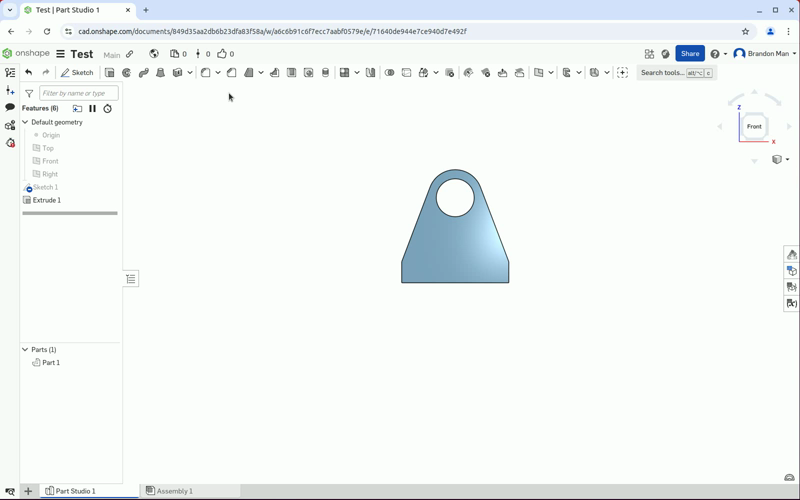
mouse_move(541, 75)
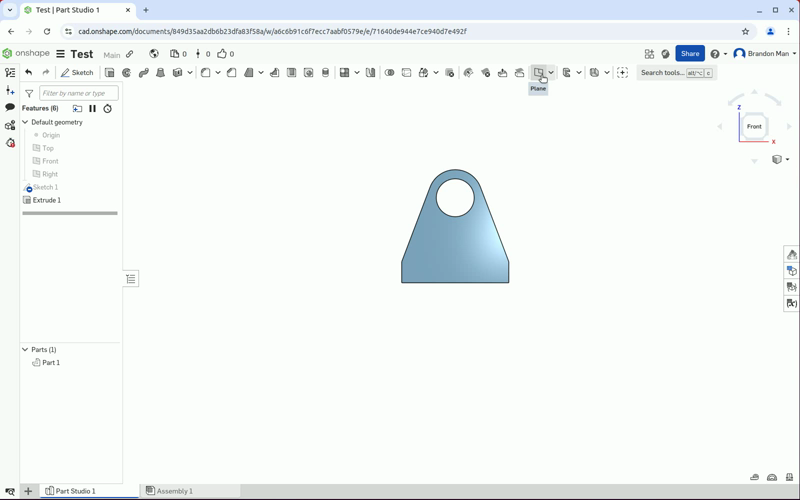
click(541, 75)
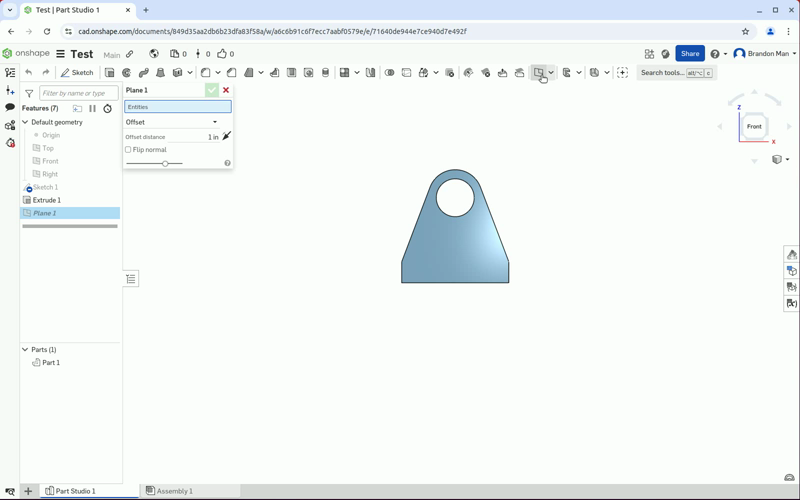
mouse_move(73, 163)
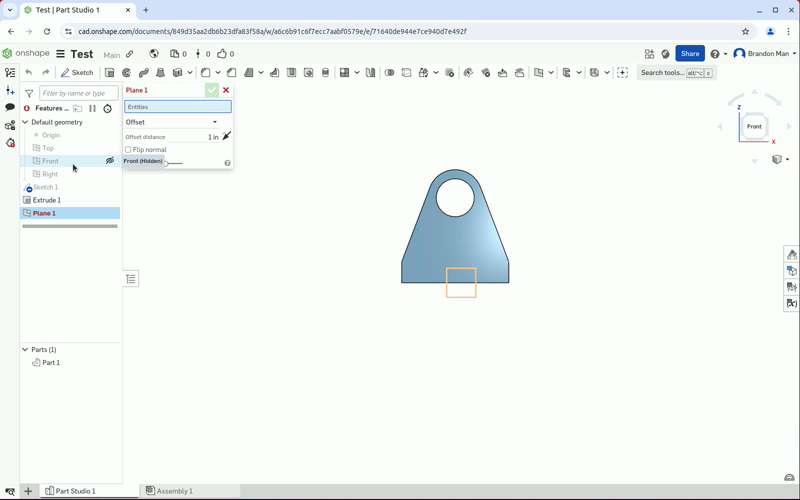
click(73, 163)
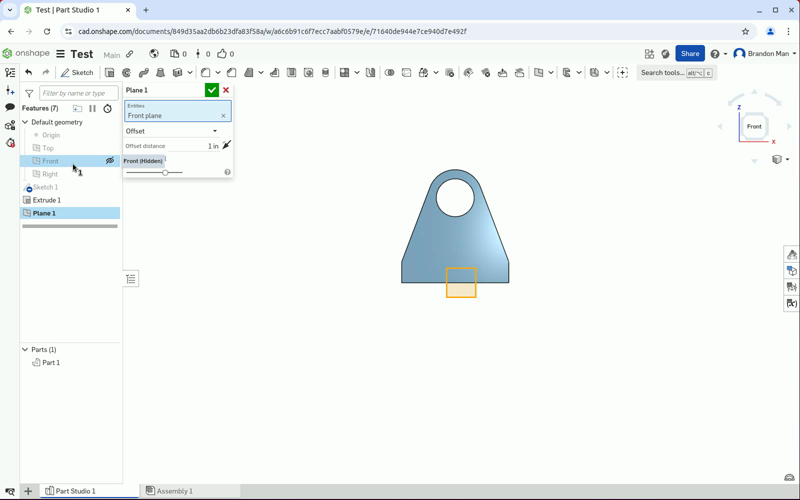
key(tab, 2)
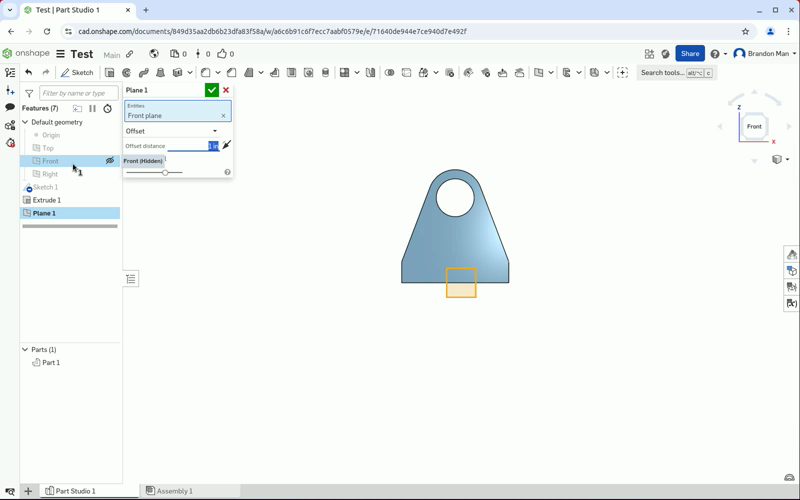
text(1.695)
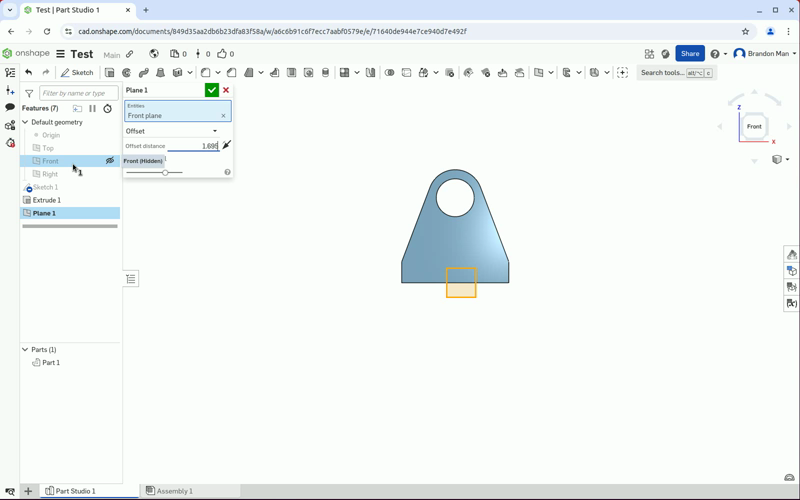
key(enter, 2)
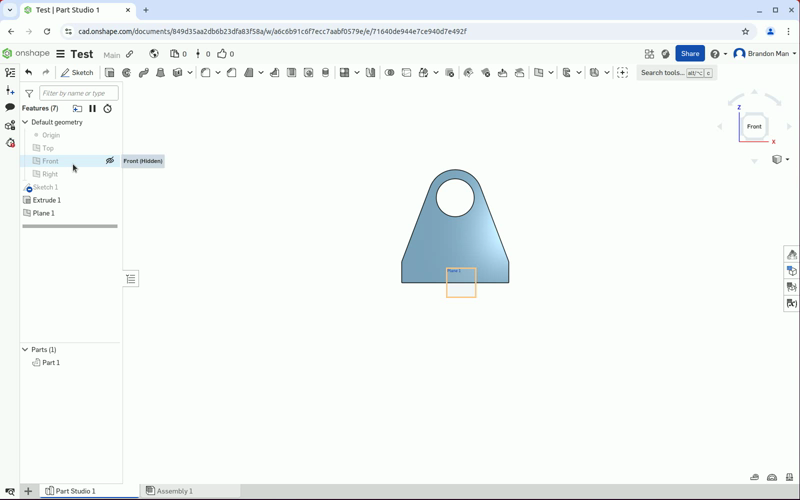
key(shift+s)
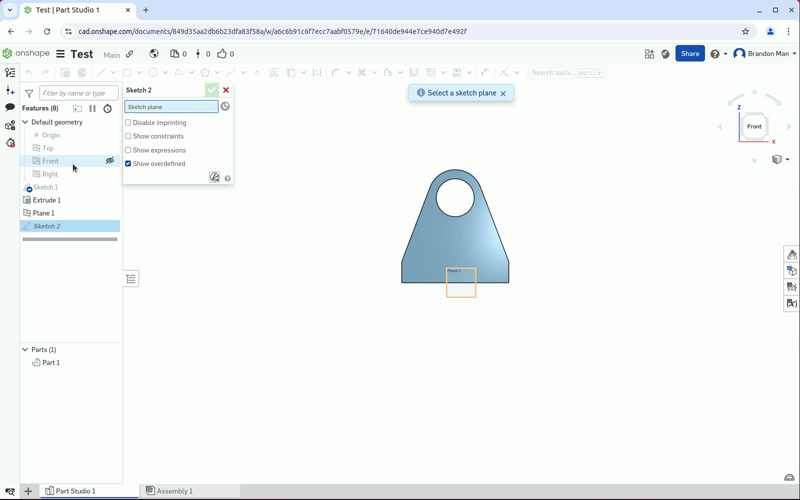
mouse_move(73, 215)
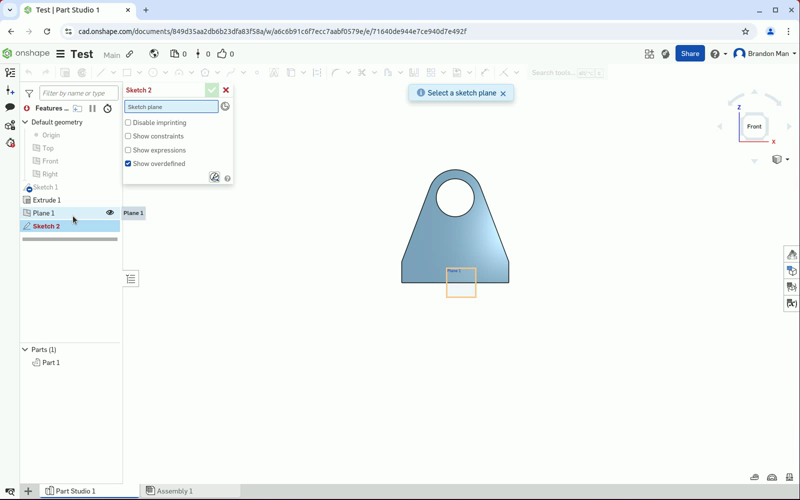
click(73, 215)
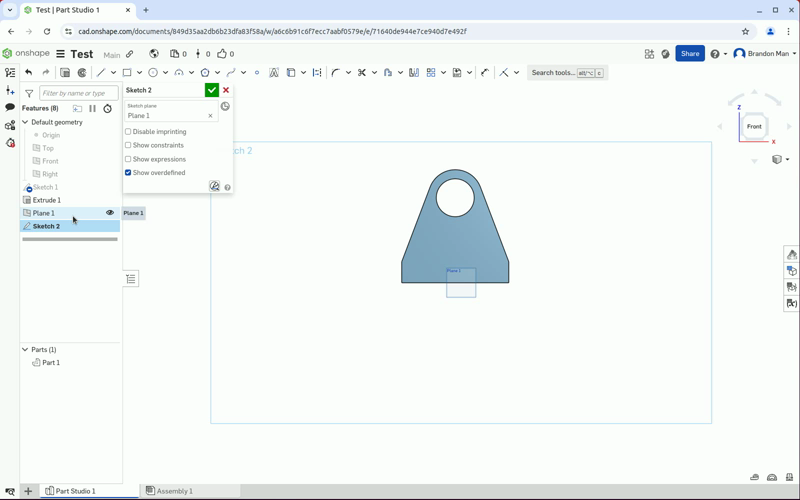
mouse_move(73, 352)
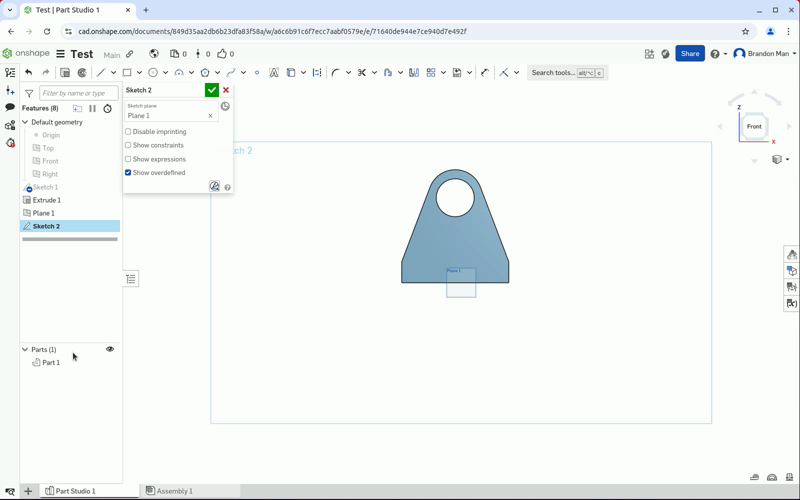
key(y)
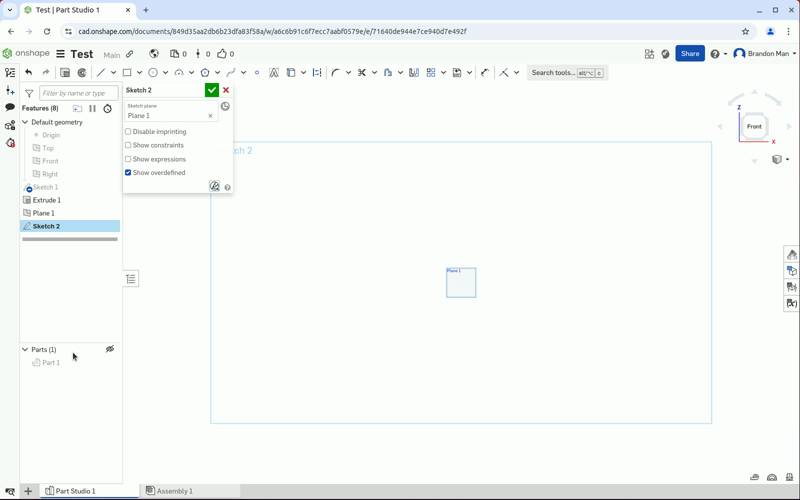
key(l)
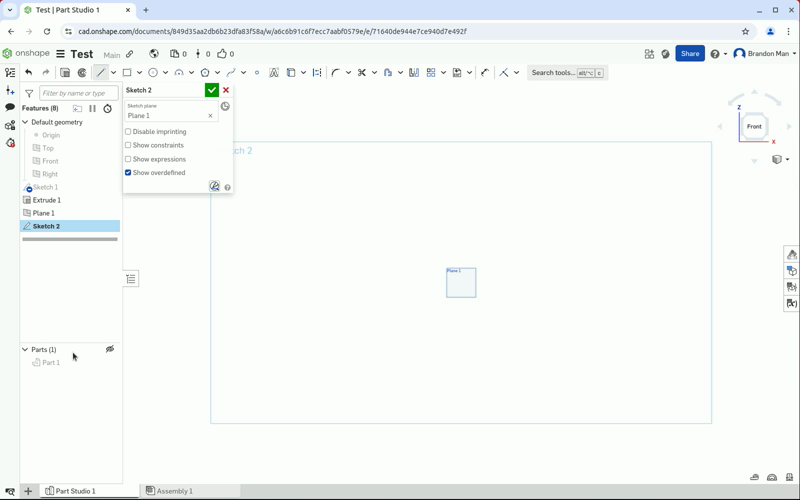
key_down(shift)
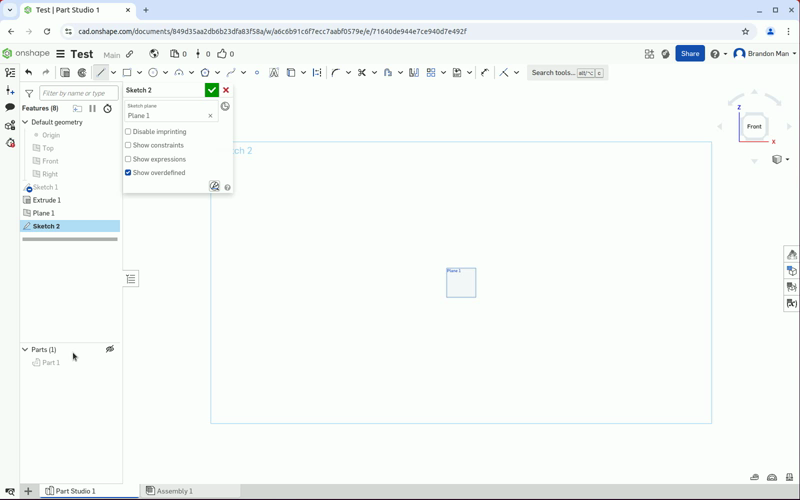
mouse_move(401, 282)
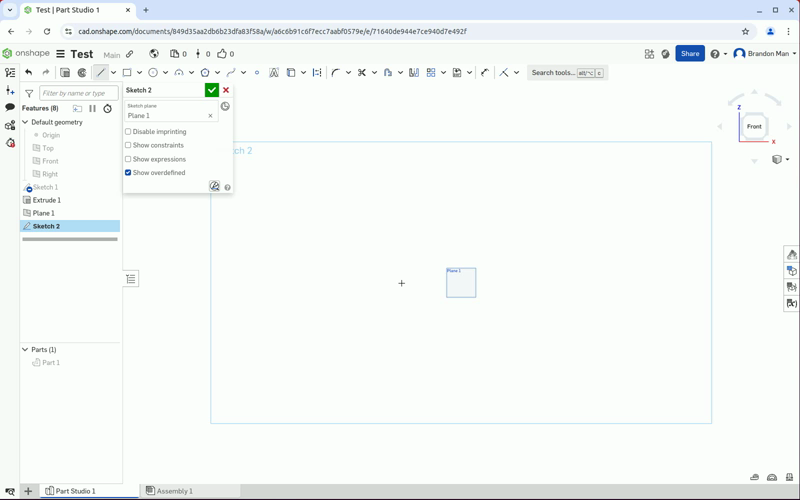
click(401, 282)
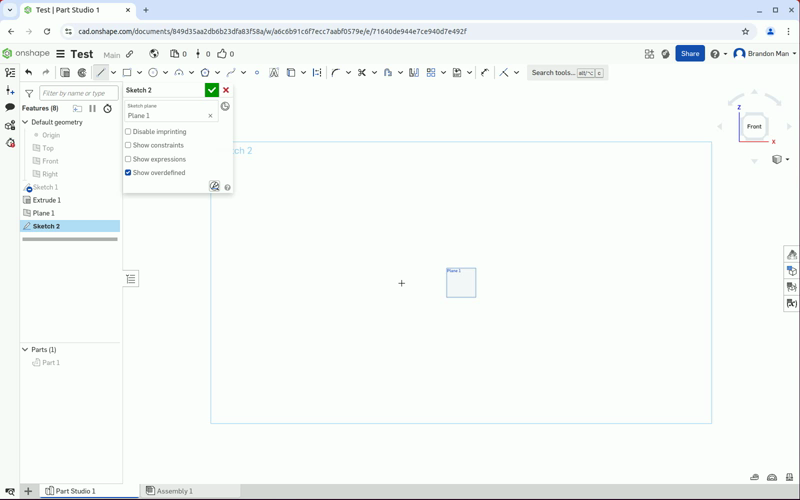
key_up(shift)
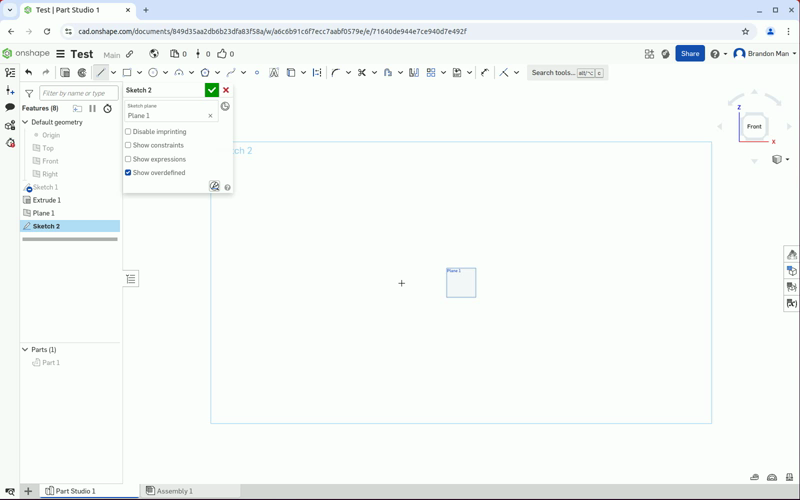
key_down(shift)
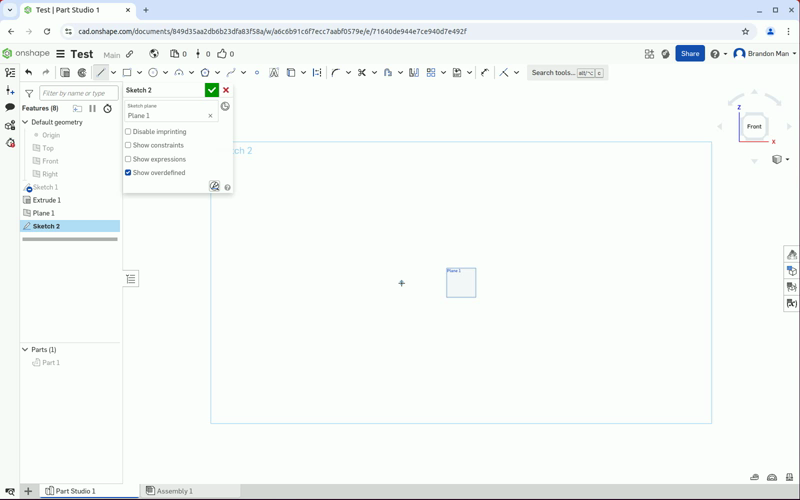
mouse_move(508, 282)
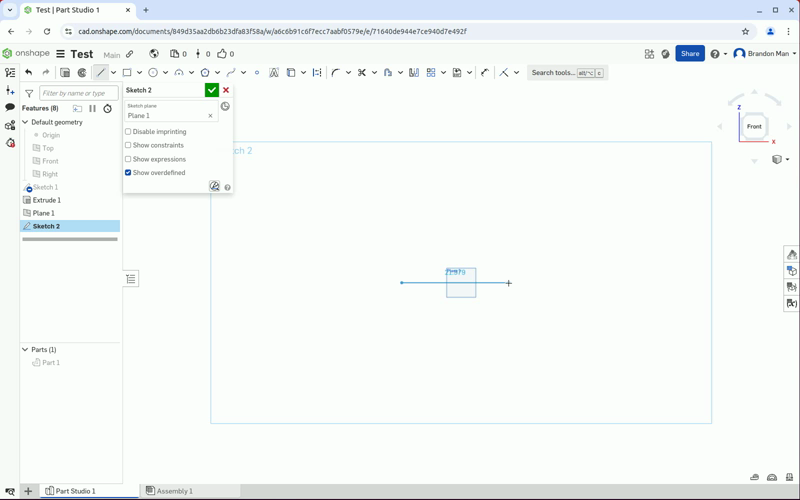
click(508, 282)
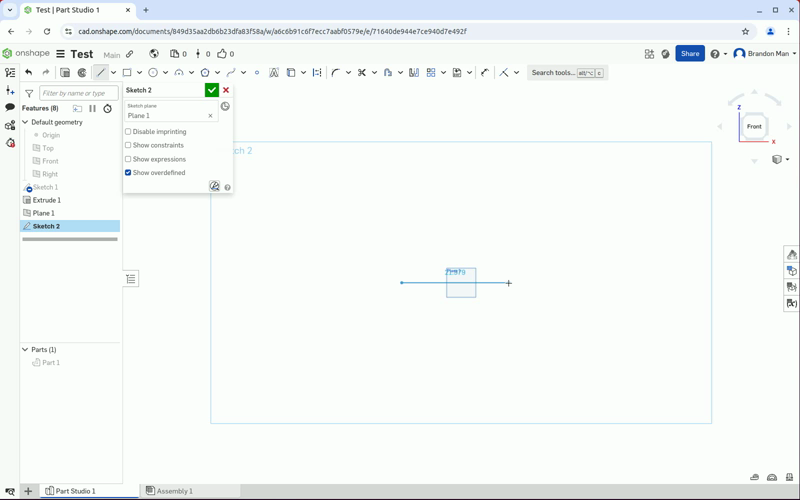
key_up(shift)
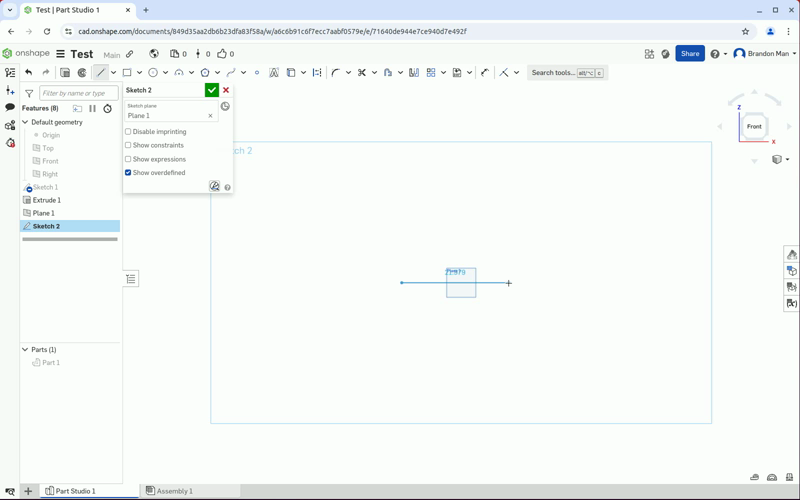
key_down(shift)
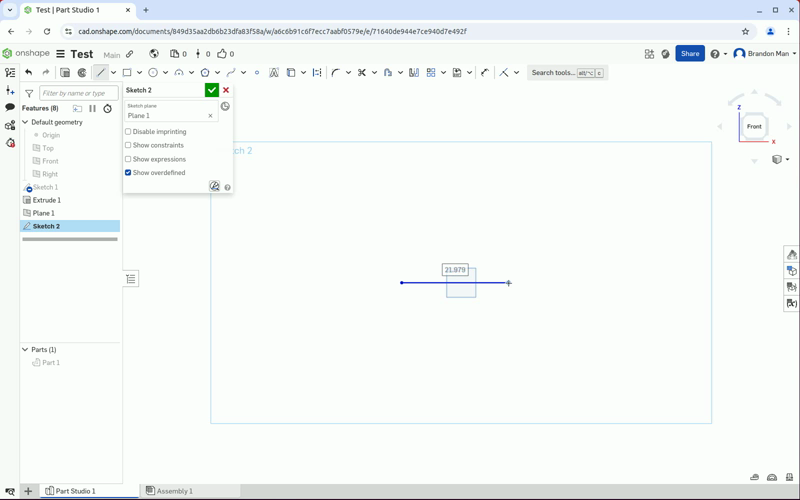
mouse_move(538, 282)
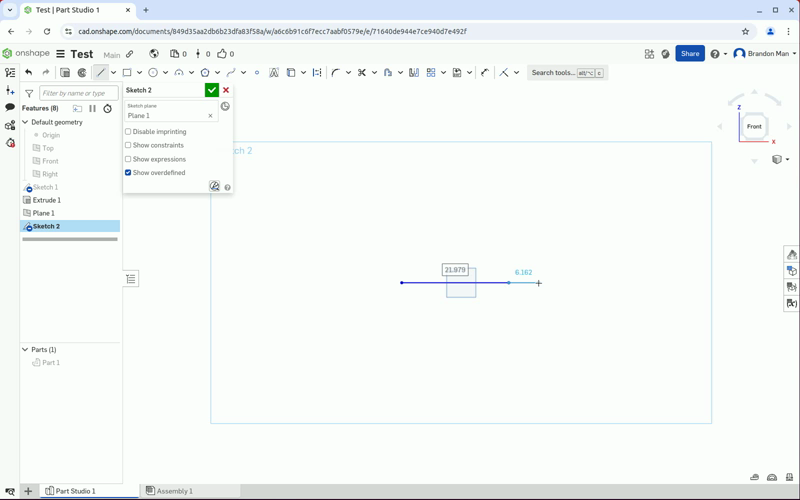
mouse_move(508, 261)
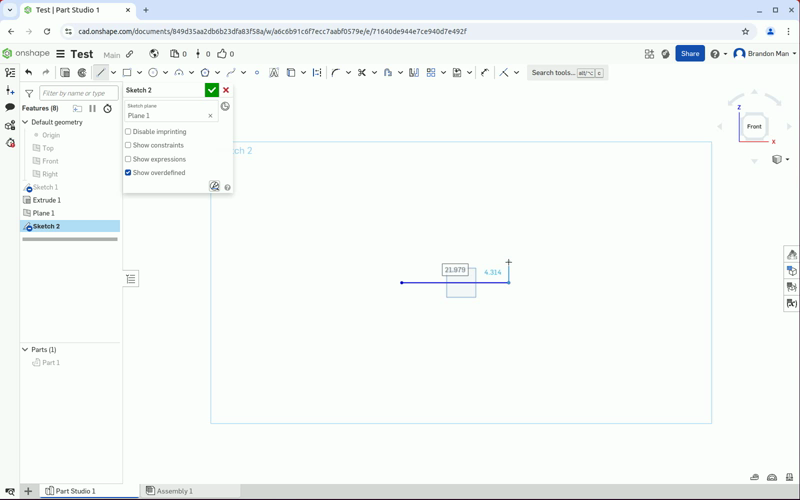
click(508, 261)
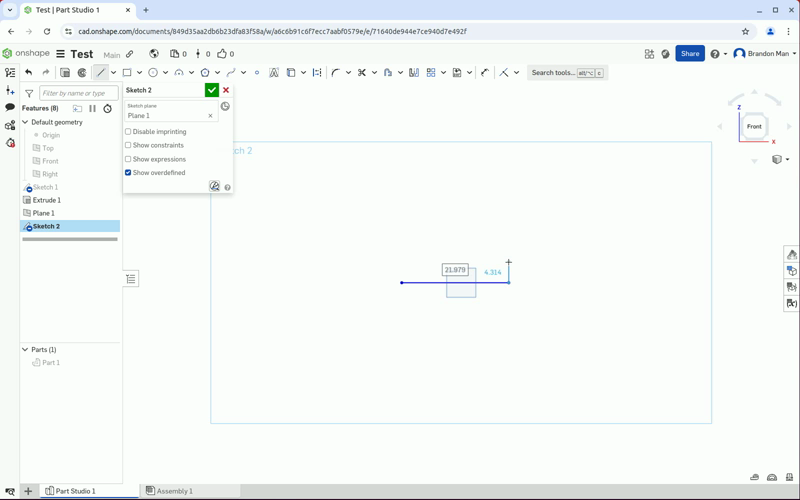
key_up(shift)
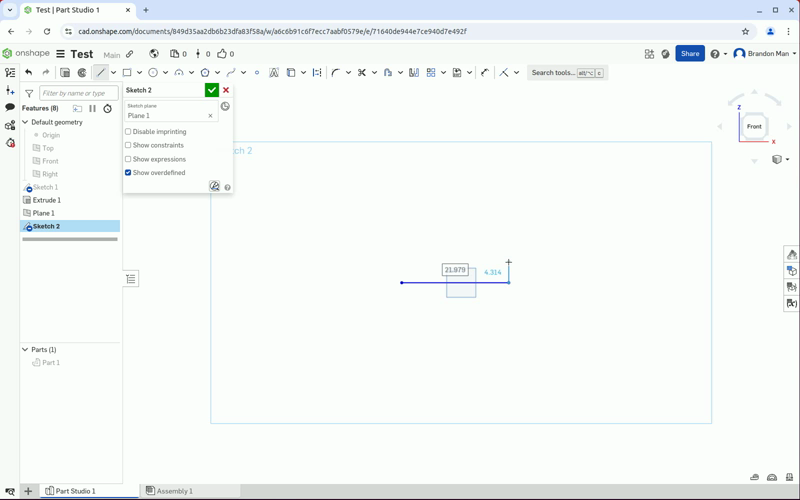
key_down(shift)
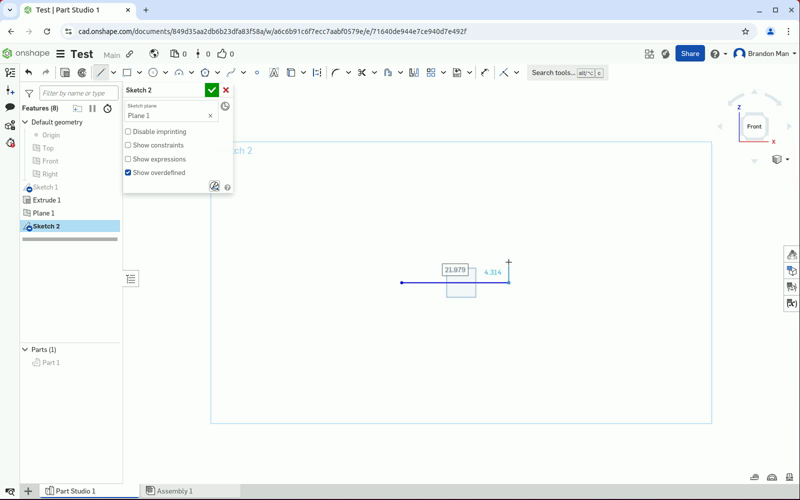
mouse_move(401, 261)
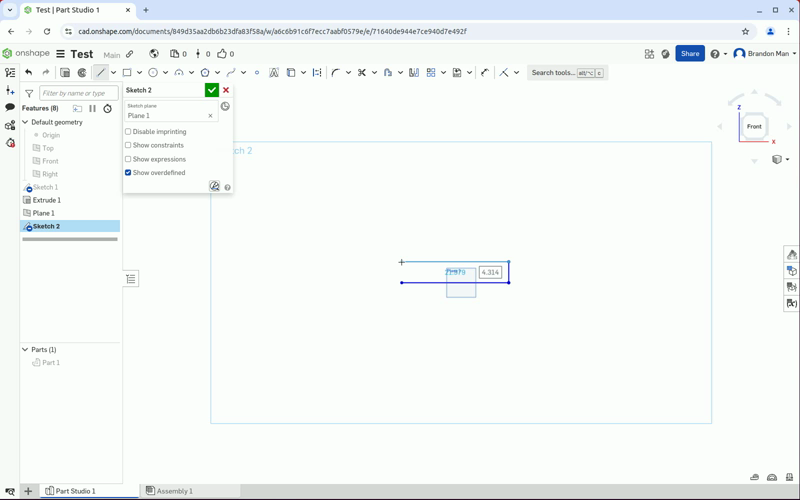
click(401, 261)
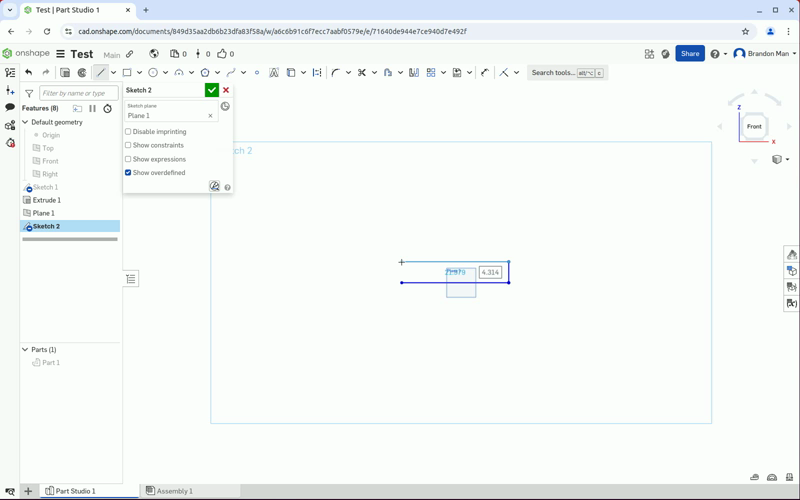
key_up(shift)
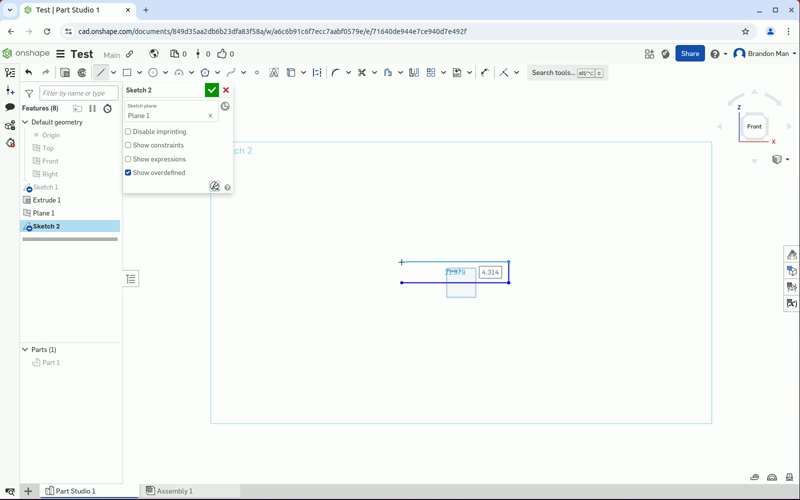
mouse_move(431, 261)
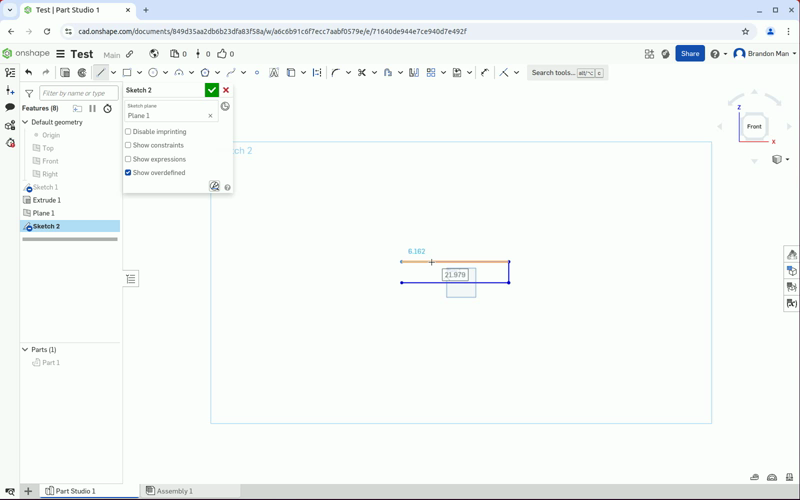
key_down(shift)
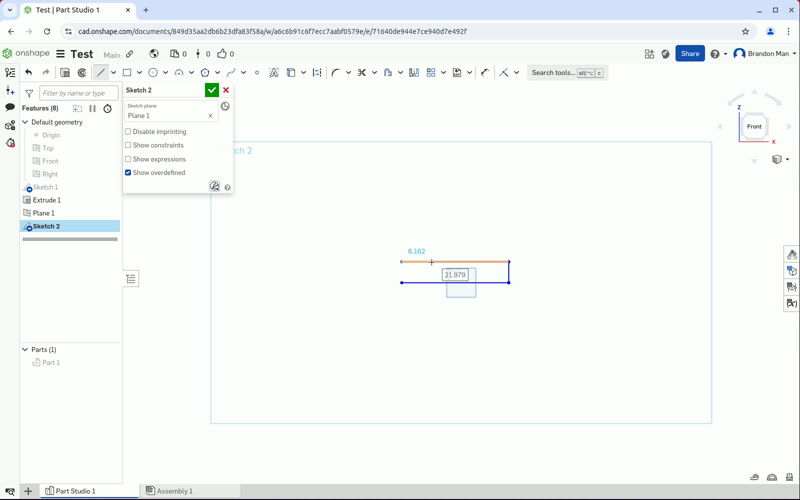
mouse_move(401, 282)
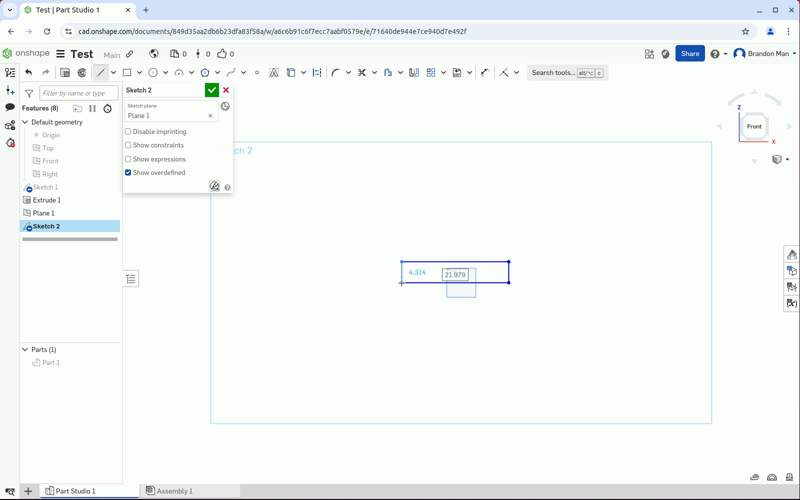
key_up(shift)
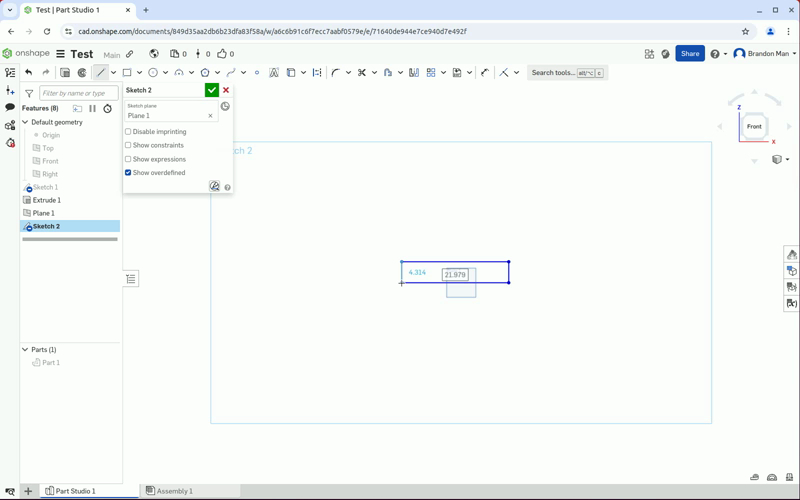
click(401, 282)
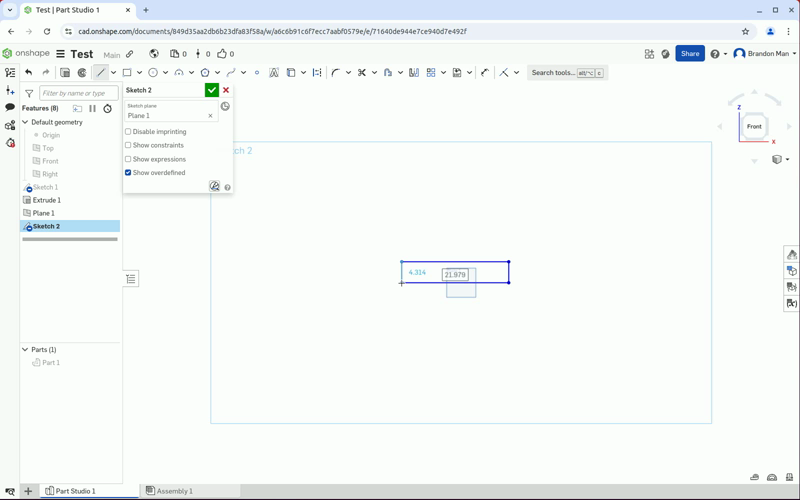
key(esc)
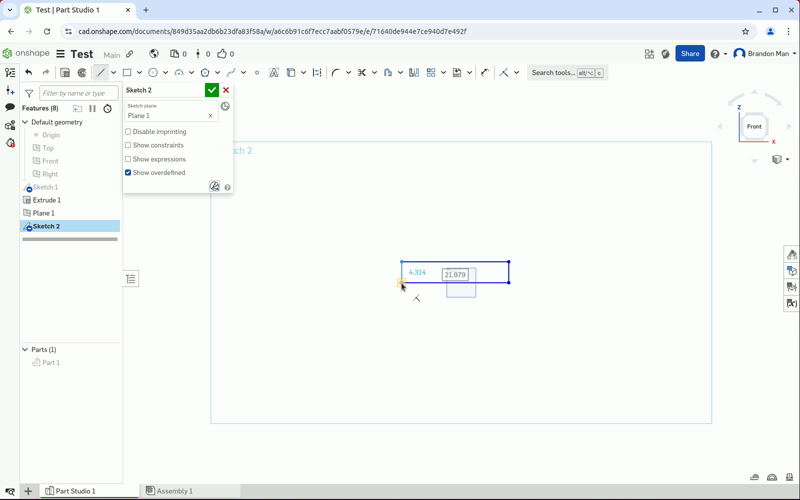
mouse_move(469, 275)
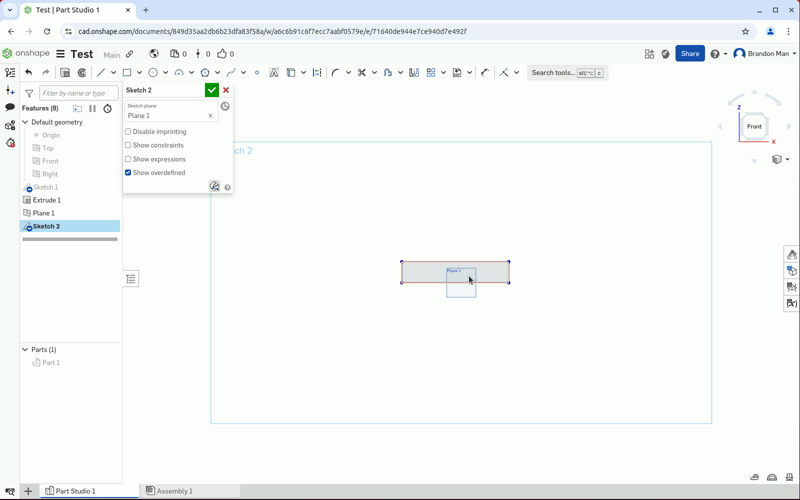
click(469, 275)
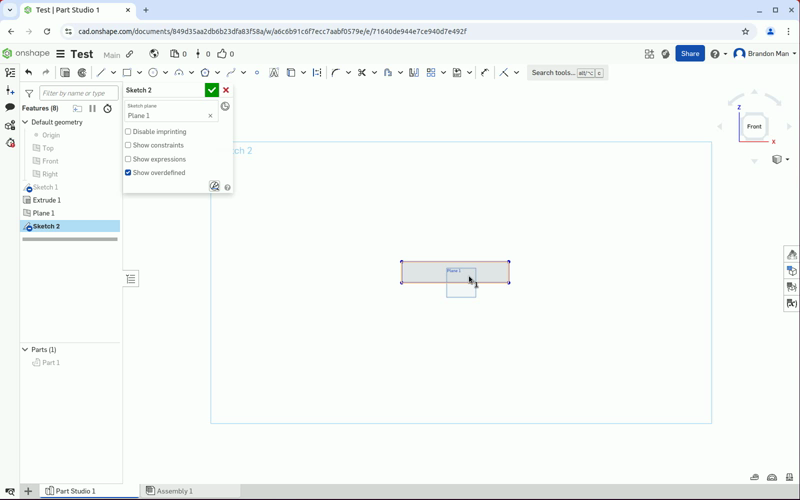
mouse_move(73, 352)
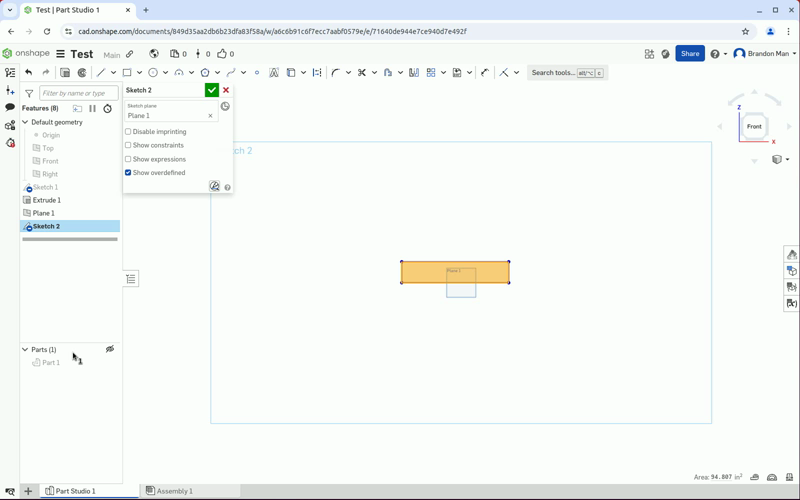
key(shift+y)
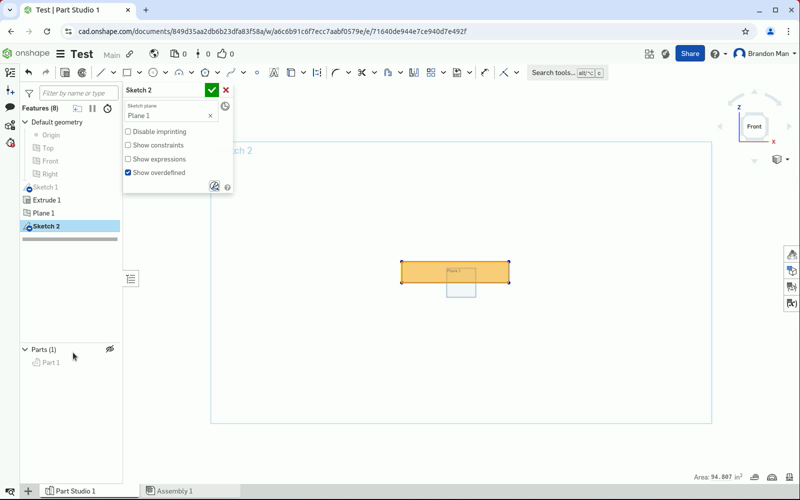
key(shift+e)
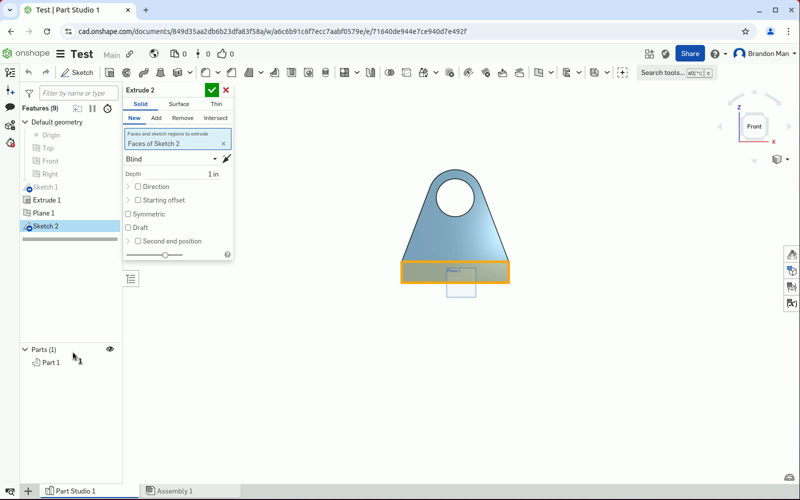
mouse_move(143, 106)
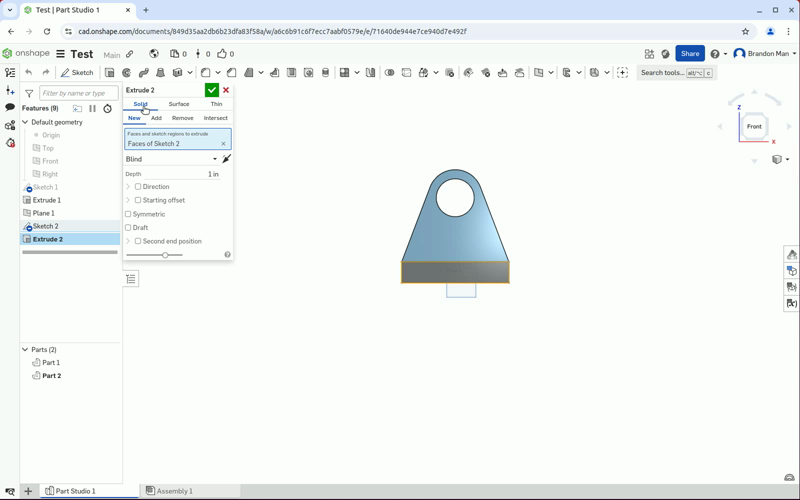
click(143, 106)
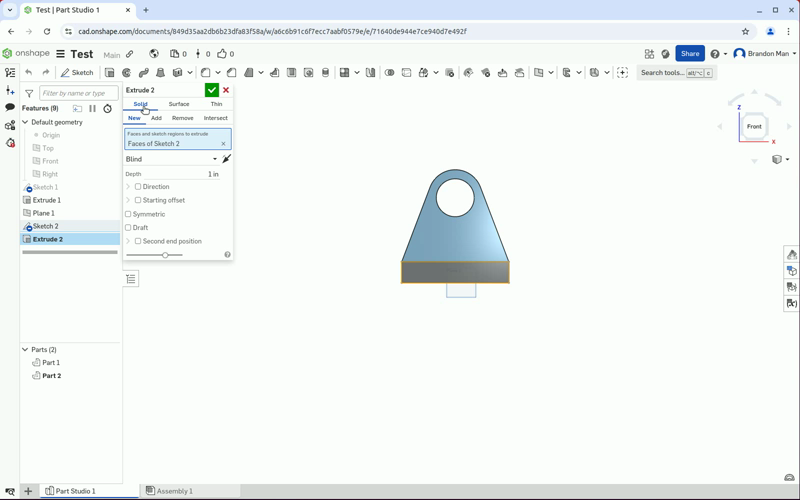
mouse_move(137, 120)
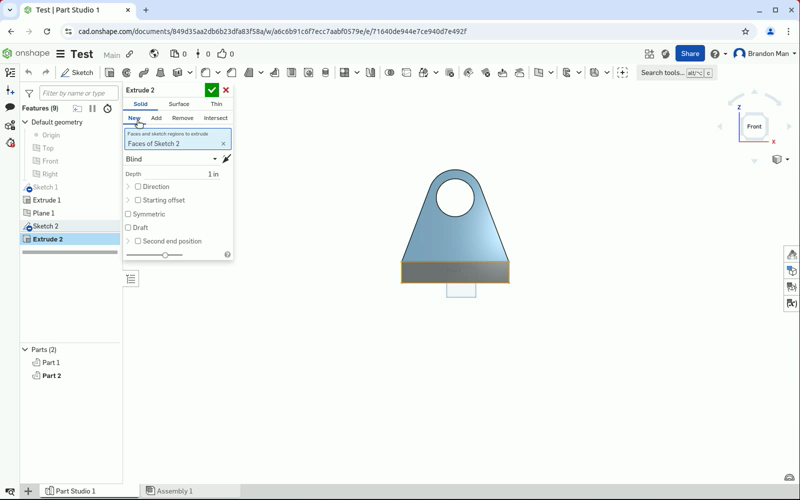
click(137, 120)
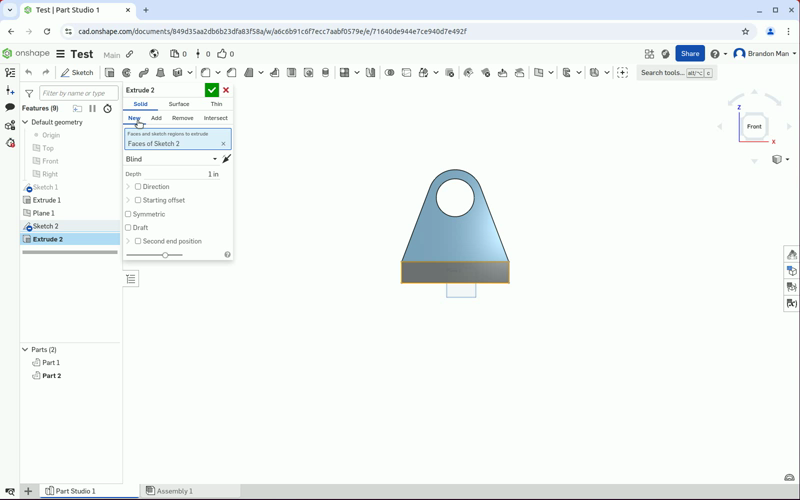
key(tab, 4)
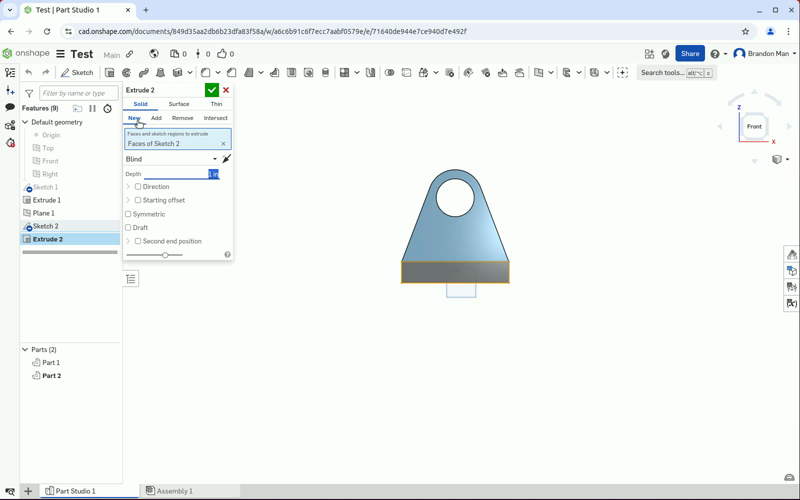
text(11.554)
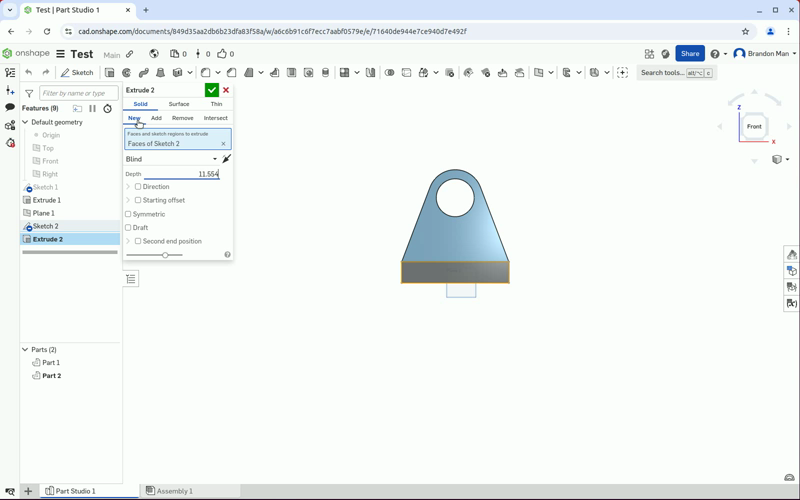
key(enter)
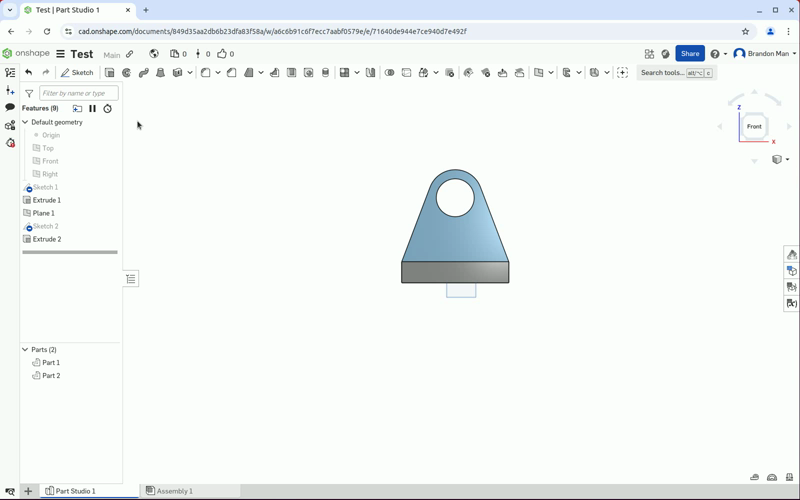
key(shift+h)
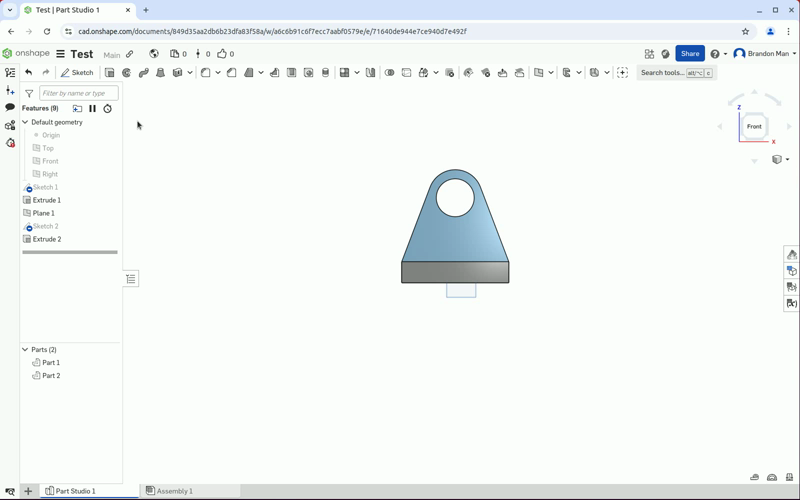
key(shift+h)
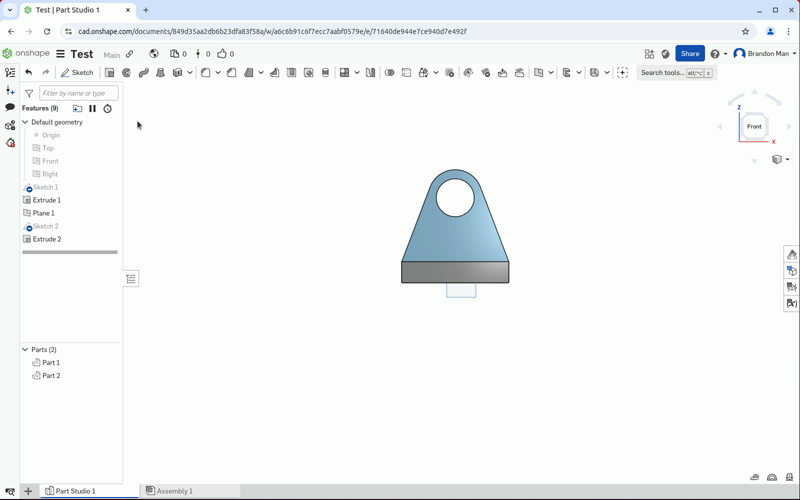
mouse_move(73, 189)
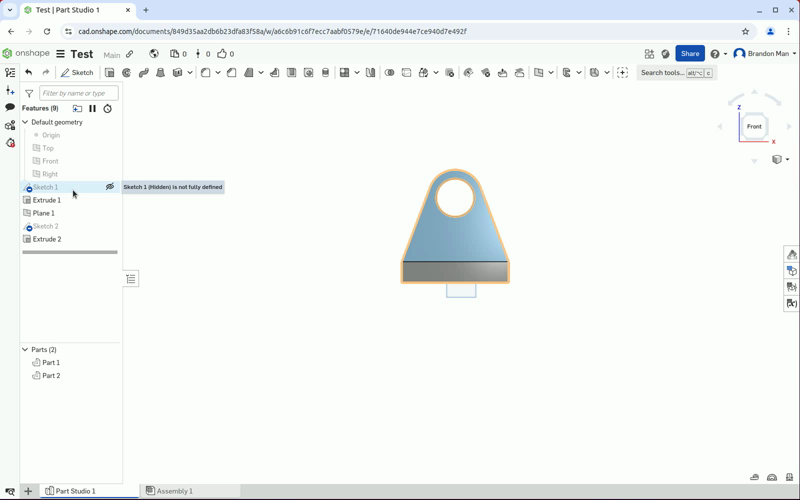
click(73, 189)
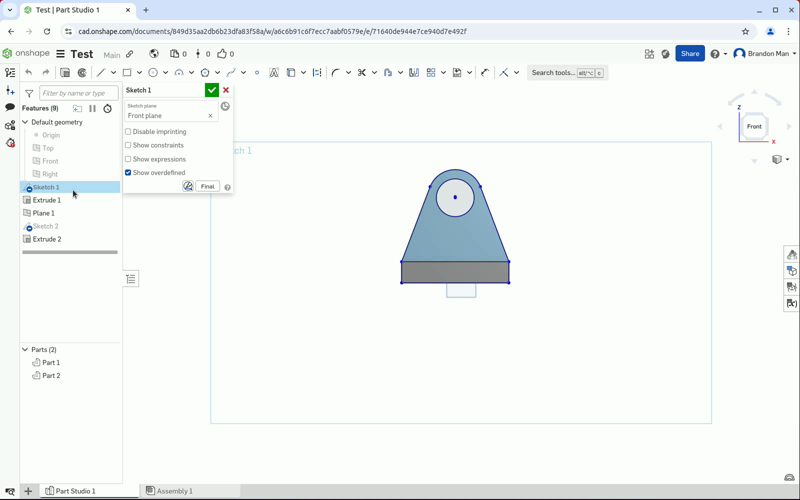
mouse_move(229, 92)
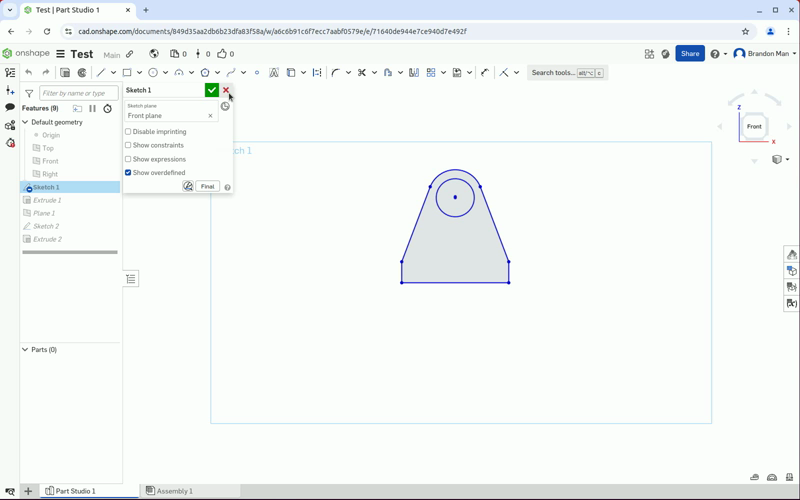
click(229, 92)
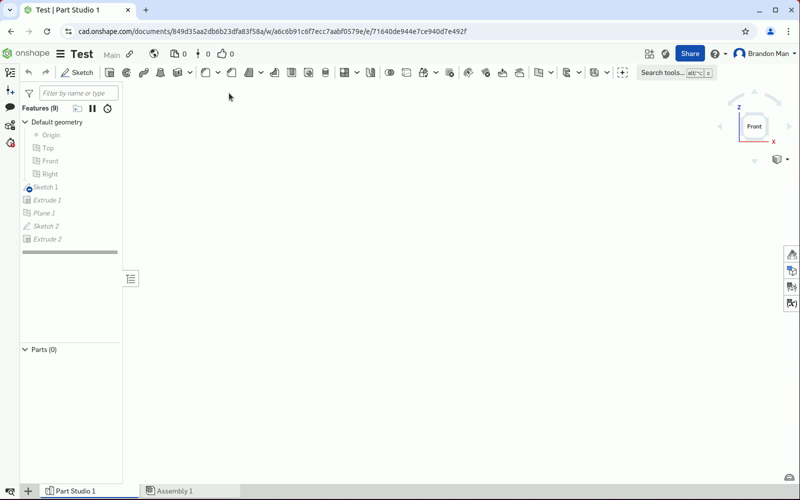
key(shift+s)
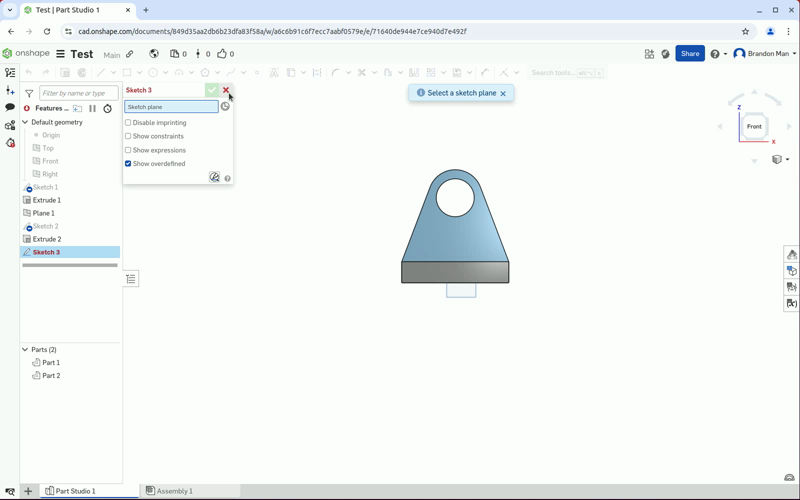
mouse_move(73, 215)
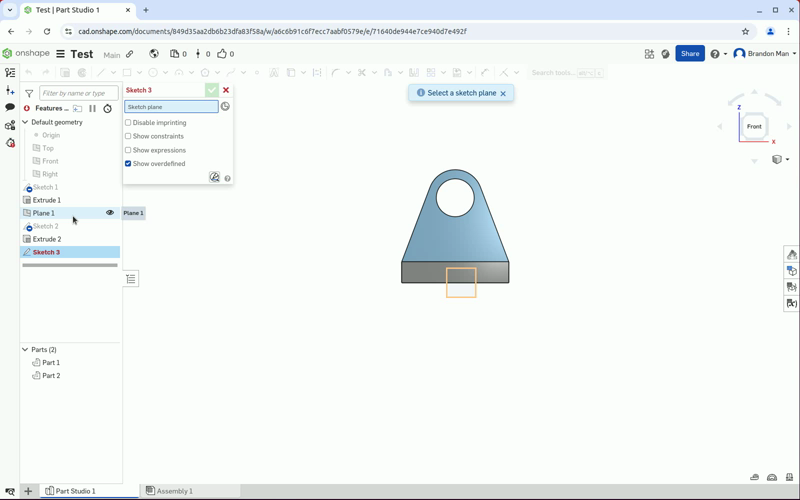
click(73, 215)
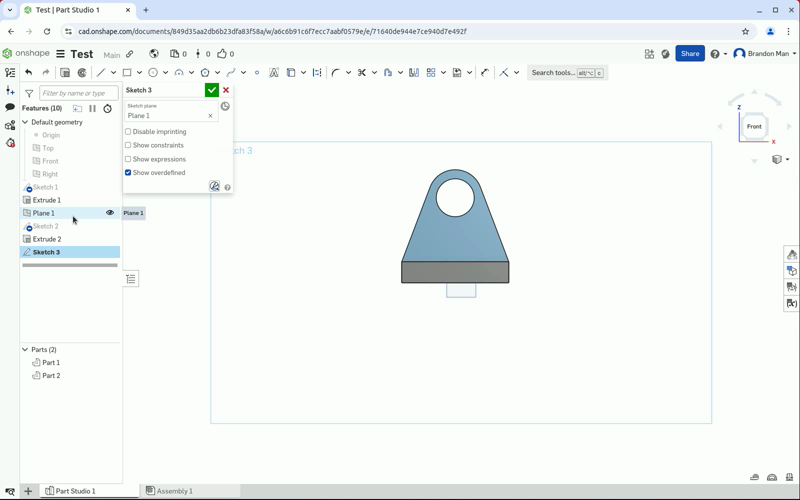
mouse_move(73, 352)
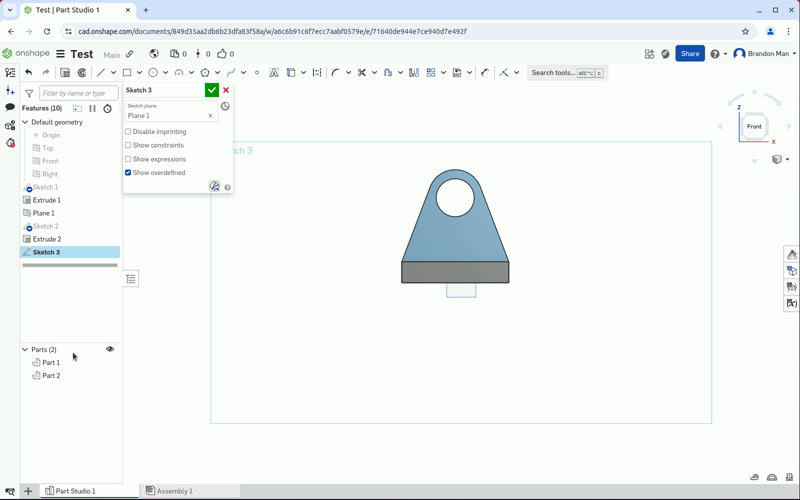
key(y)
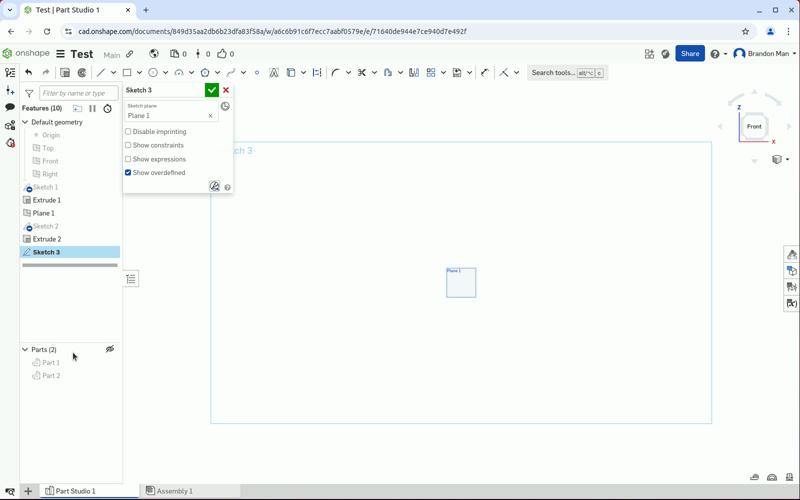
key(c)
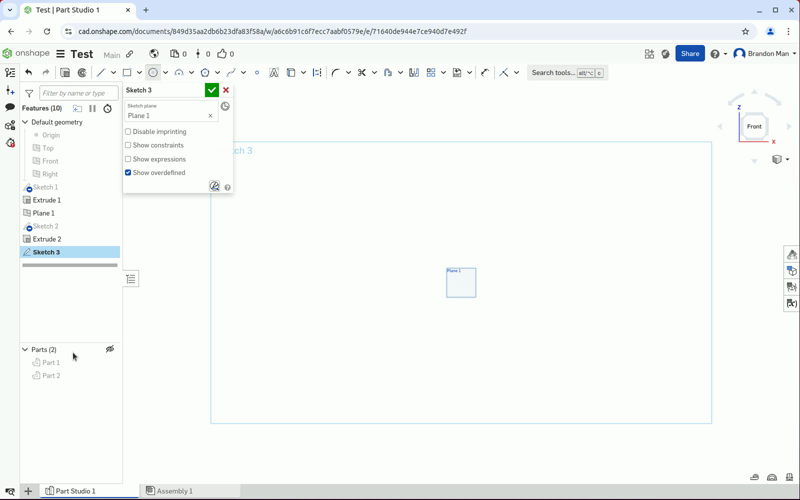
key_down(shift)
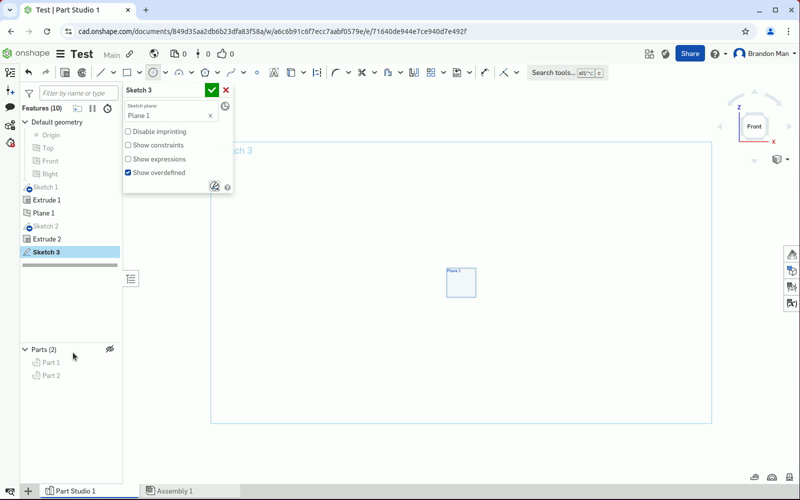
mouse_move(456, 197)
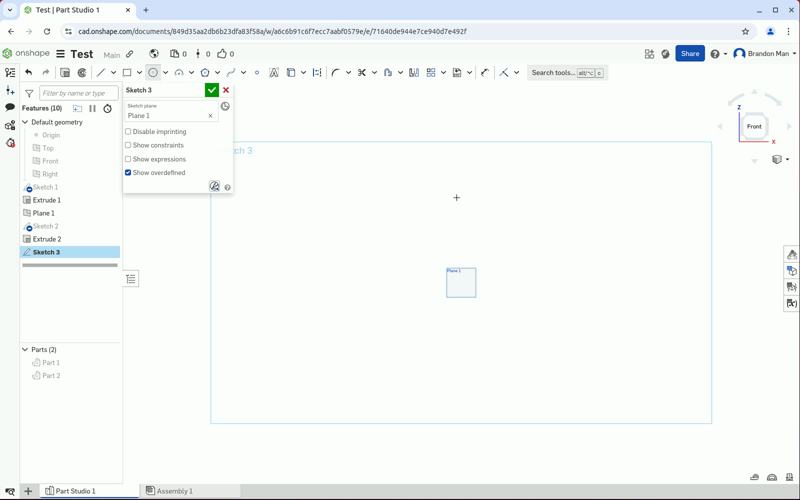
click(456, 197)
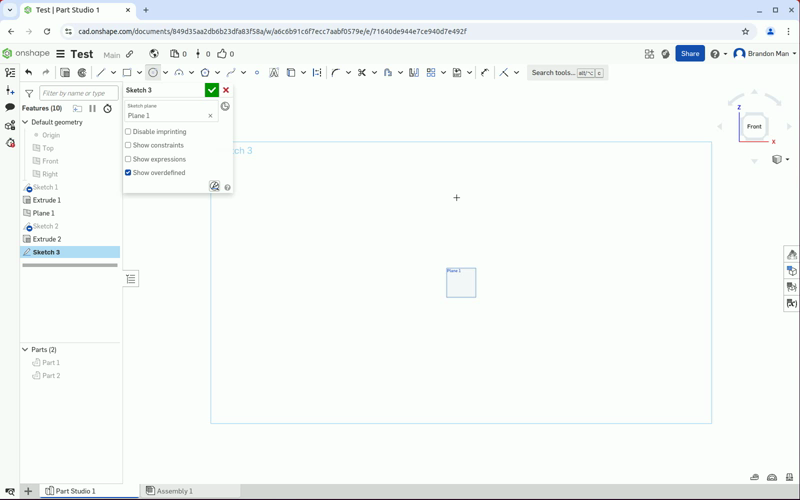
key_up(shift)
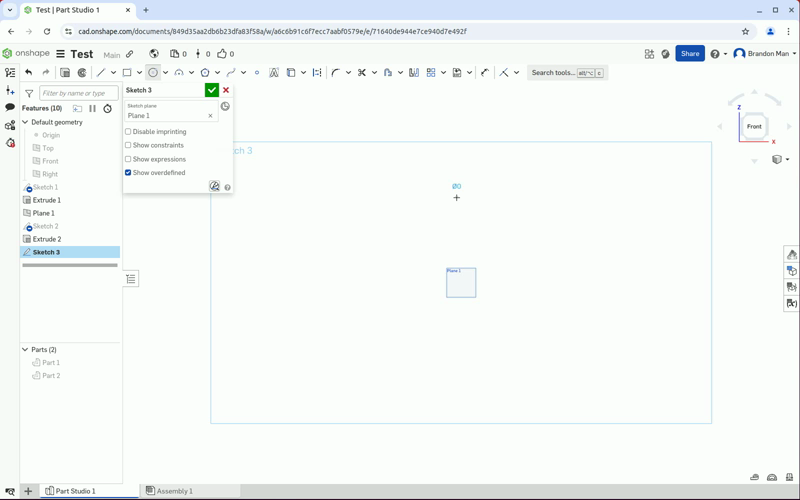
mouse_move(484, 197)
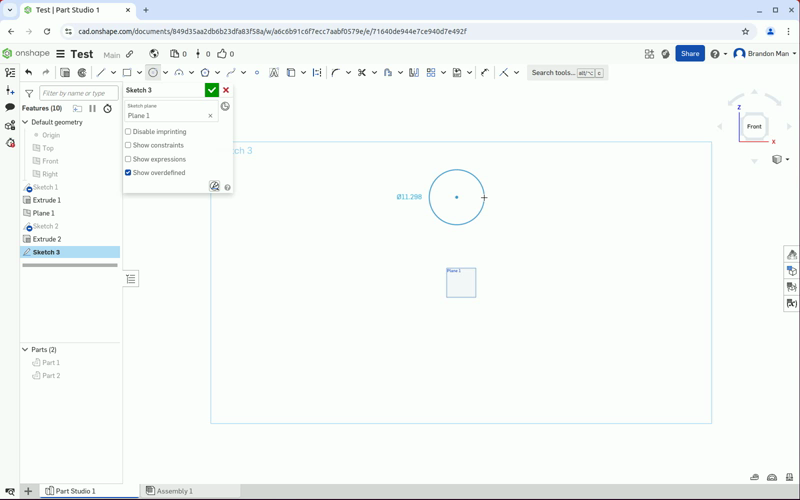
click(484, 197)
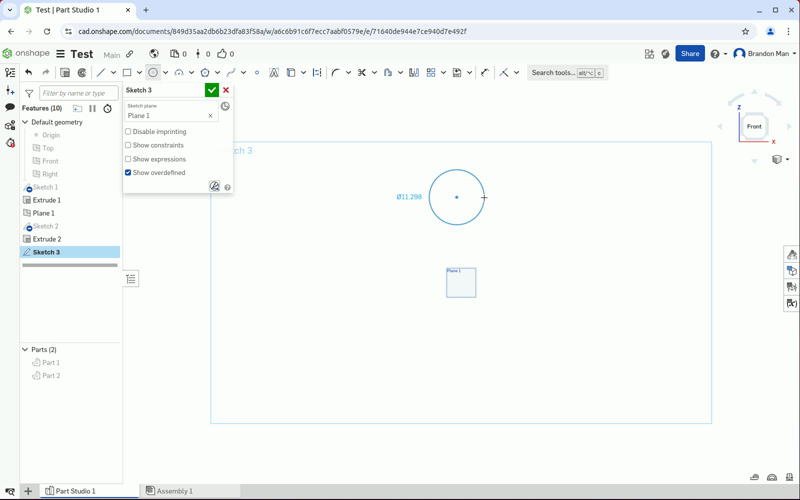
key(esc)
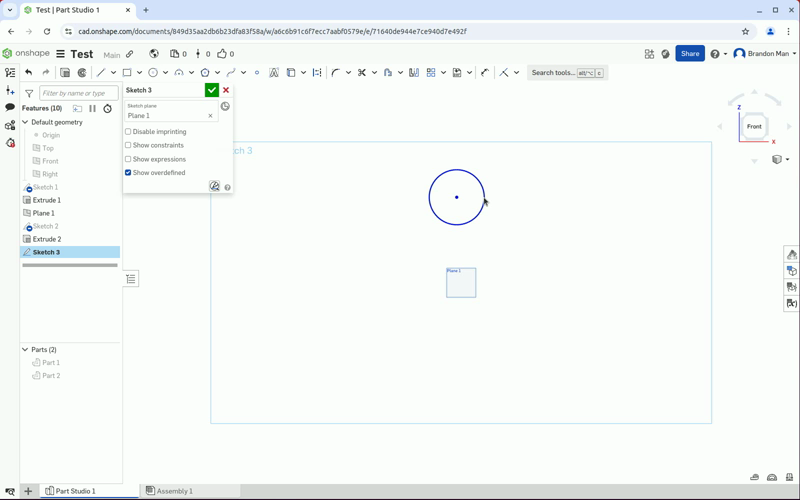
key(c)
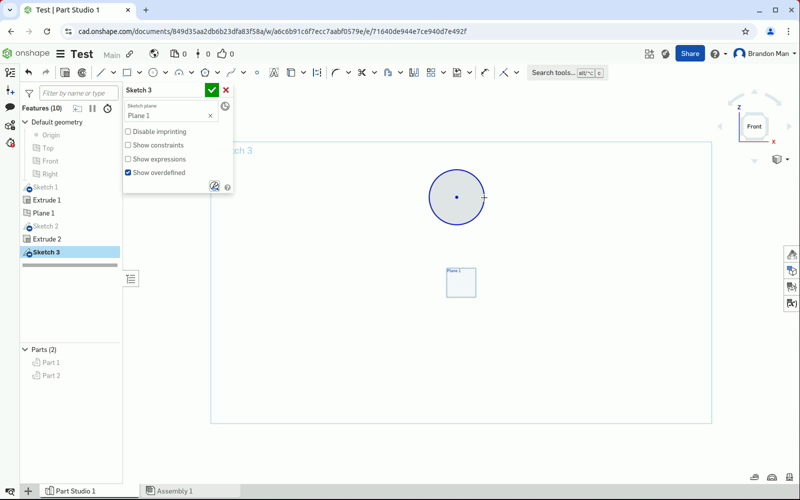
key_down(shift)
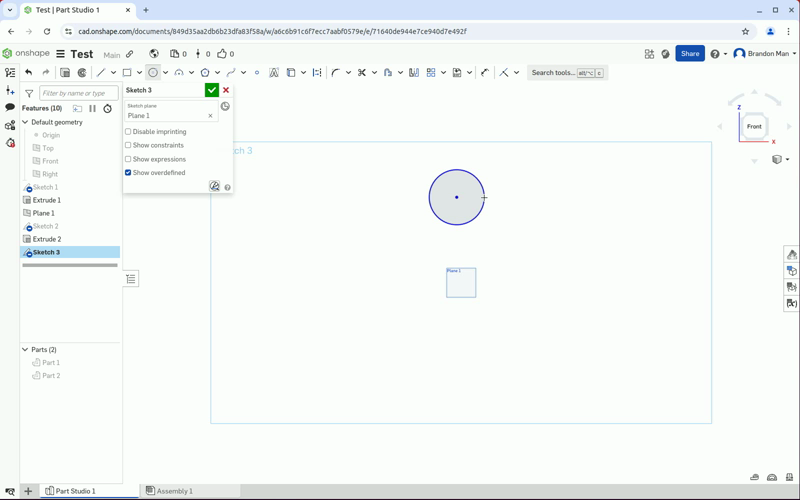
mouse_move(456, 197)
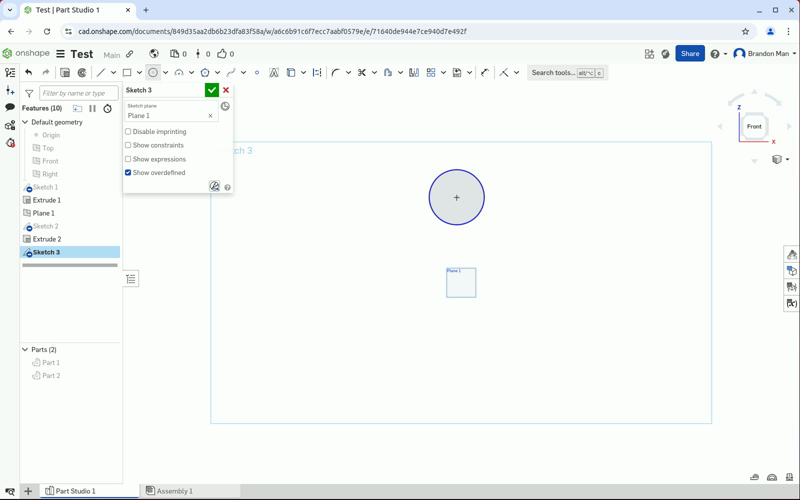
click(456, 197)
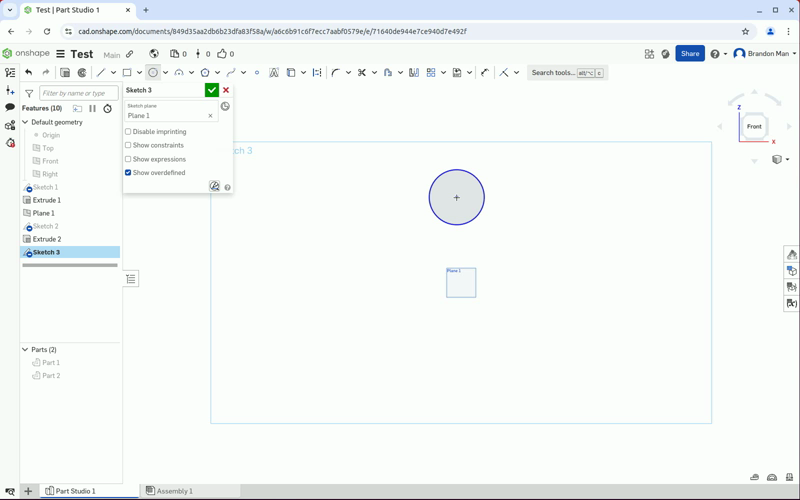
key_up(shift)
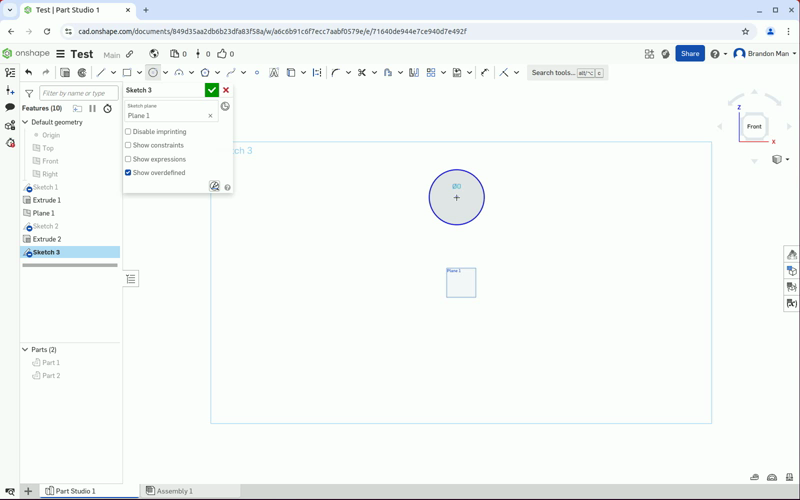
mouse_move(475, 197)
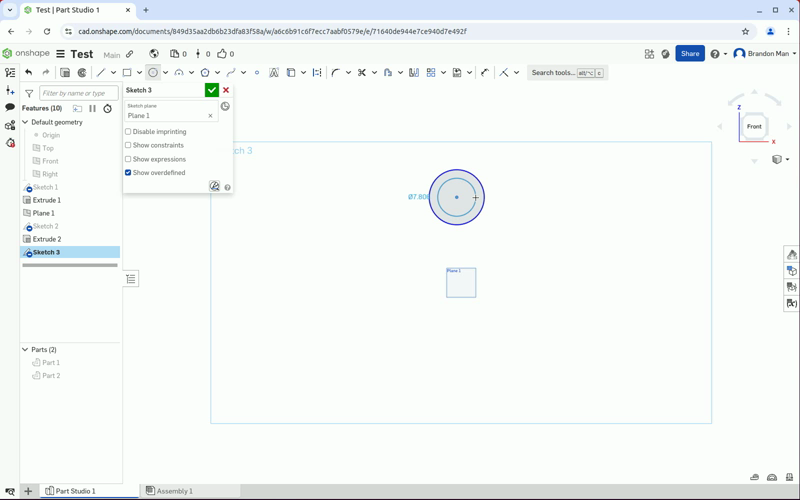
click(475, 197)
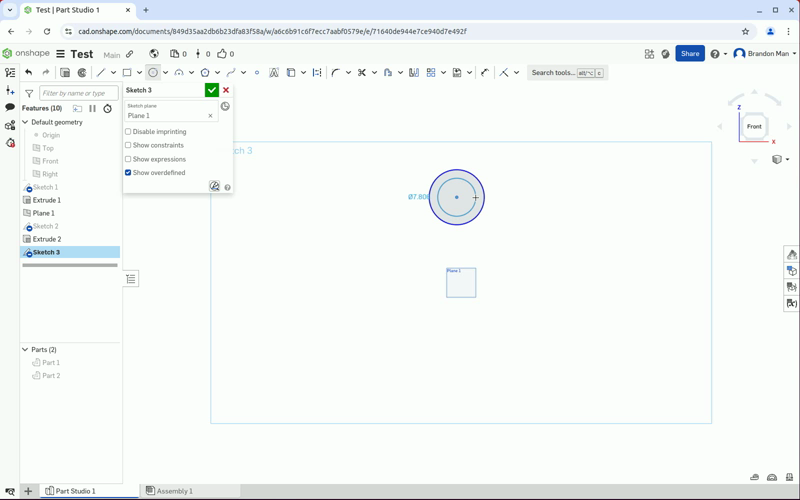
key(esc)
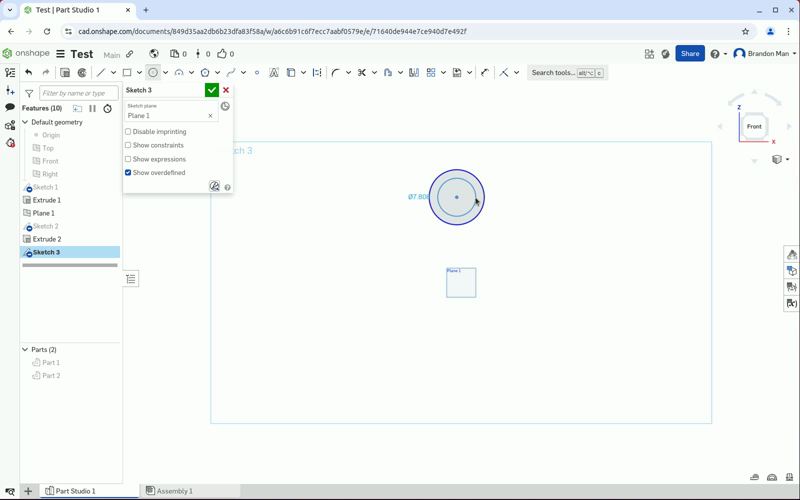
mouse_move(453, 219)
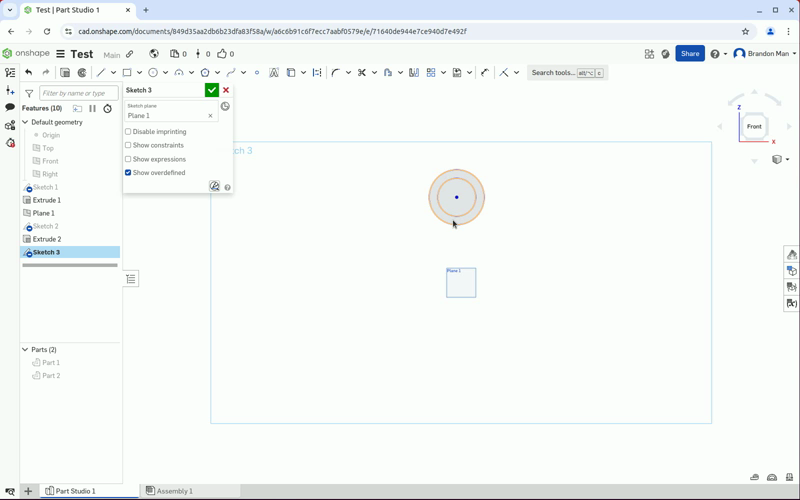
scroll(6)
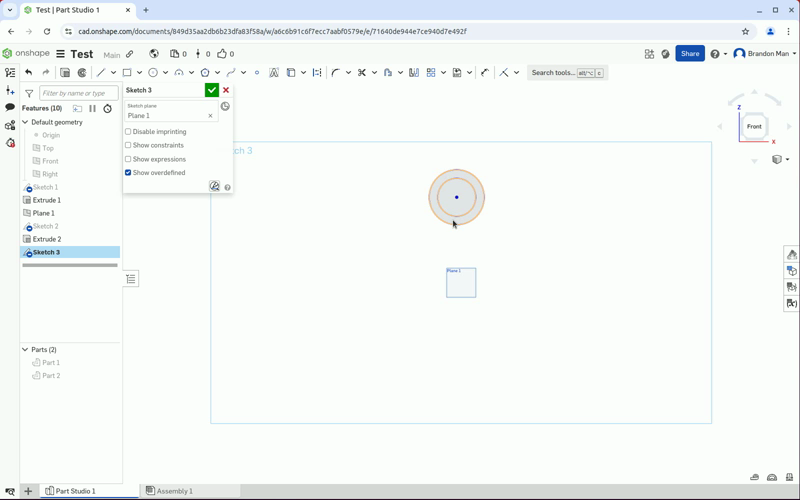
scroll(6)
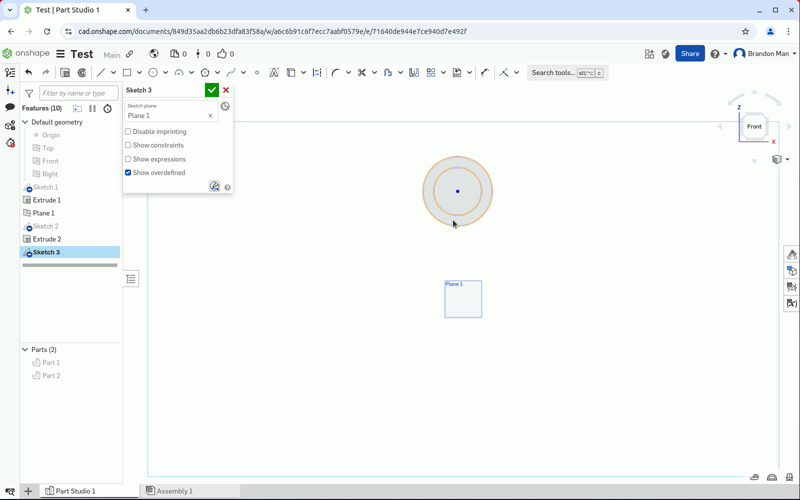
scroll(6)
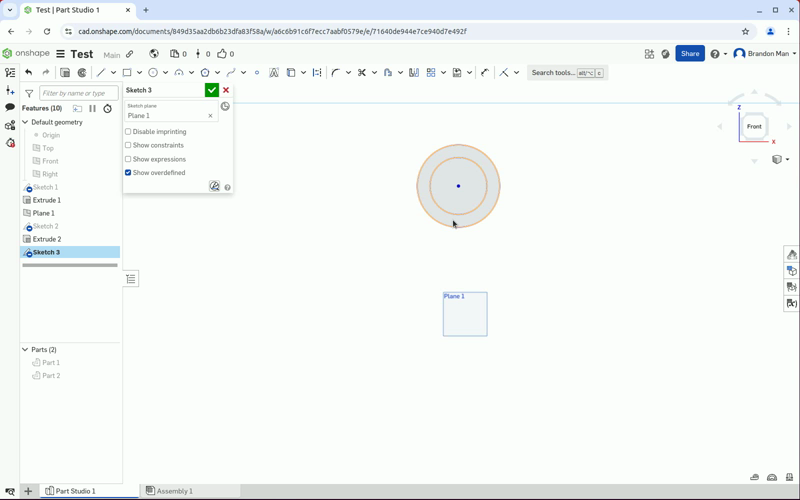
scroll(6)
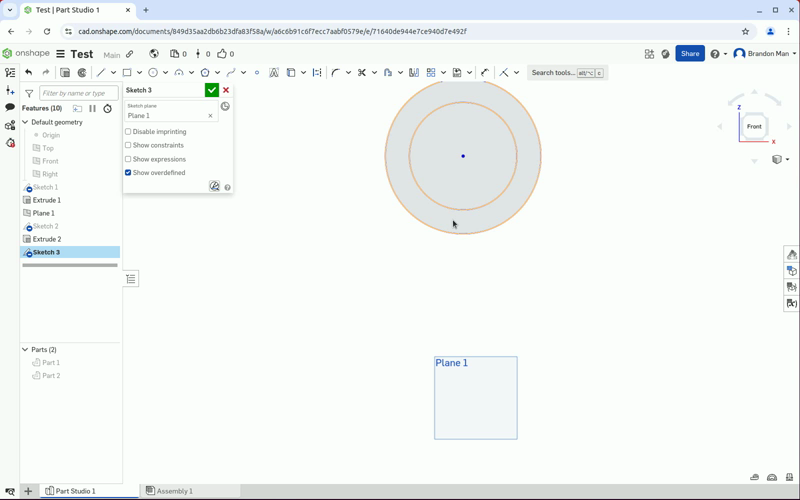
scroll(6)
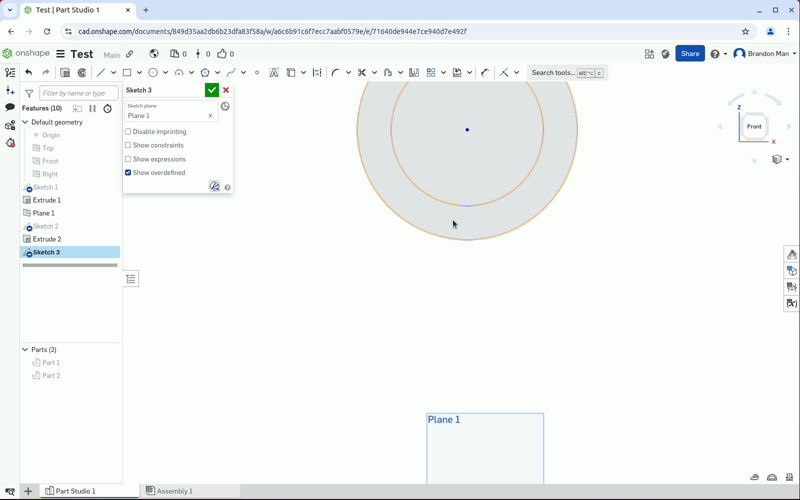
scroll(6)
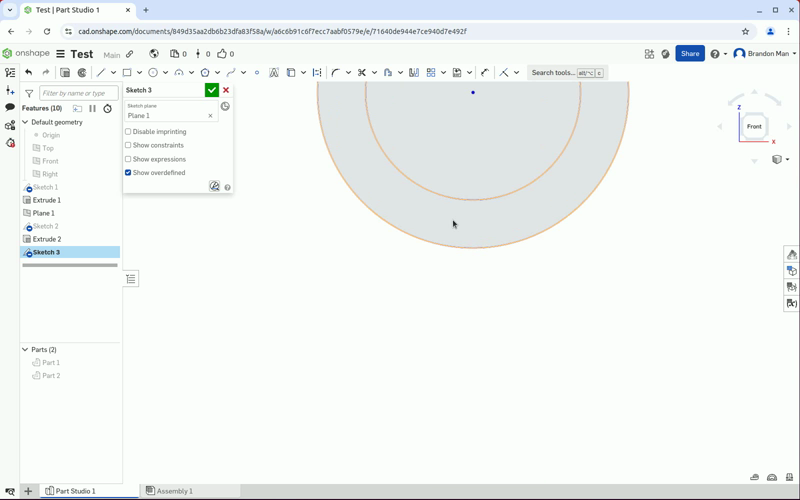
scroll(6)
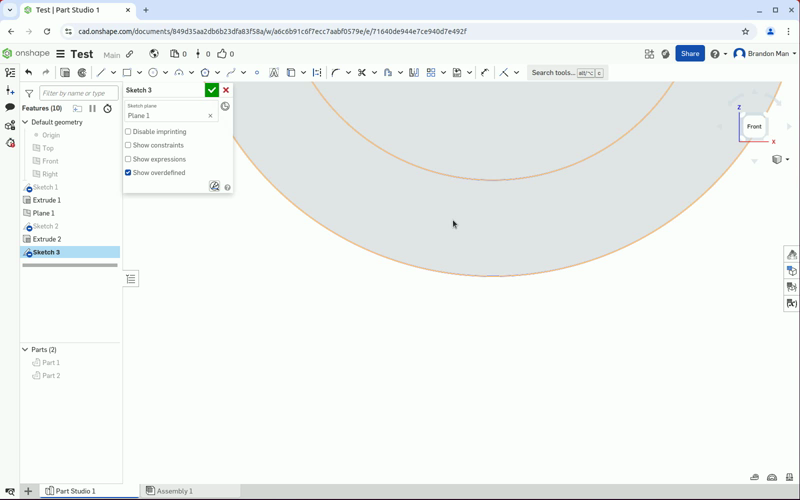
click(453, 219)
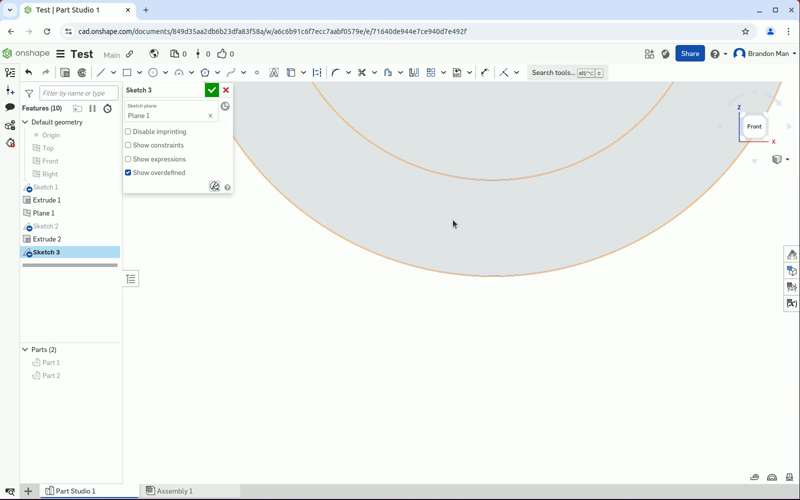
scroll(-6)
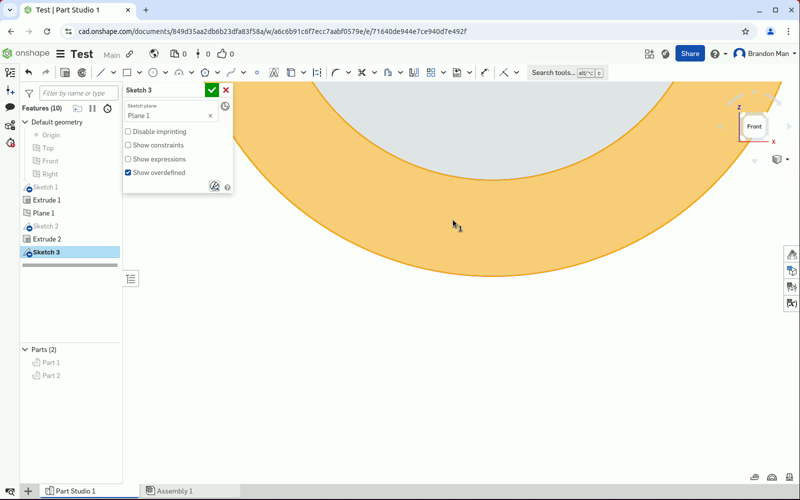
scroll(-6)
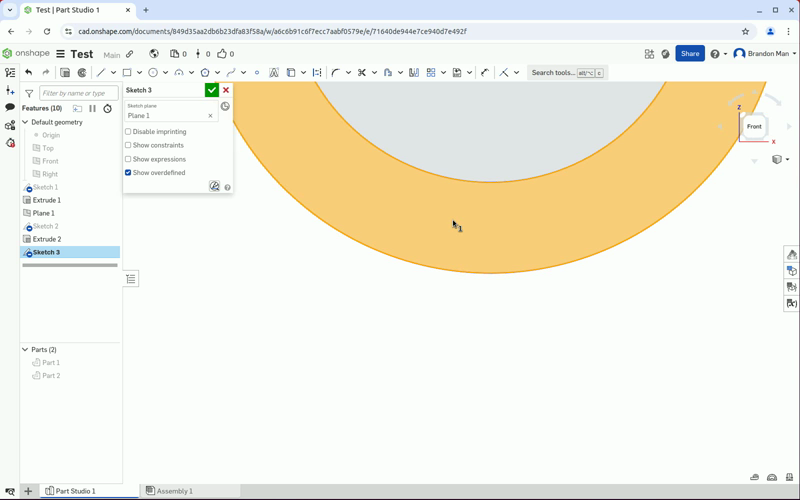
scroll(-6)
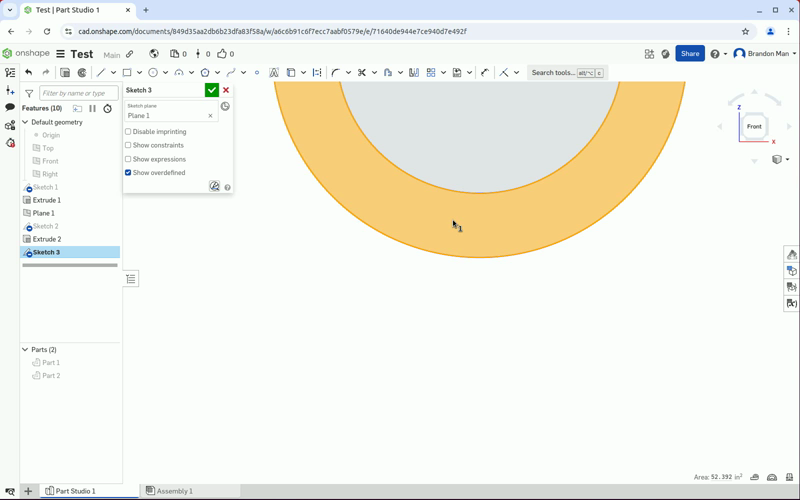
scroll(-6)
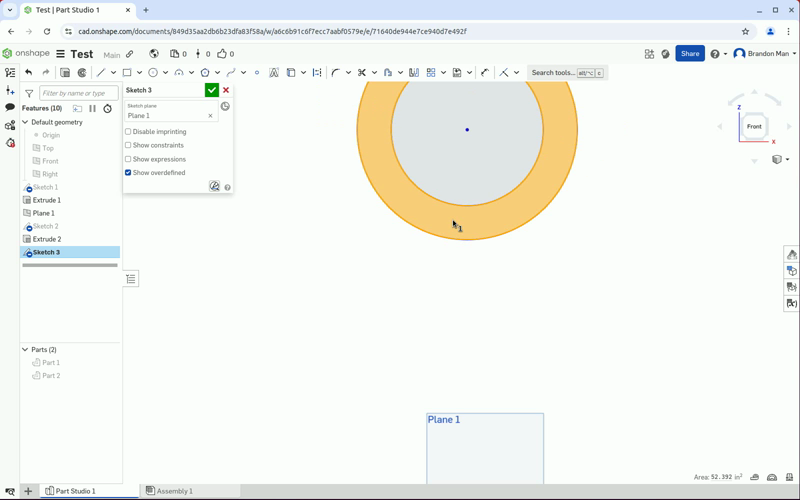
scroll(-6)
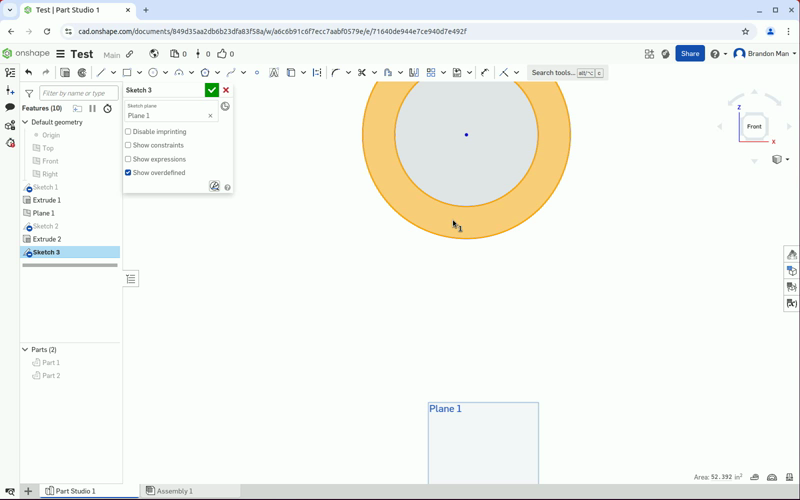
scroll(-6)
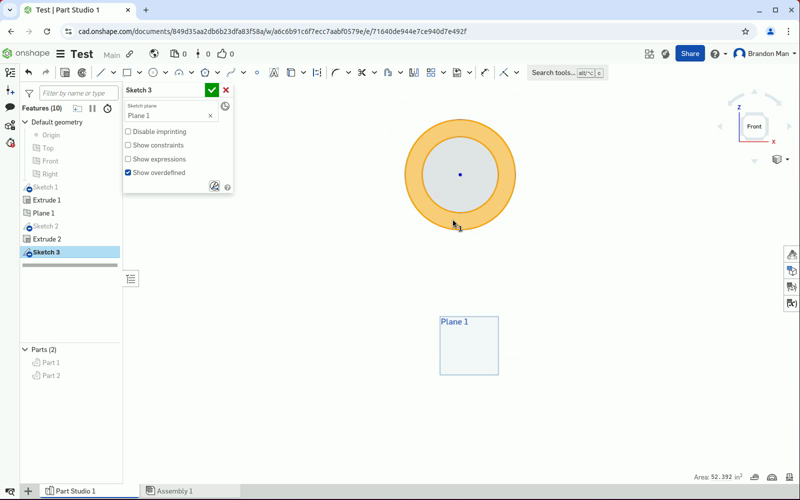
scroll(-6)
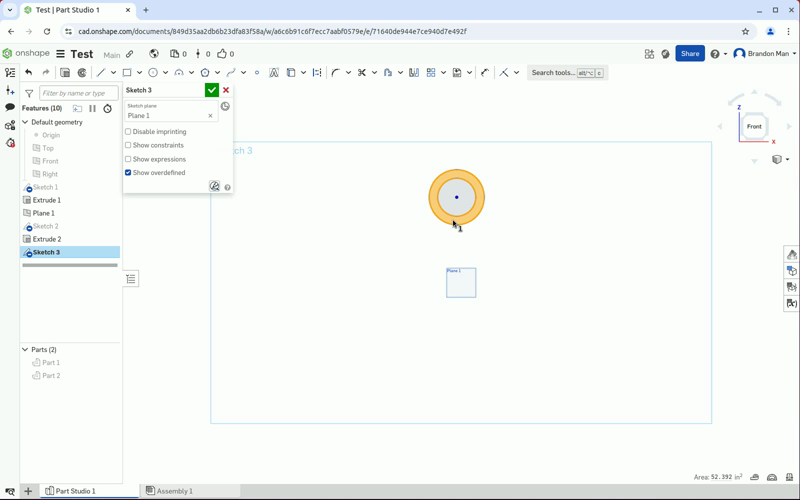
mouse_move(73, 352)
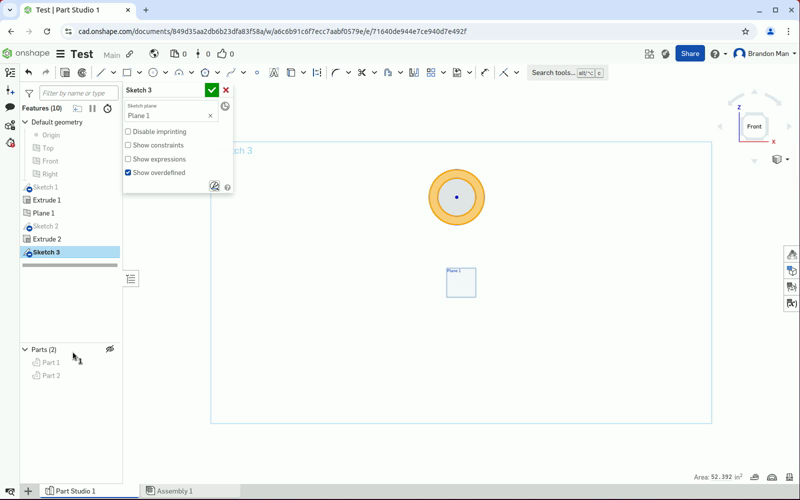
key(shift+y)
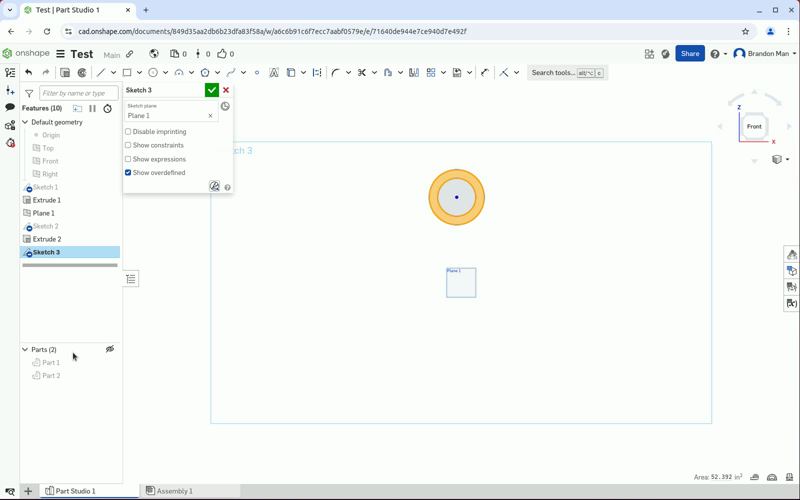
key(shift+e)
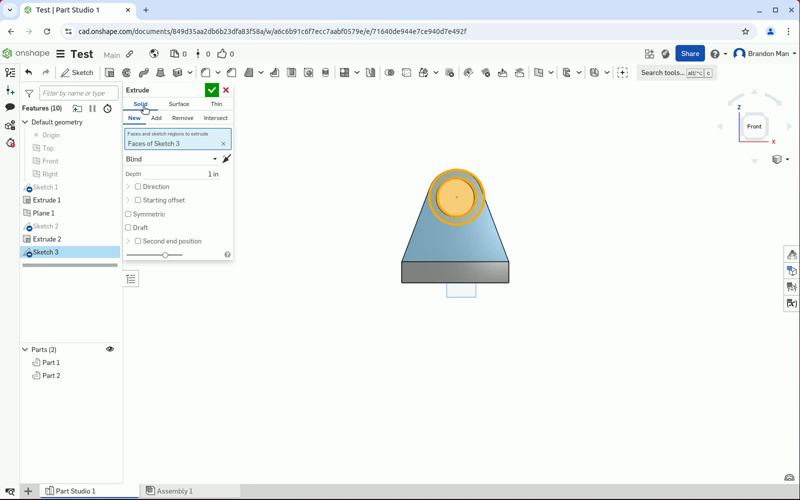
mouse_move(143, 106)
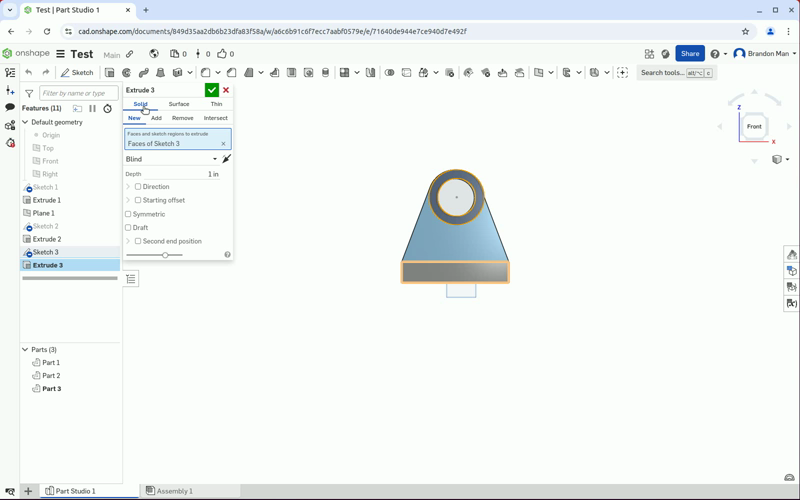
click(143, 106)
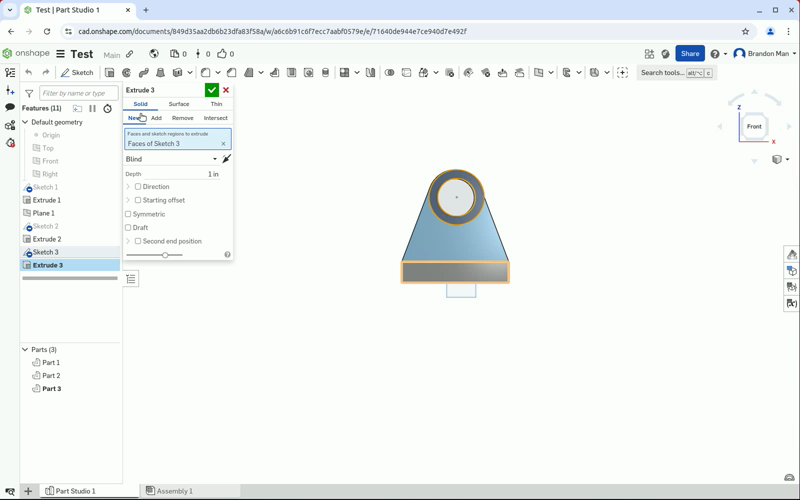
mouse_move(137, 120)
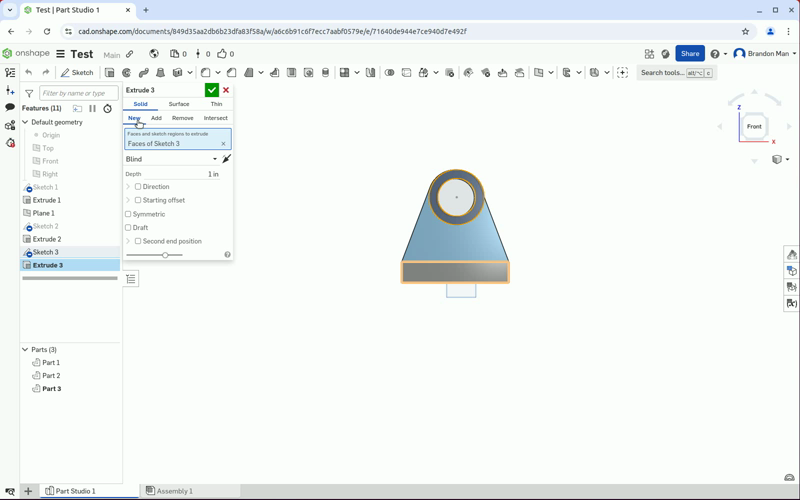
click(137, 120)
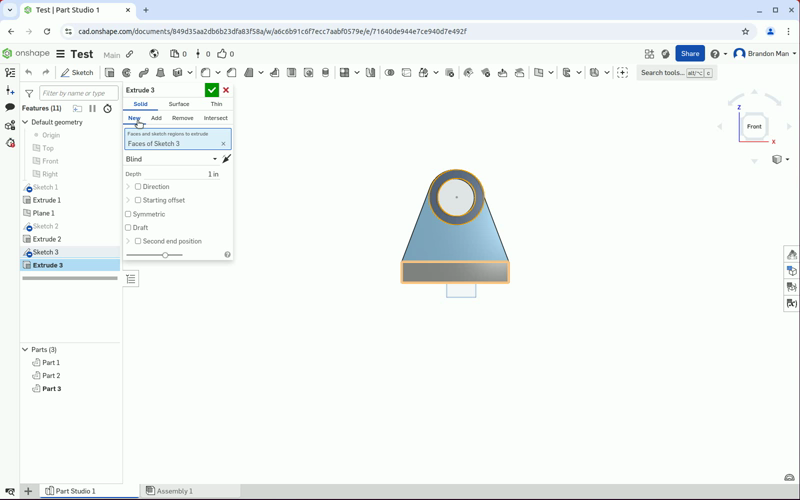
key(tab, 4)
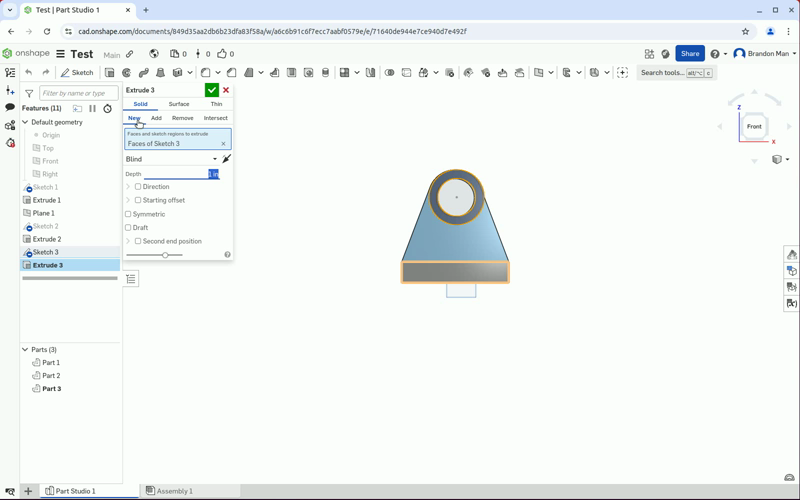
text(8.906)
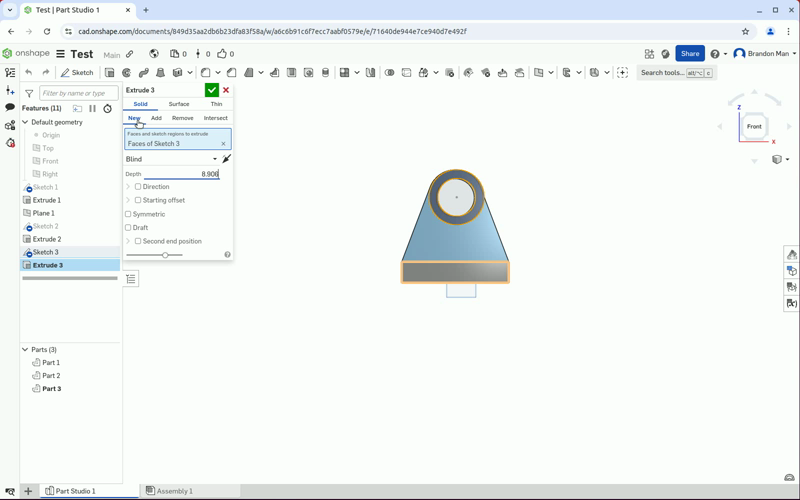
key(enter)
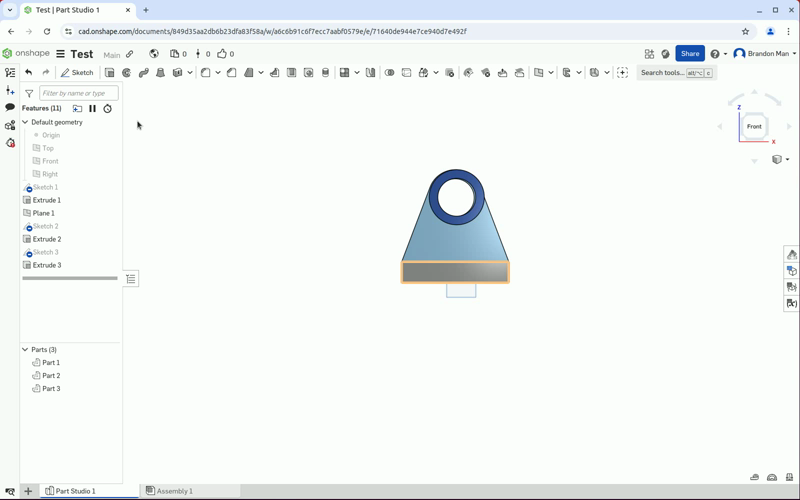
key(shift+h)
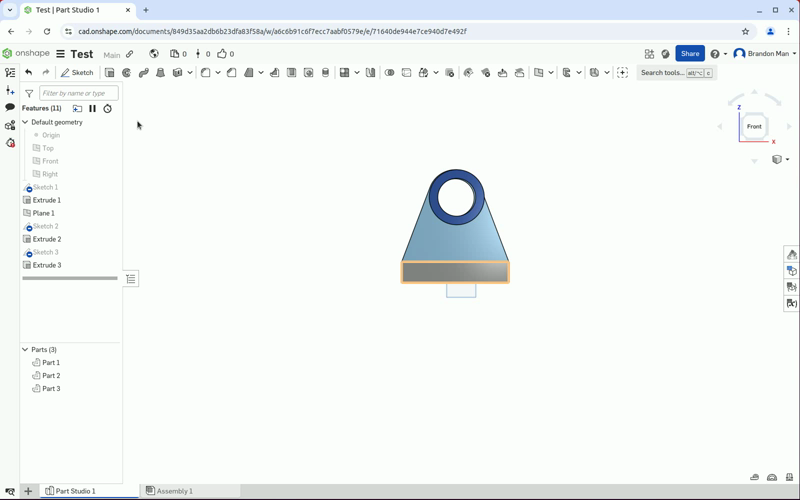
key(shift+h)
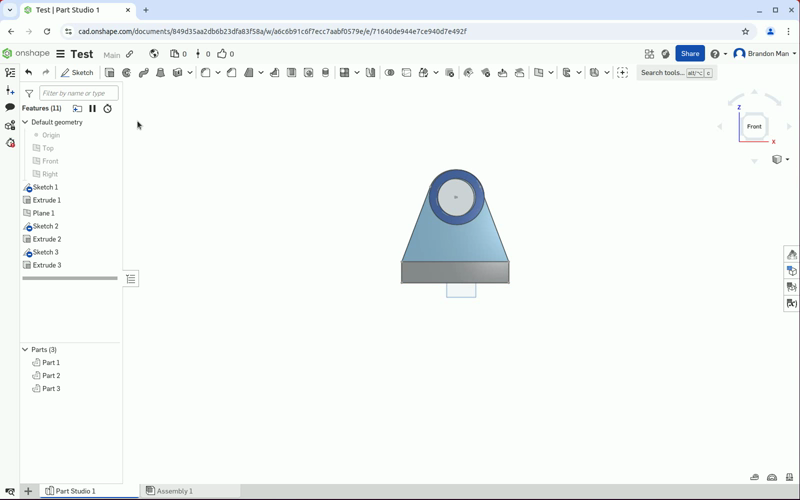
key(shift+7)
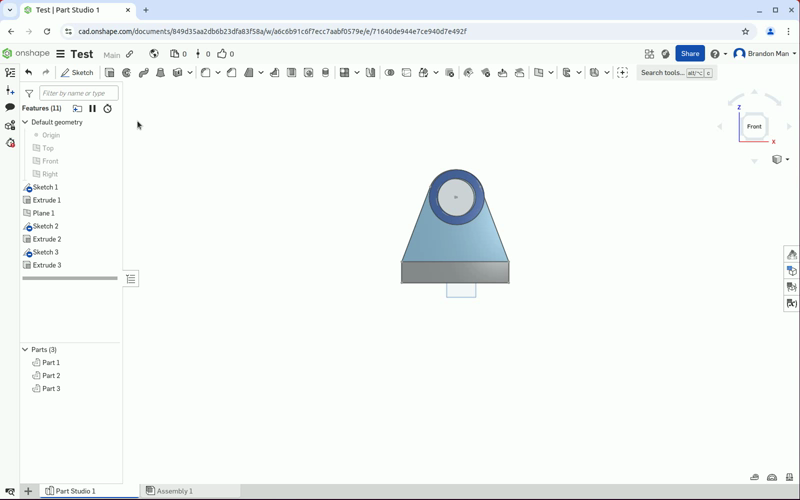
key(left, 2)
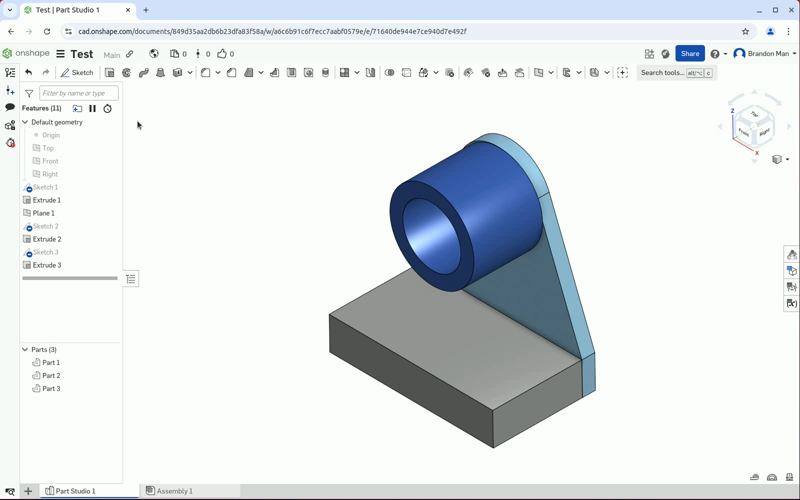
key(down, 2)
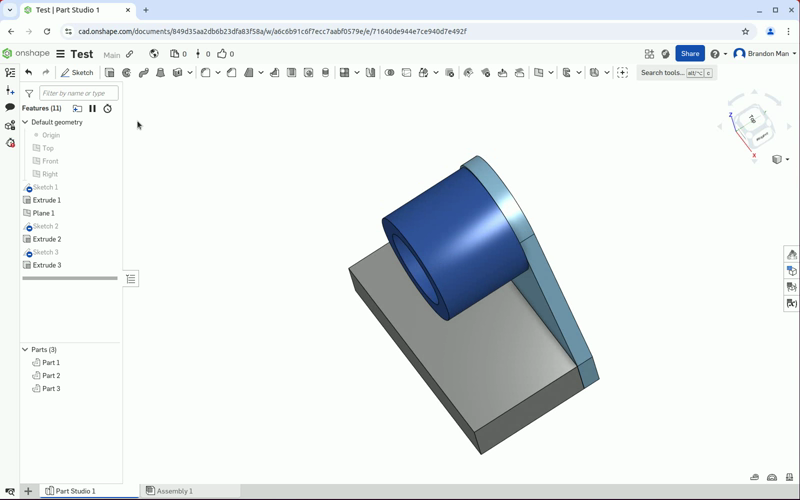
key(up, 2)
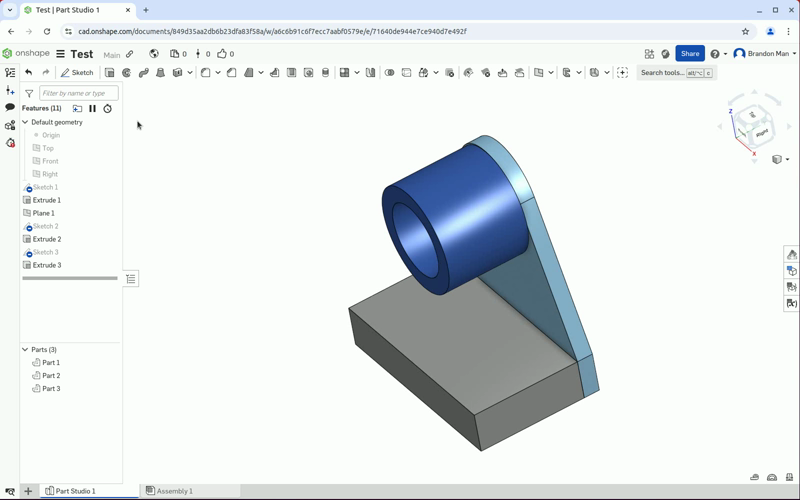
key(right, 2)
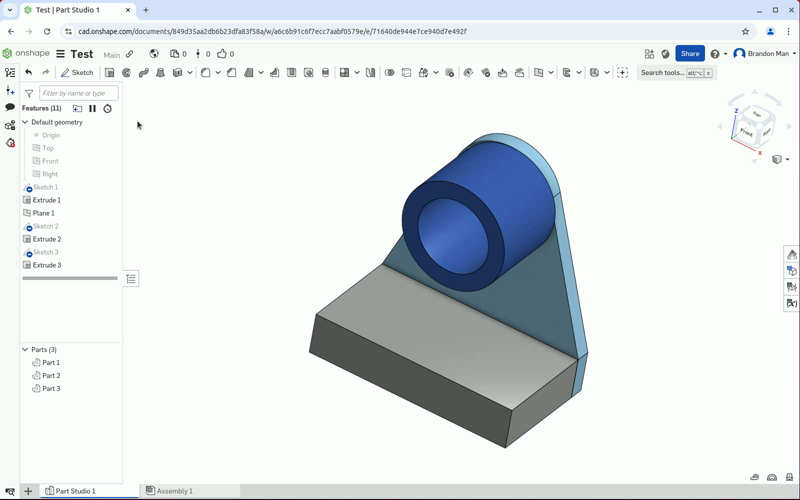
mouse_move(73, 189)
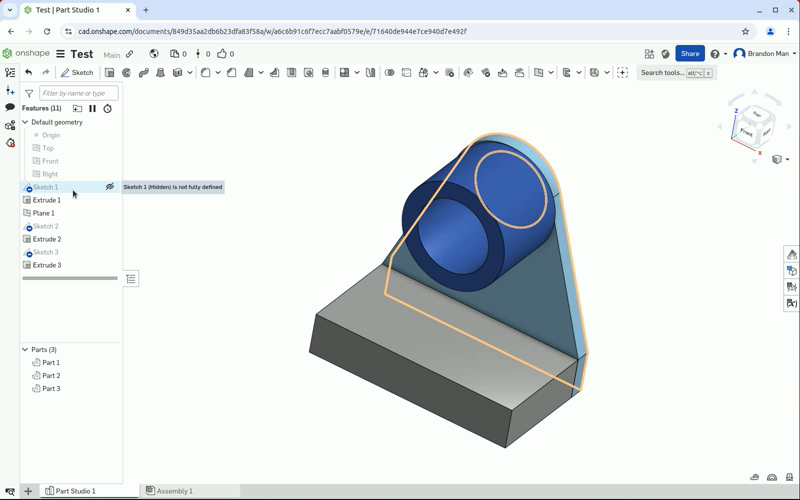
click(73, 189)